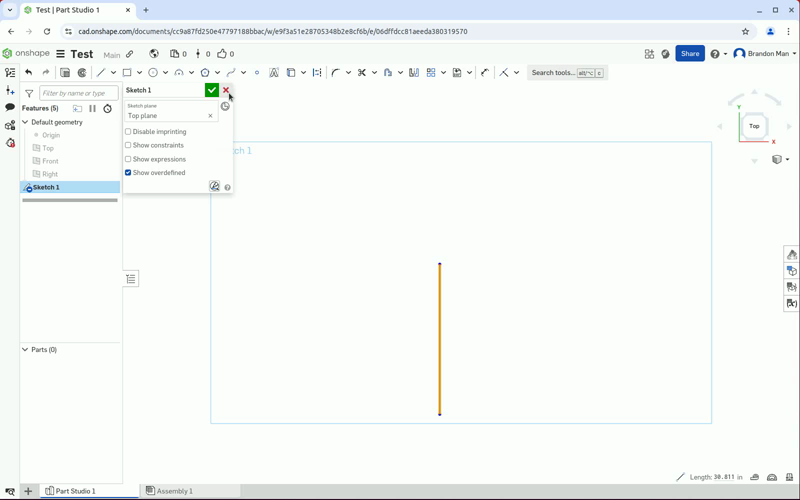
key(shift+h)
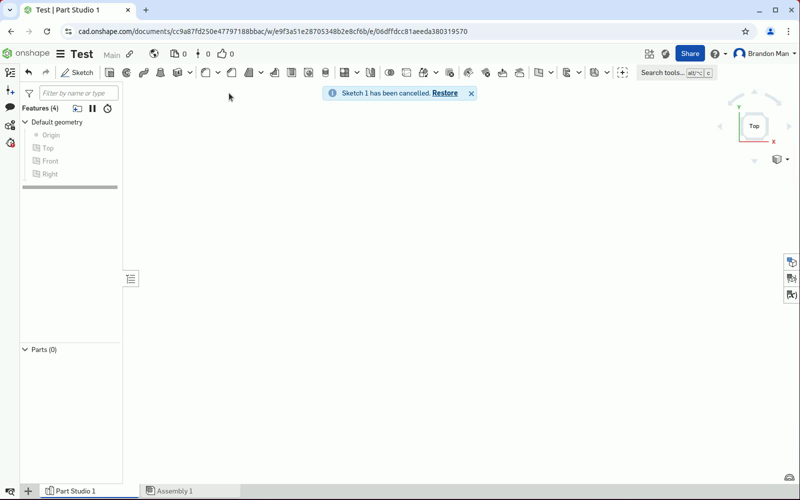
mouse_move(73, 352)
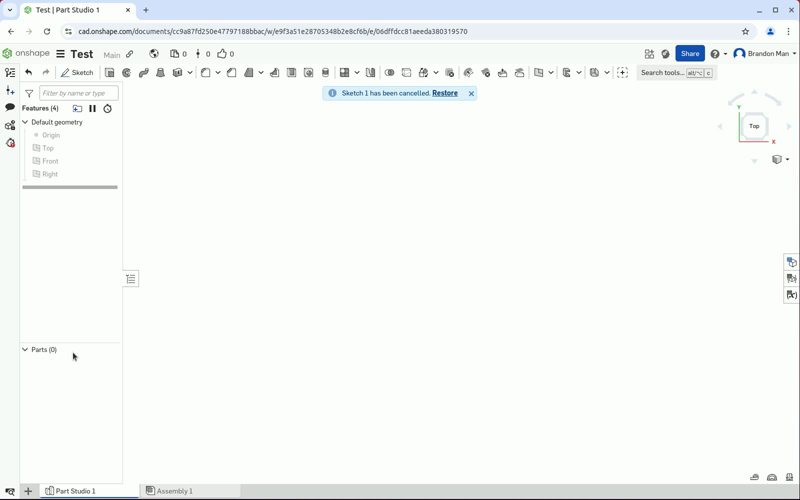
key(y)
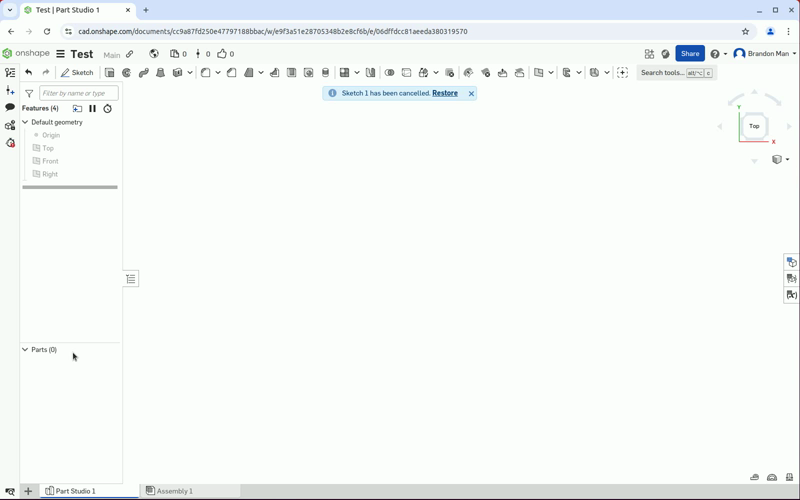
key(shift+p)
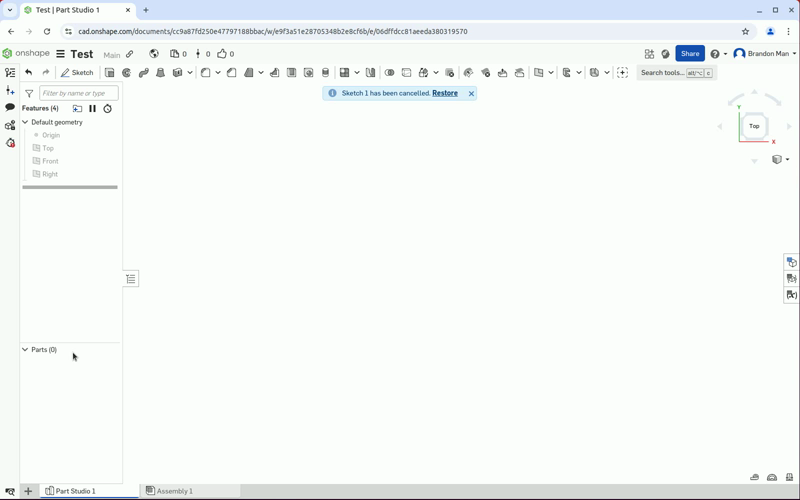
key(space)
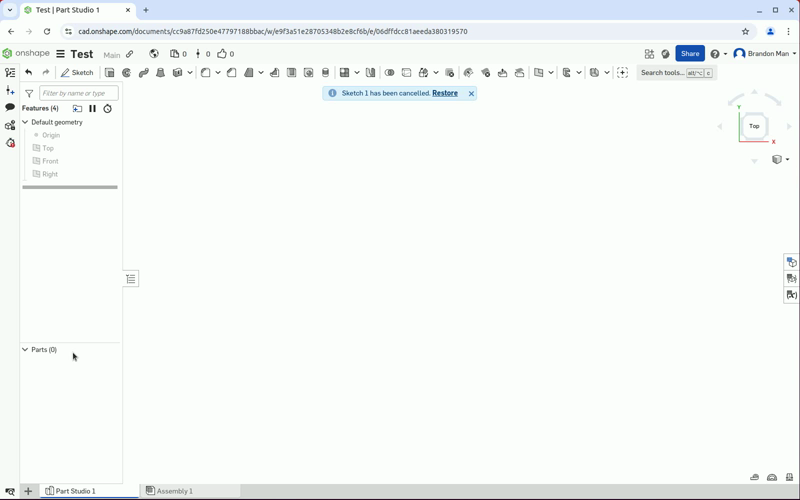
key_down(shift)
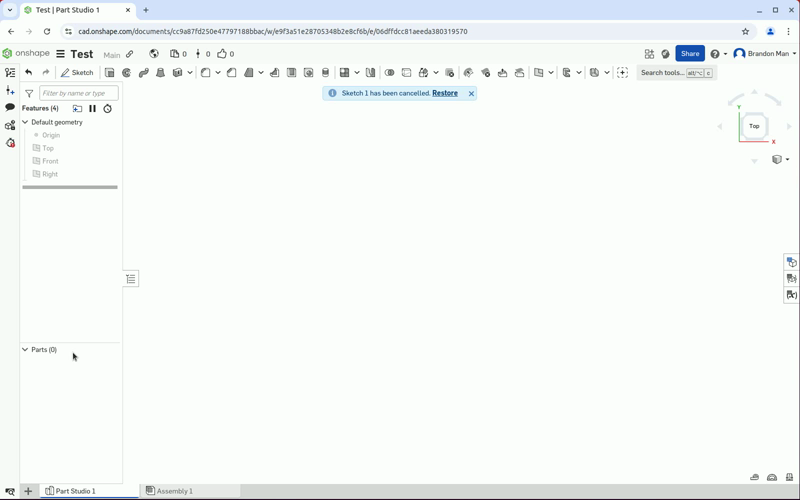
key(up)
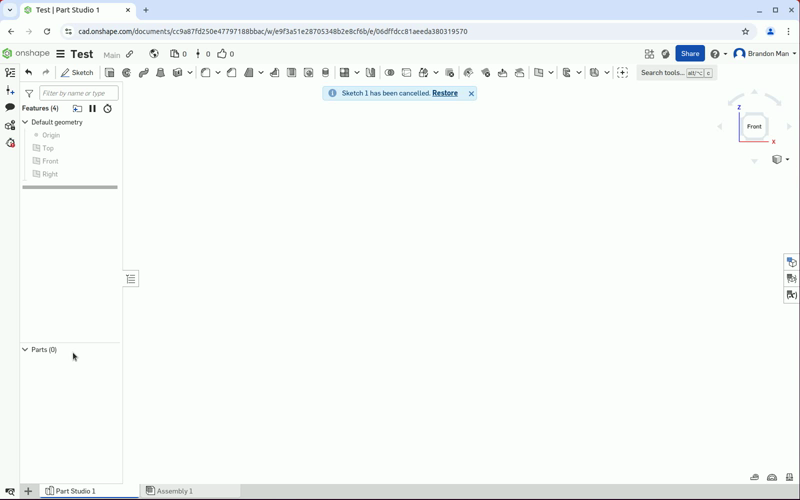
key_up(shift)
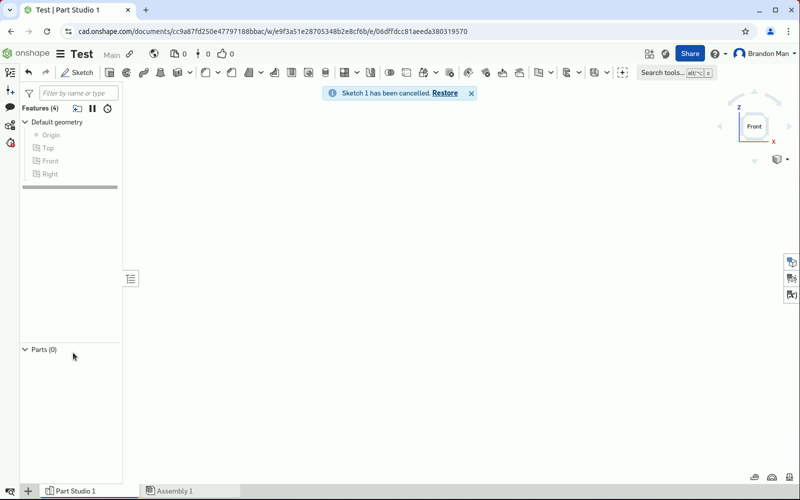
mouse_move(73, 352)
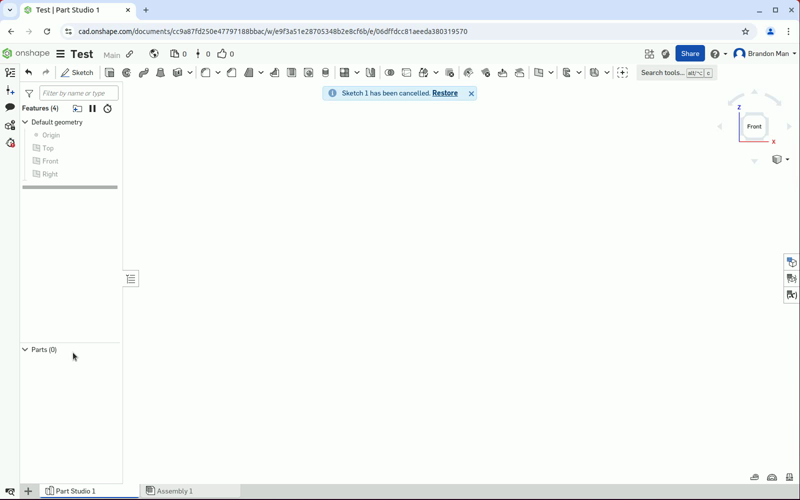
key(shift+y)
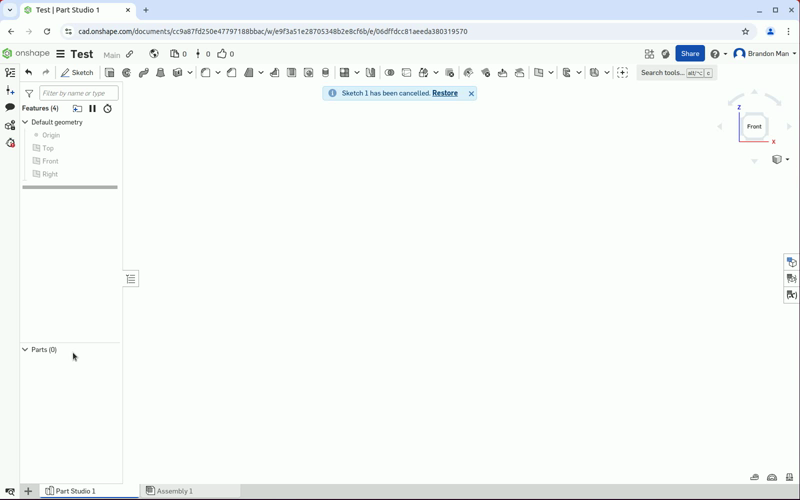
key(shift+s)
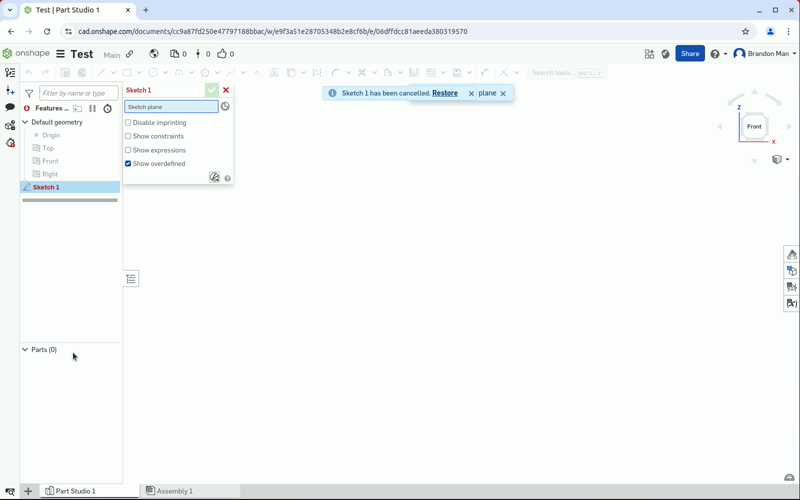
mouse_move(73, 163)
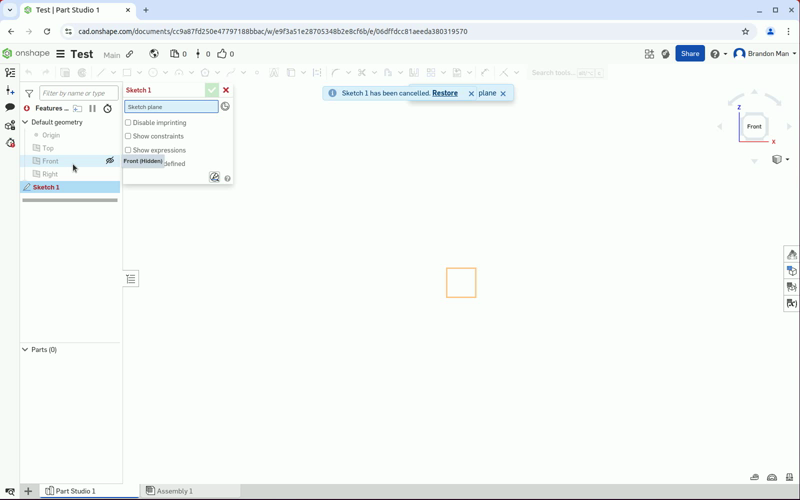
click(73, 163)
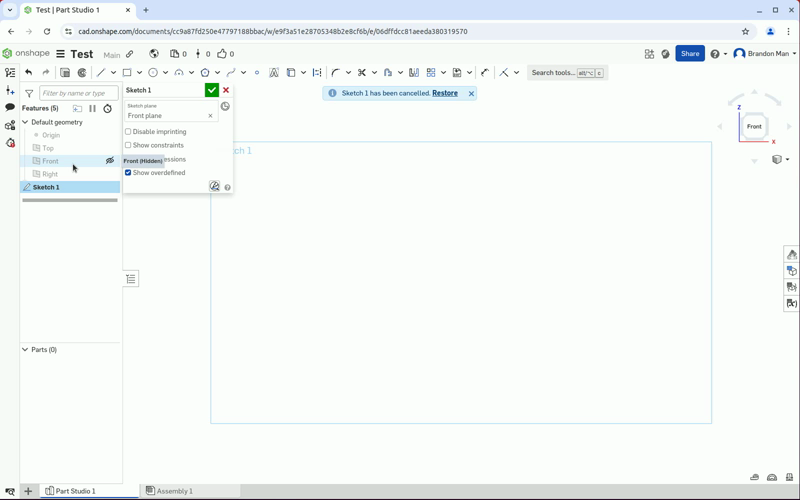
mouse_move(73, 352)
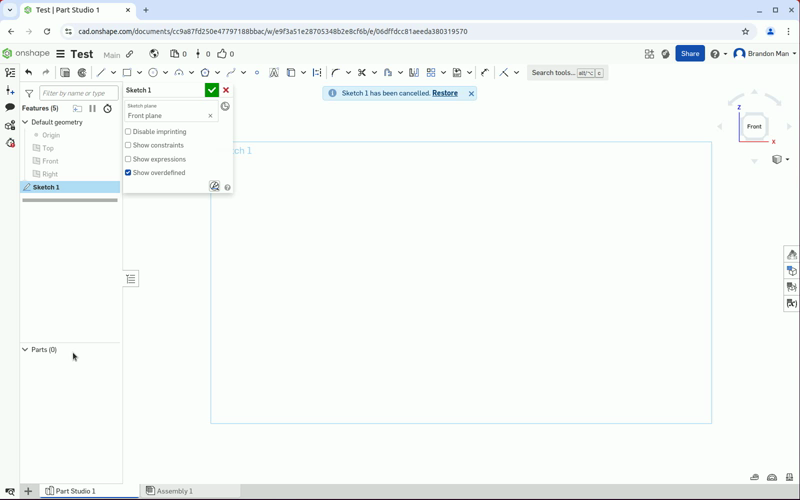
key(y)
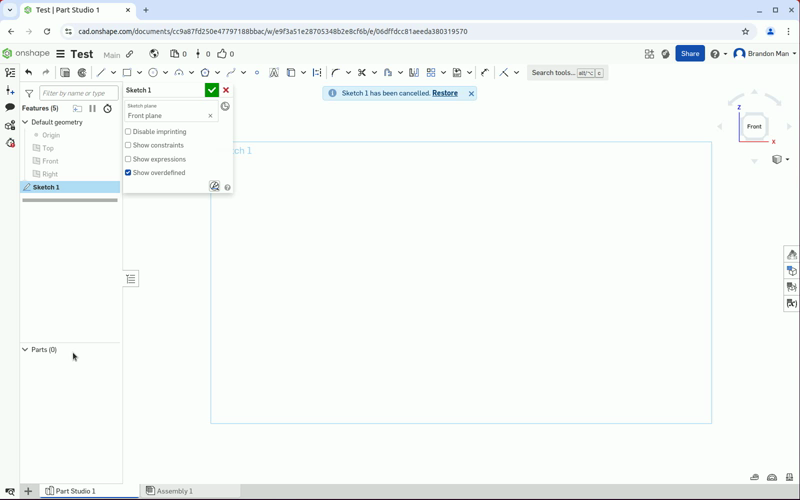
key(l)
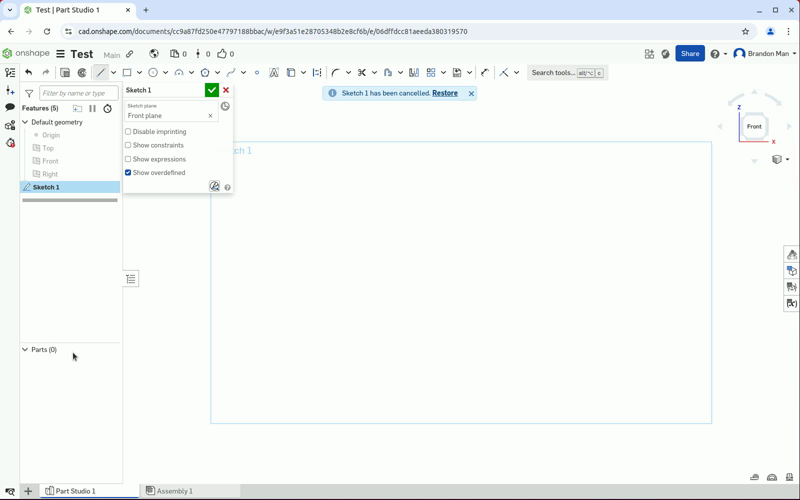
key_down(shift)
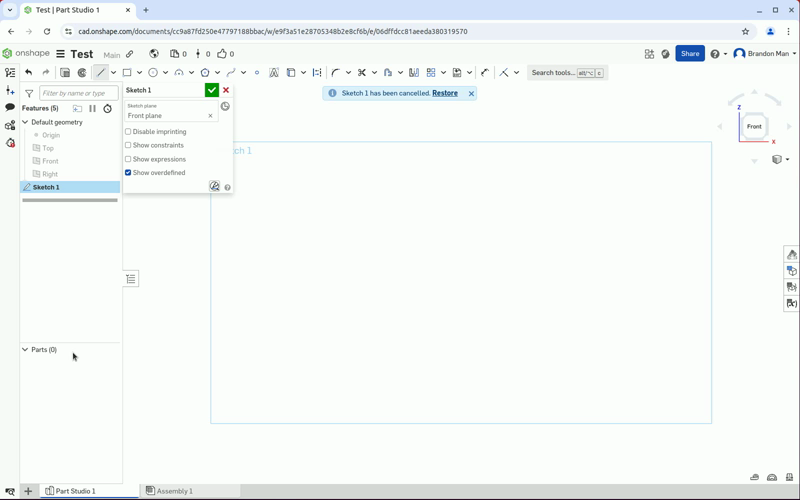
mouse_move(460, 282)
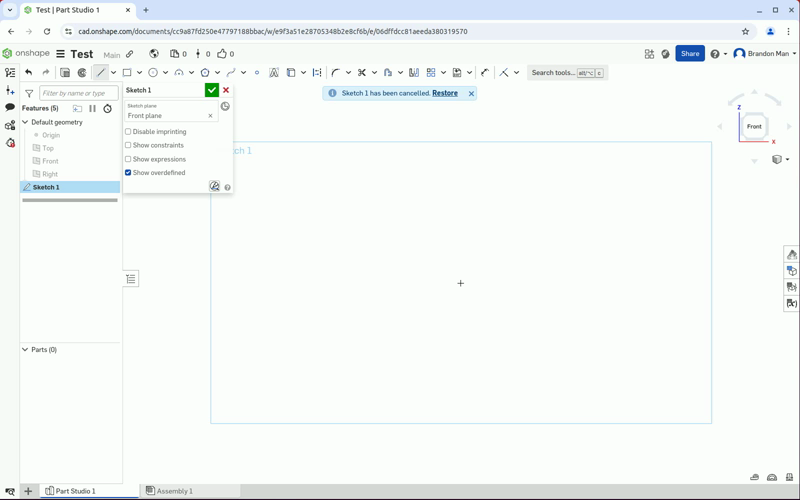
click(460, 282)
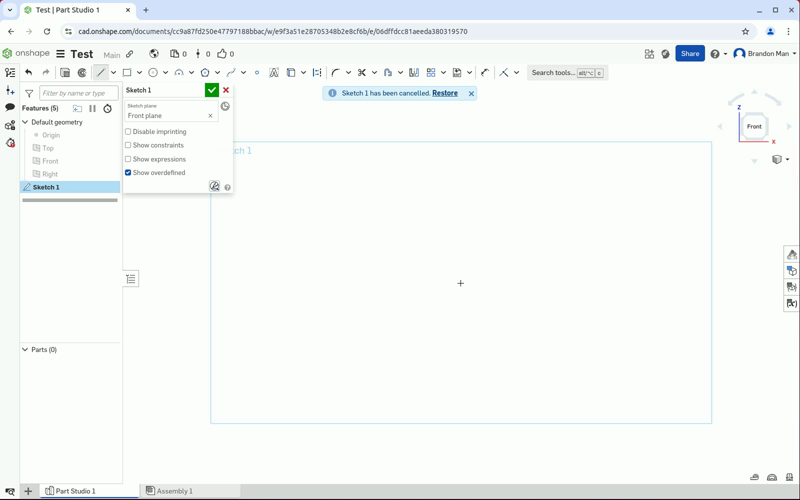
key_up(shift)
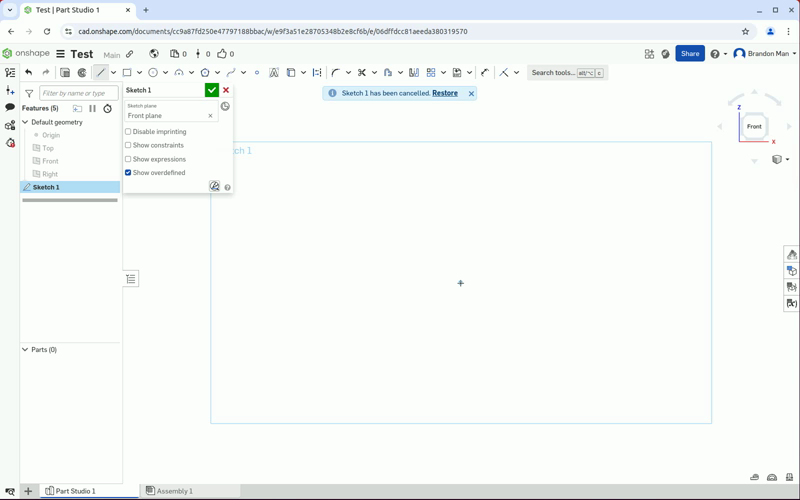
key_down(shift)
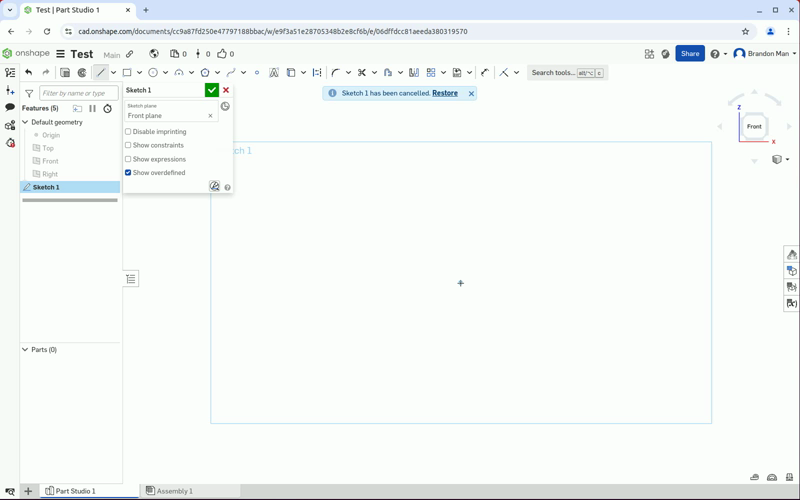
mouse_move(490, 282)
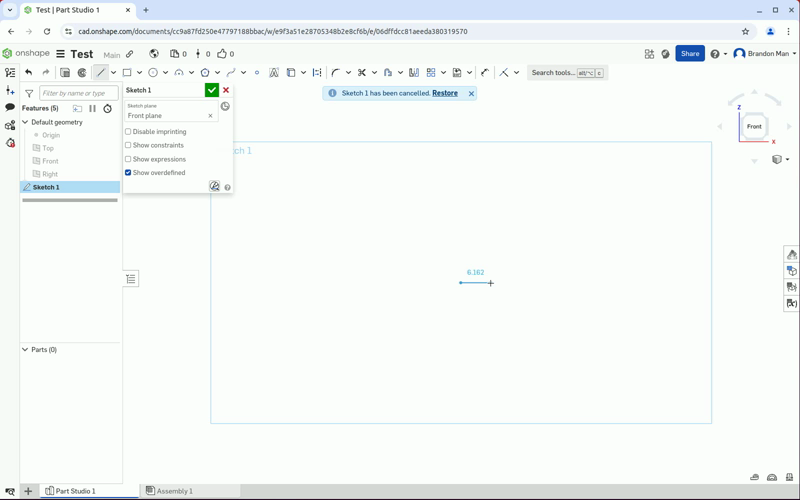
mouse_move(498, 282)
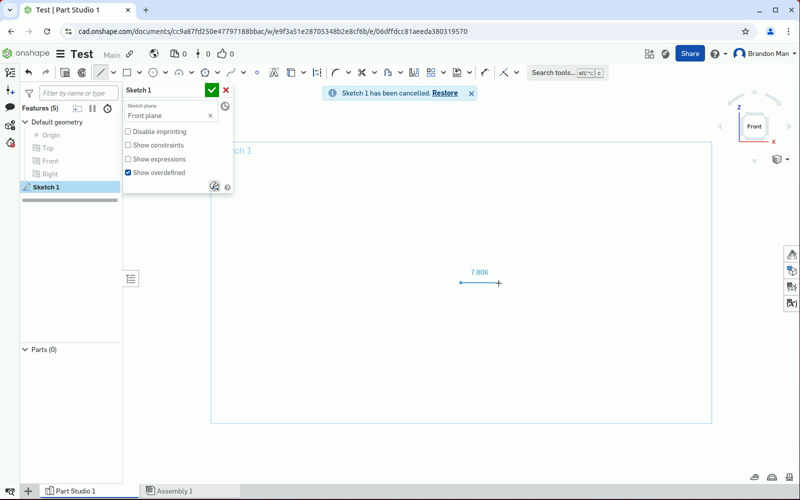
click(498, 282)
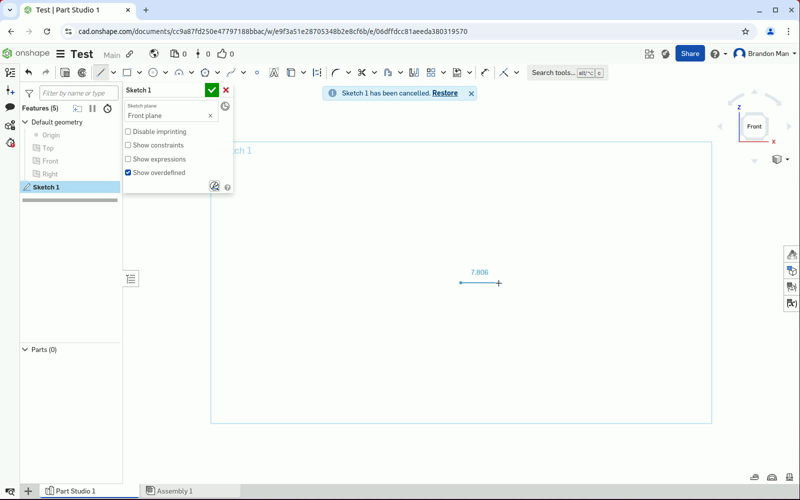
key_up(shift)
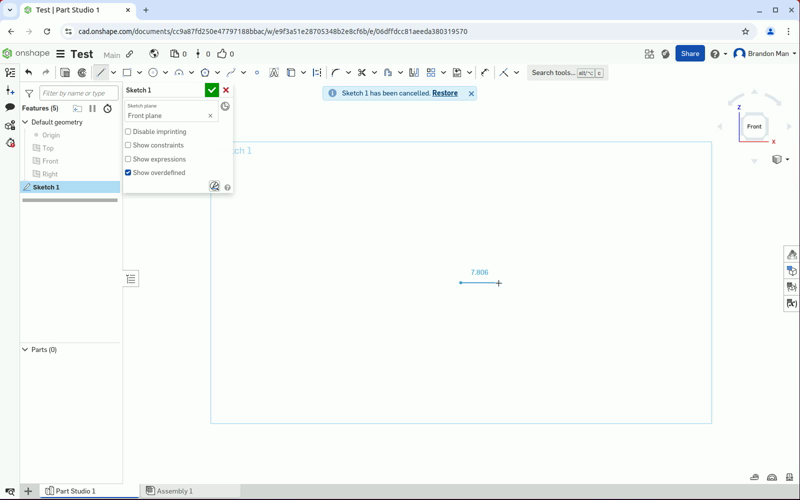
key_down(shift)
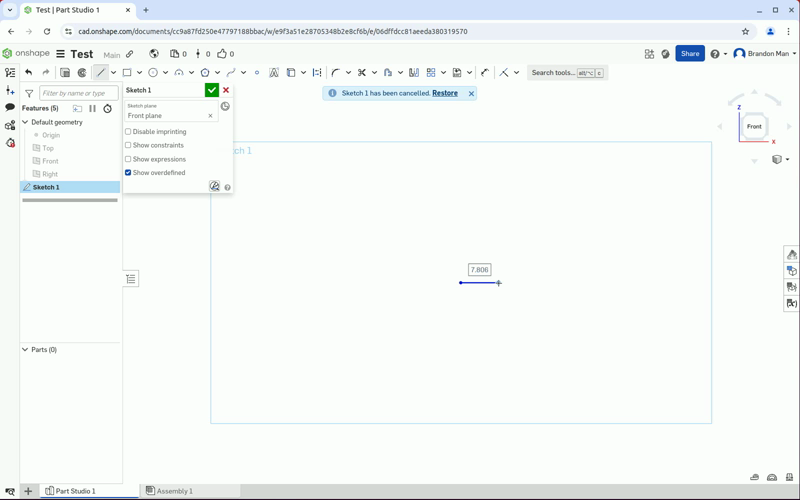
mouse_move(528, 282)
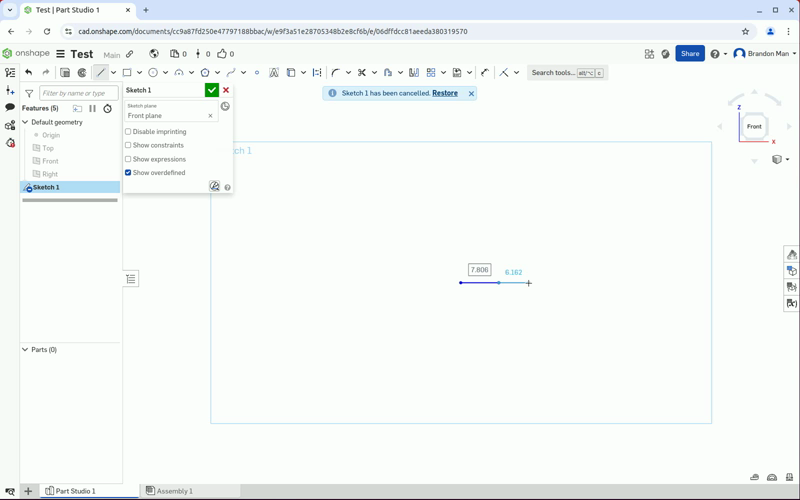
mouse_move(498, 264)
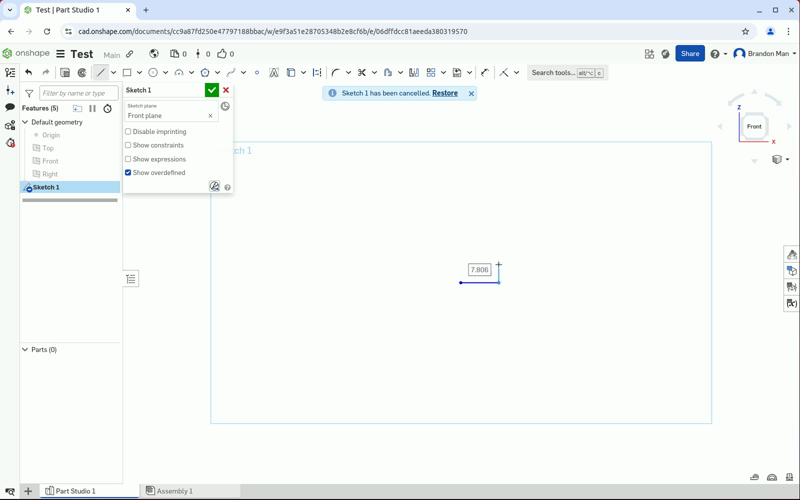
click(498, 264)
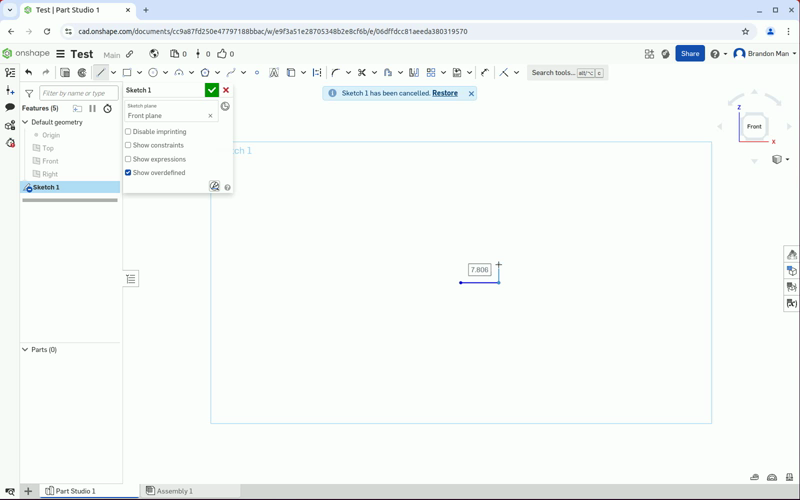
key_up(shift)
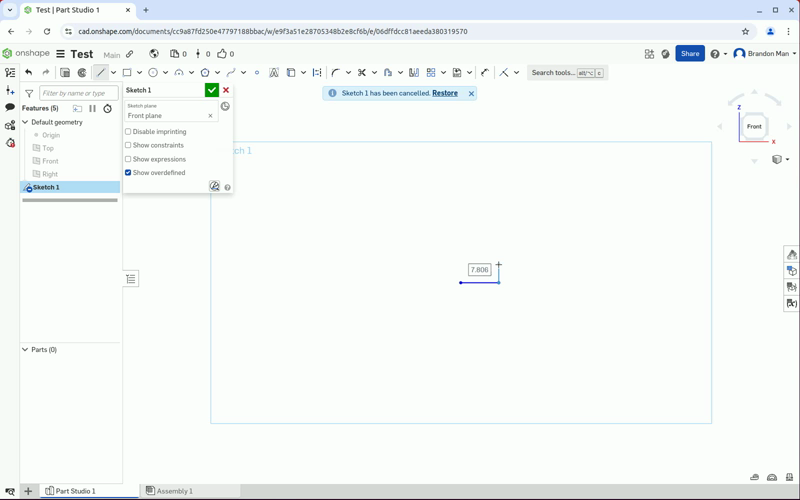
key_down(shift)
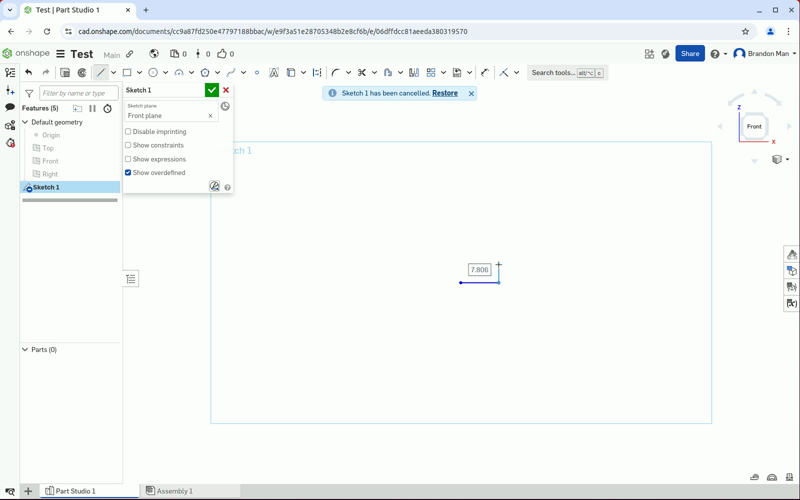
mouse_move(528, 264)
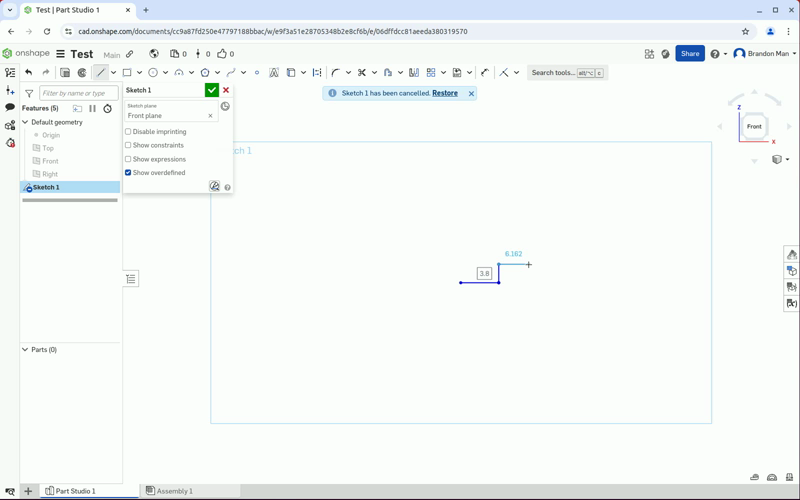
mouse_move(535, 264)
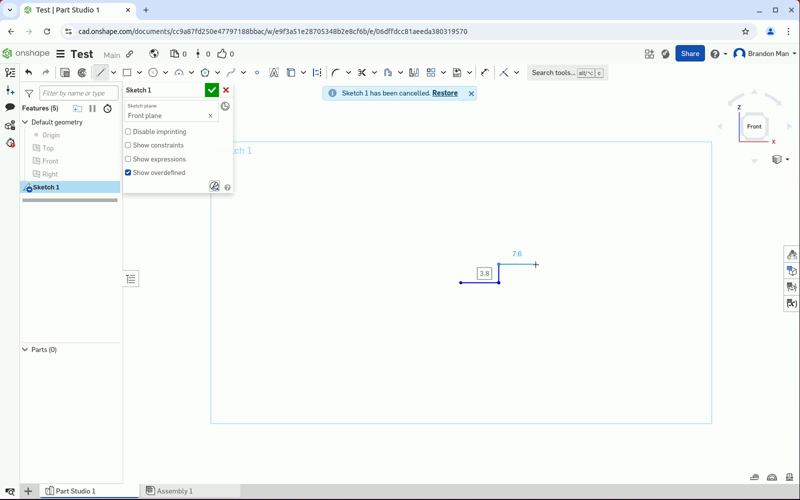
click(535, 264)
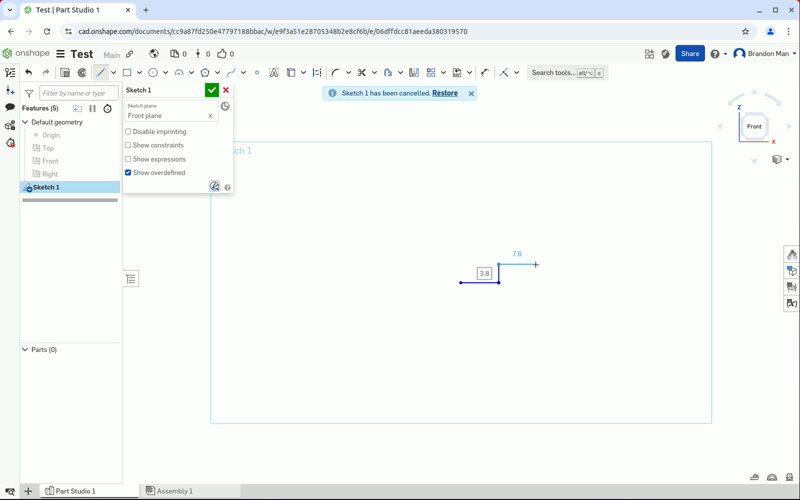
key_up(shift)
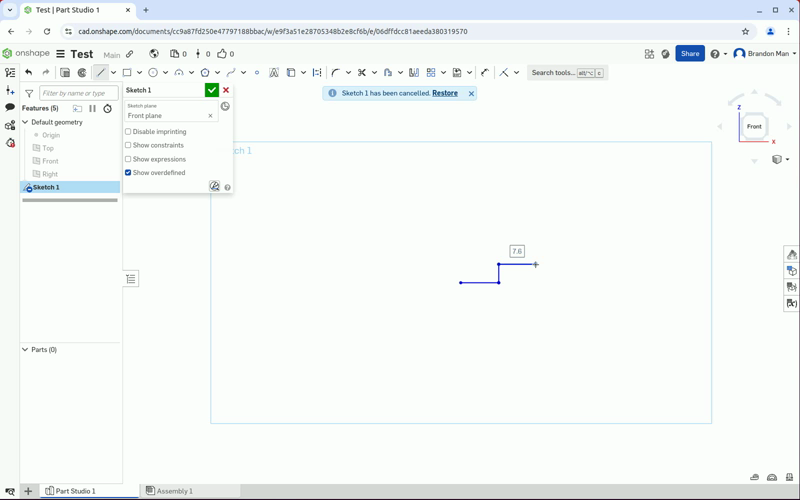
key_down(shift)
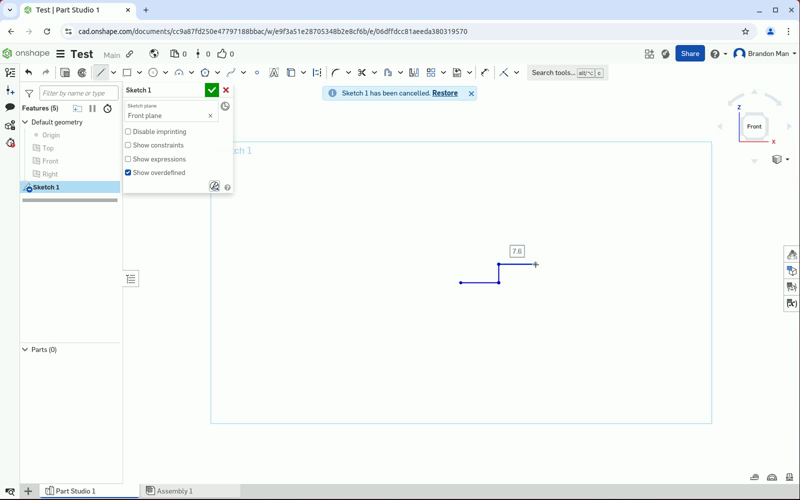
mouse_move(565, 264)
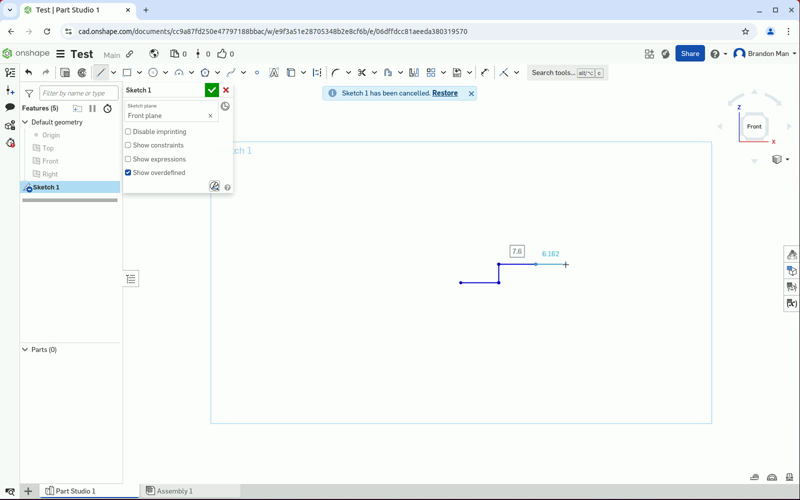
mouse_move(535, 282)
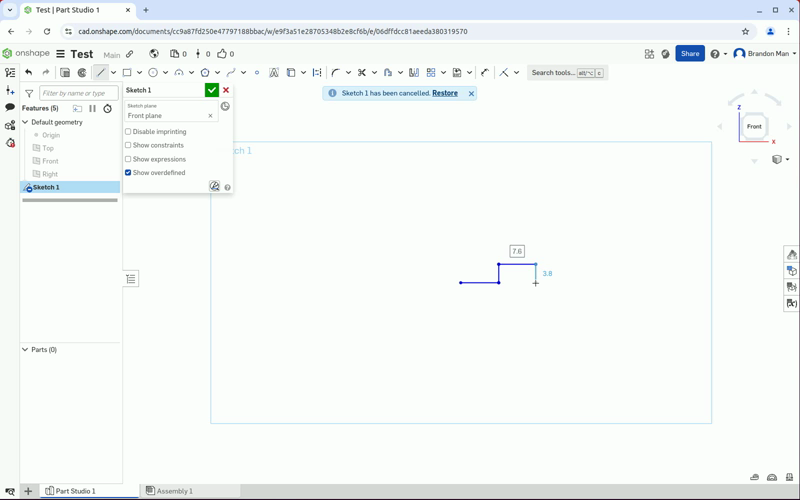
click(535, 282)
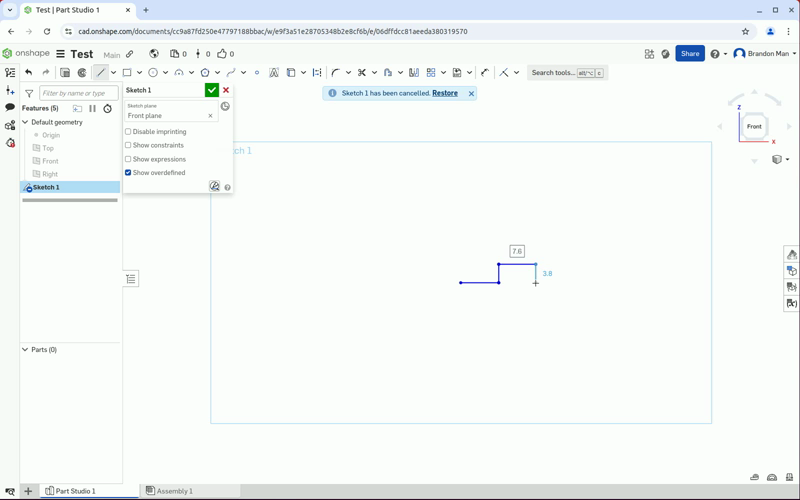
key_up(shift)
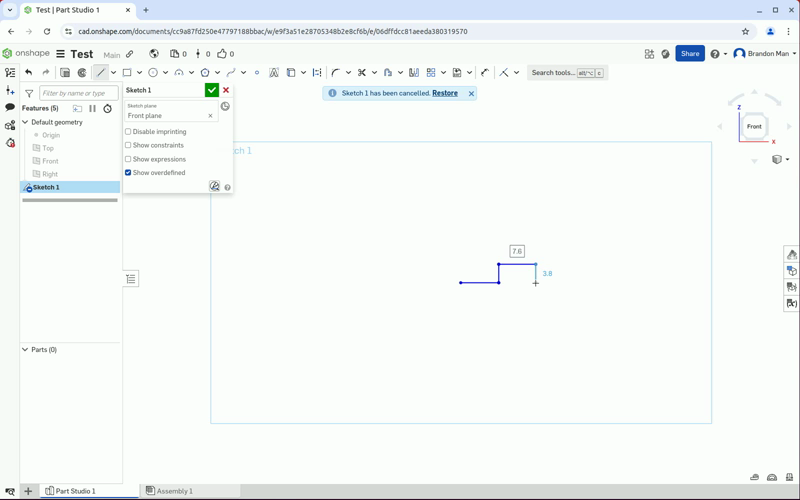
key_down(shift)
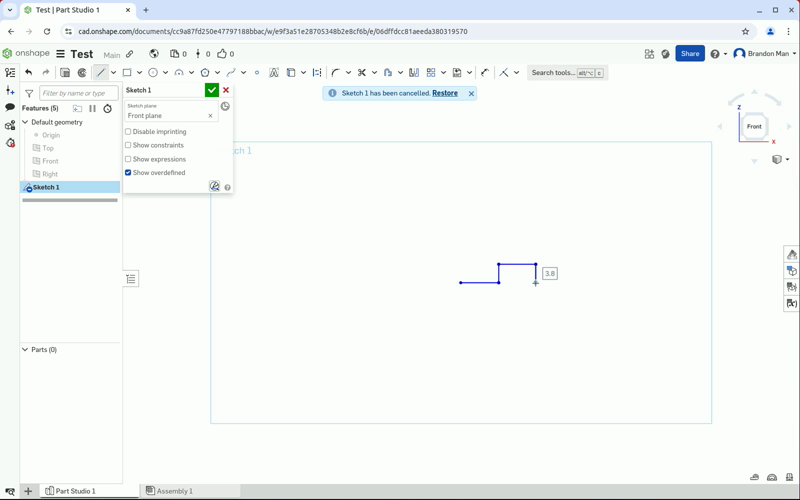
mouse_move(565, 282)
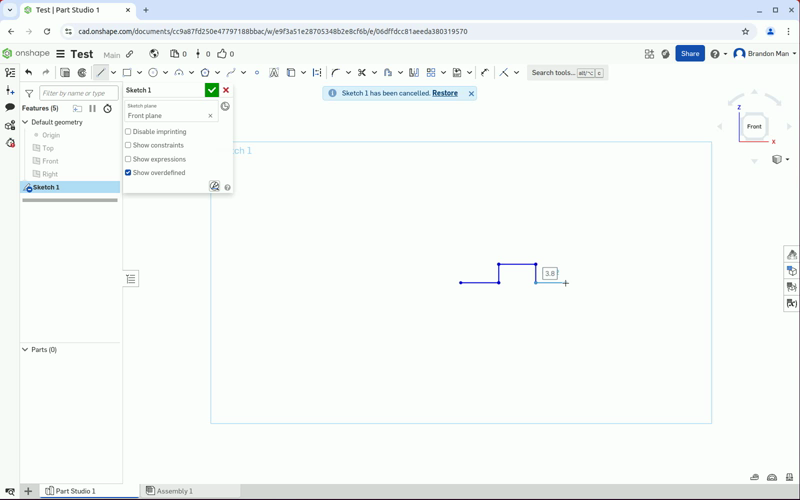
mouse_move(573, 282)
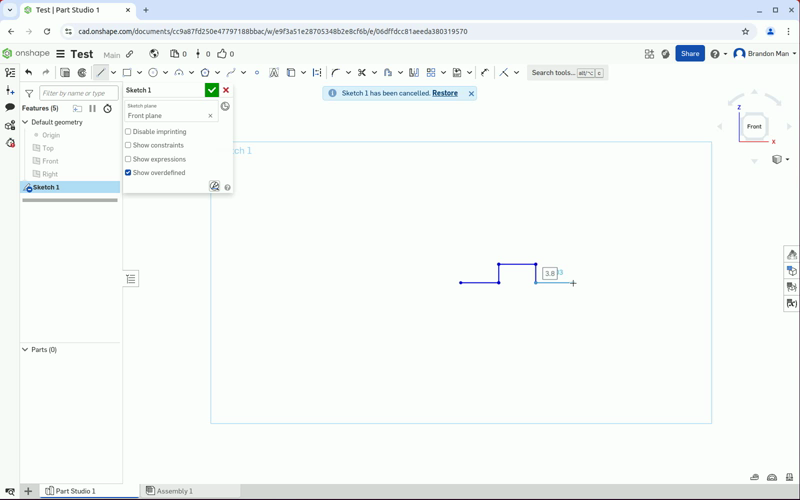
click(573, 282)
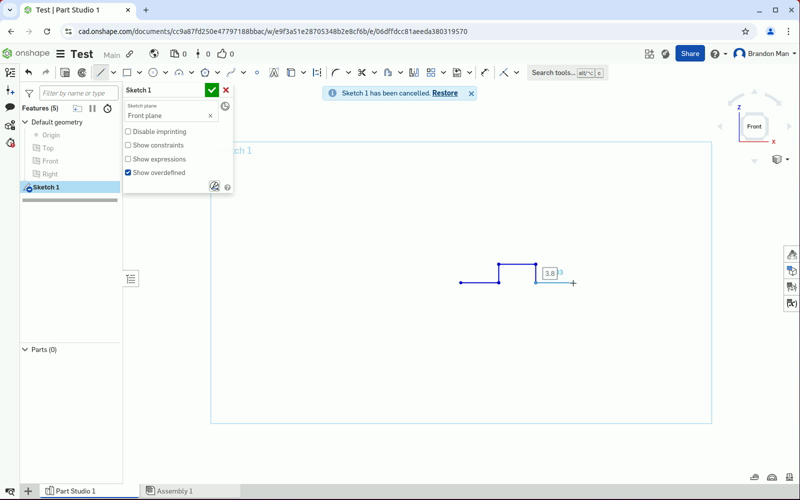
key_up(shift)
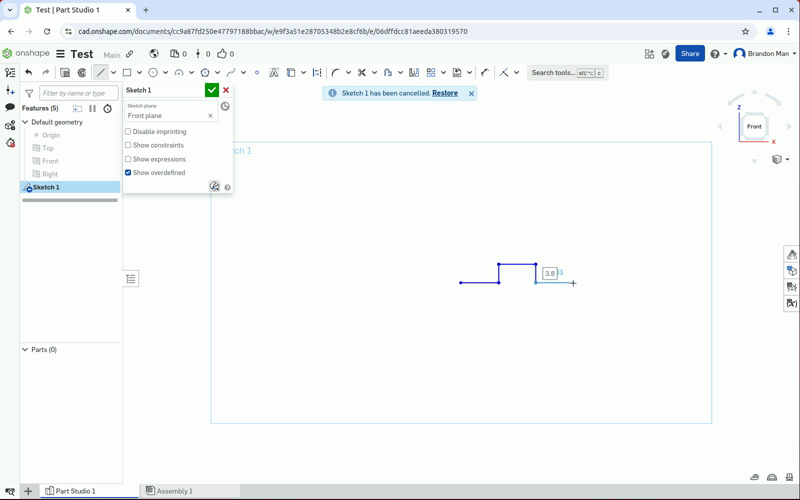
key_down(shift)
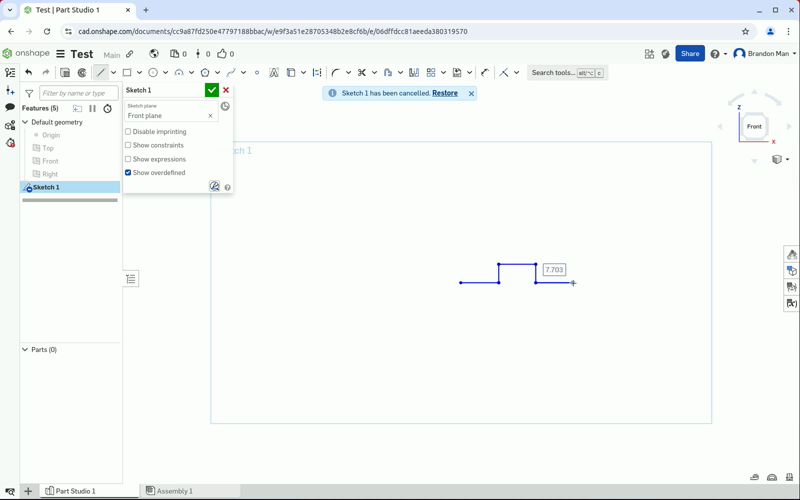
mouse_move(573, 208)
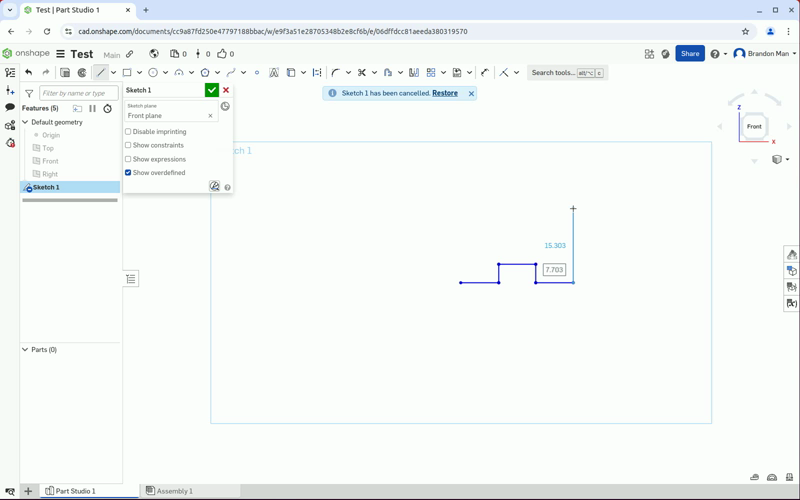
click(573, 208)
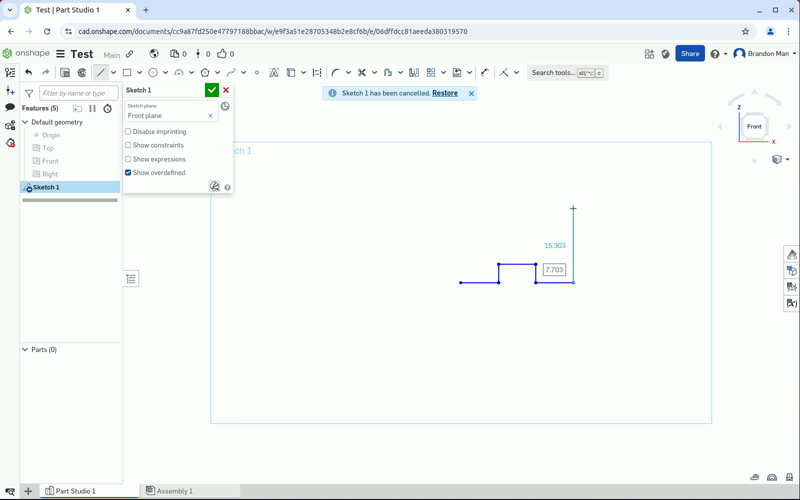
key_up(shift)
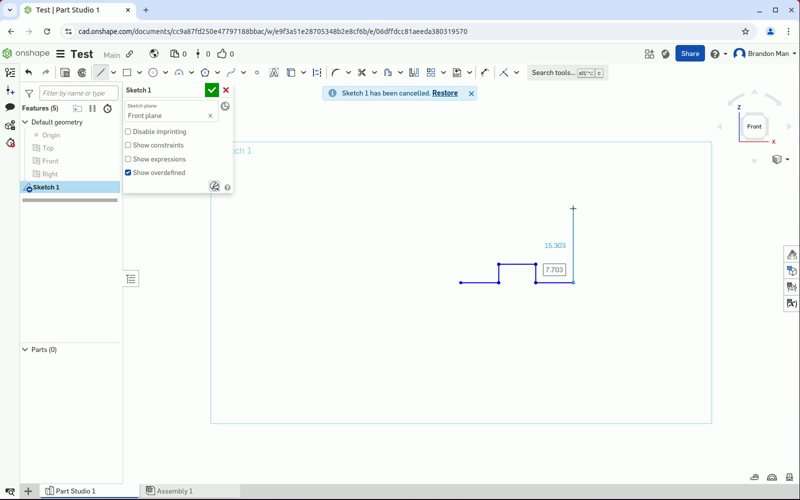
key_down(shift)
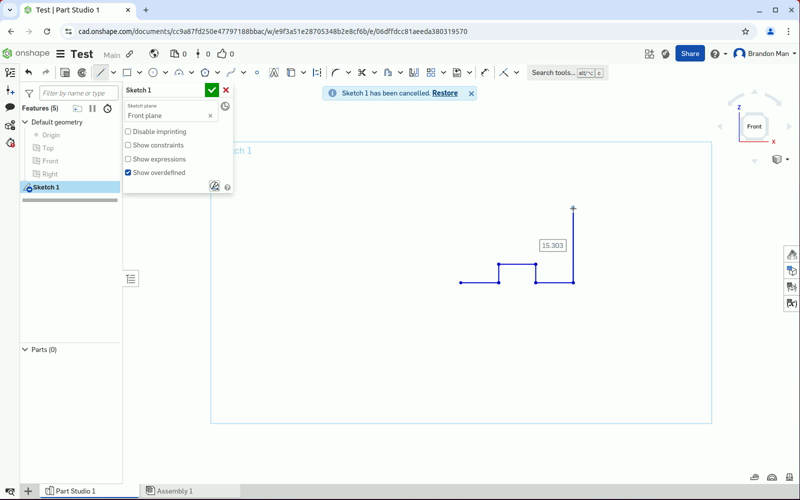
mouse_move(460, 208)
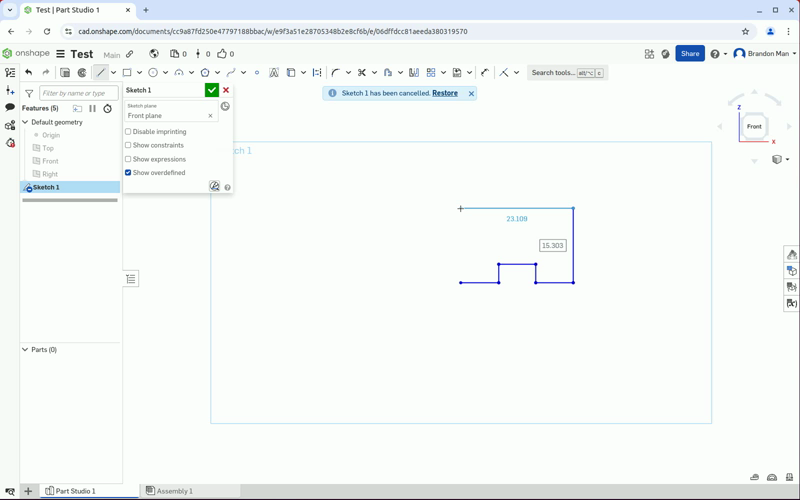
click(460, 208)
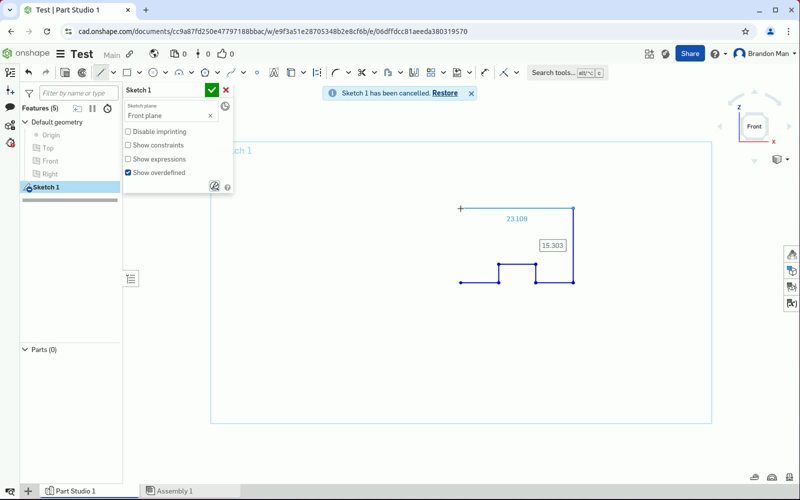
key_up(shift)
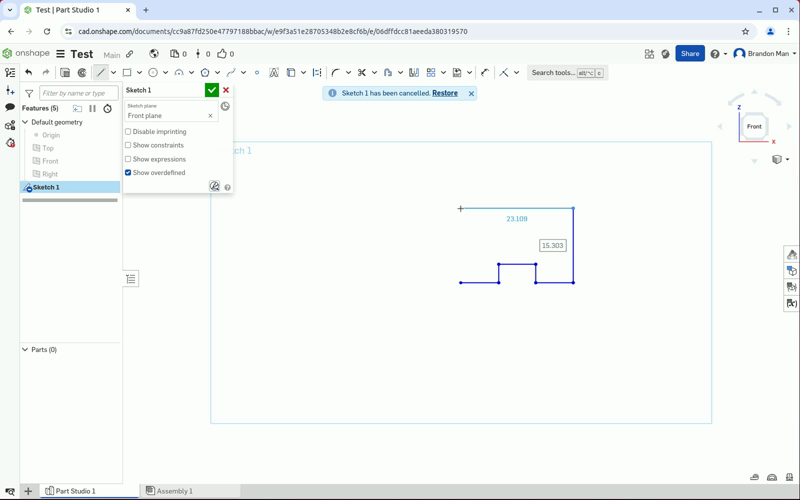
key_down(shift)
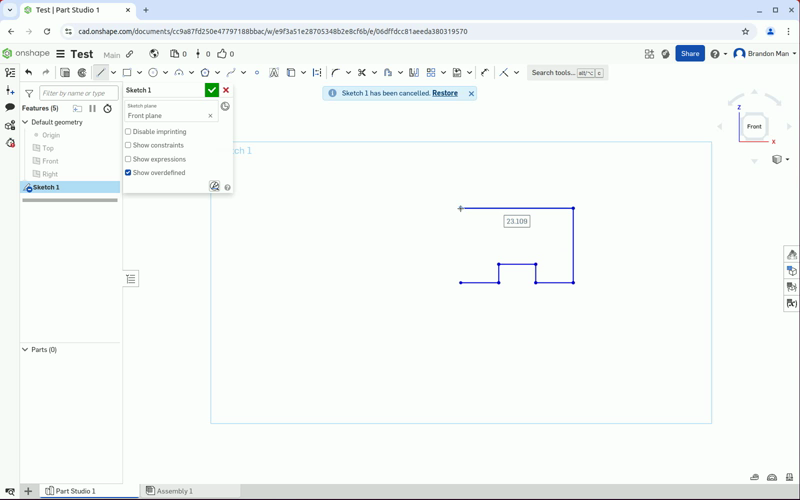
mouse_move(460, 282)
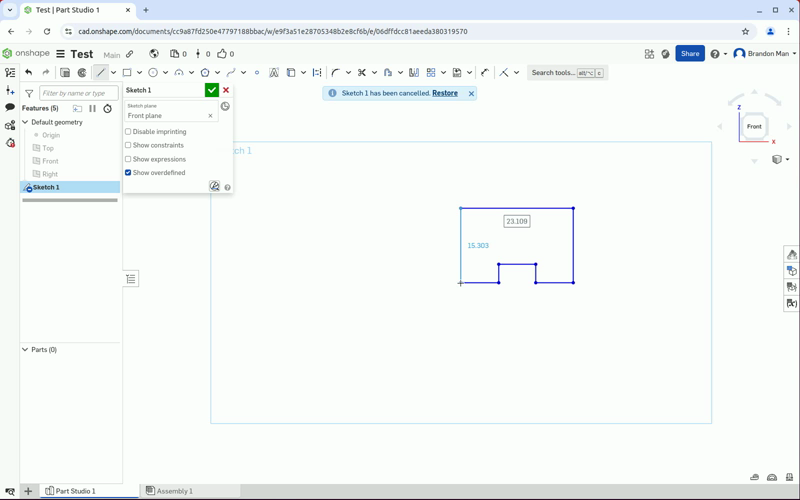
key_up(shift)
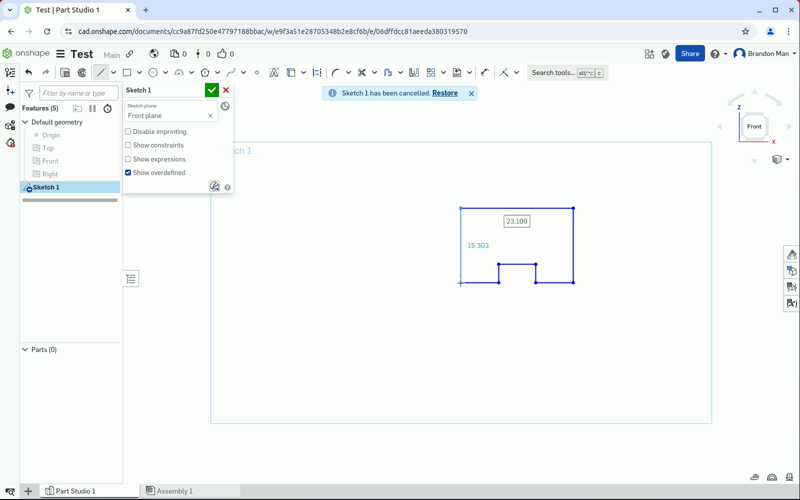
click(460, 282)
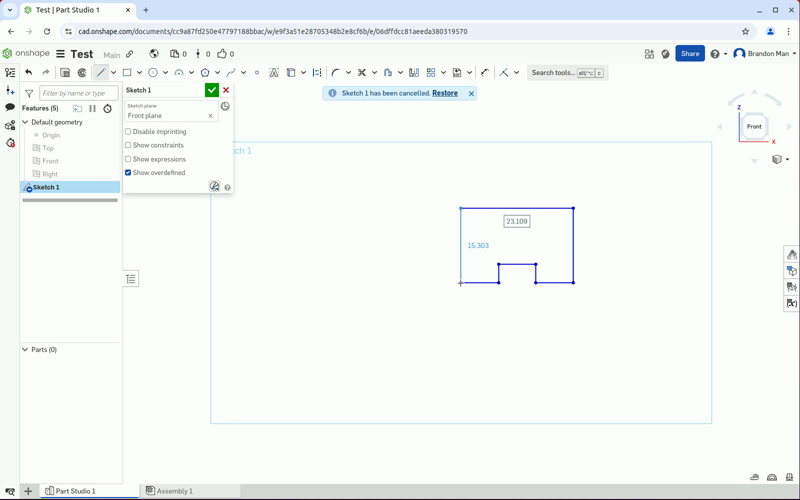
key(esc)
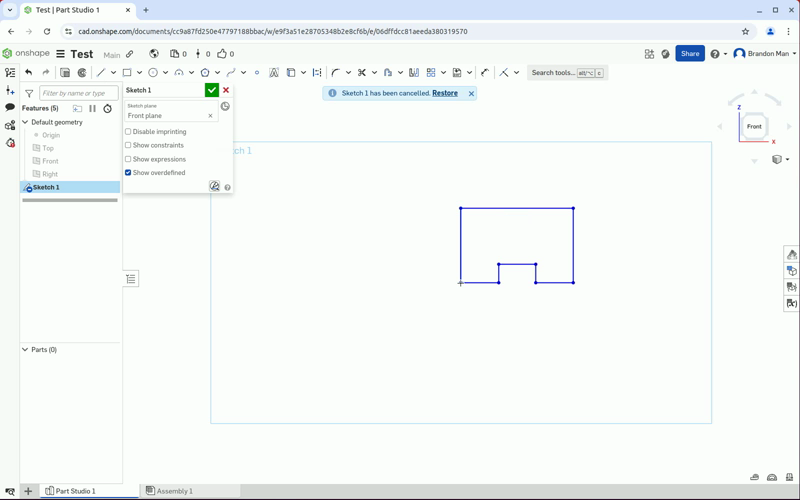
mouse_move(507, 235)
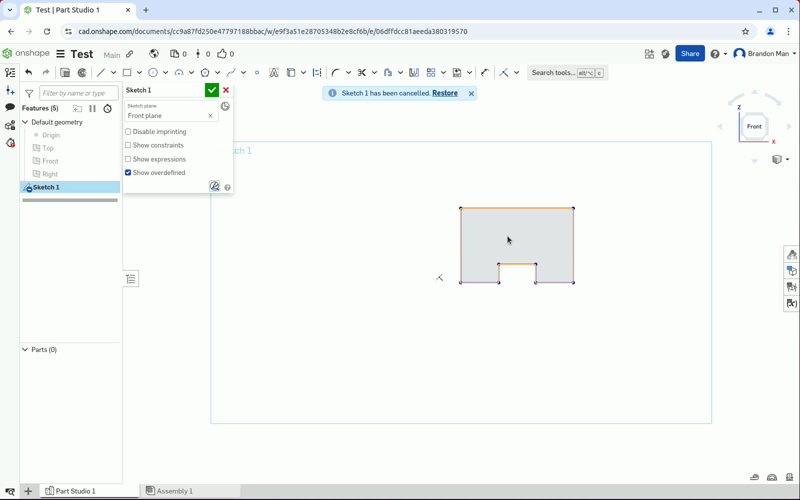
click(507, 235)
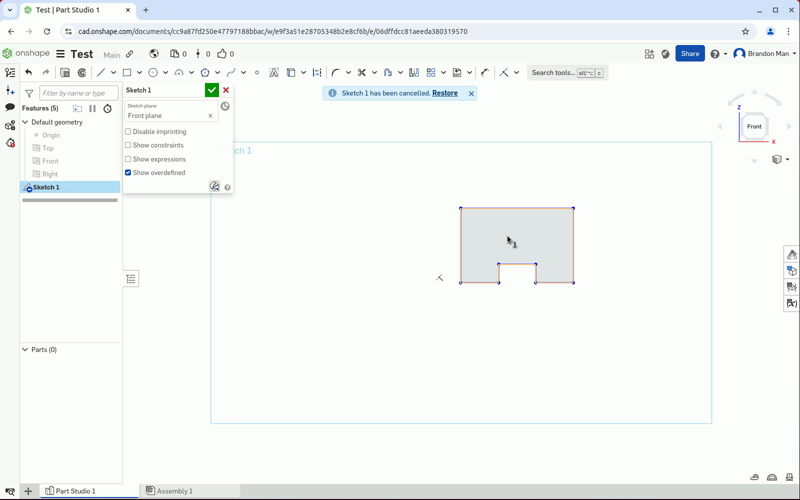
mouse_move(73, 352)
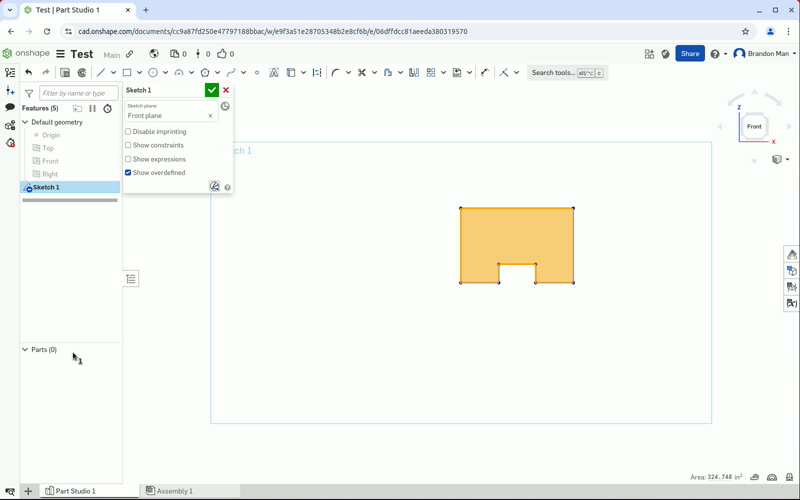
key(shift+y)
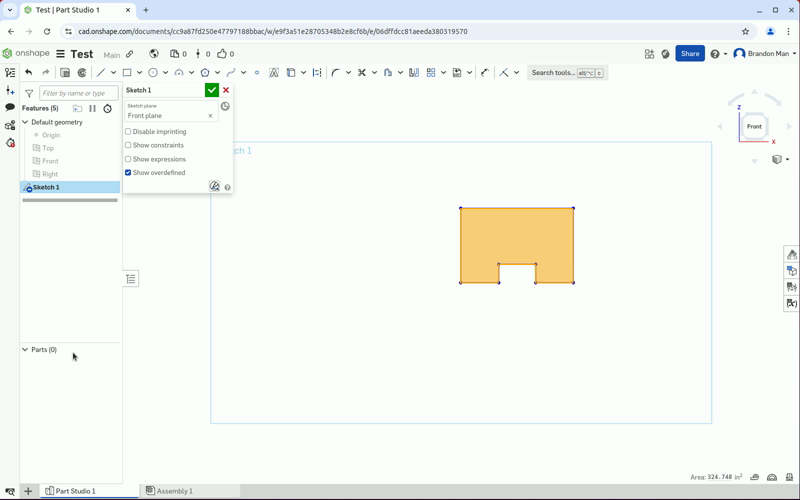
key(shift+e)
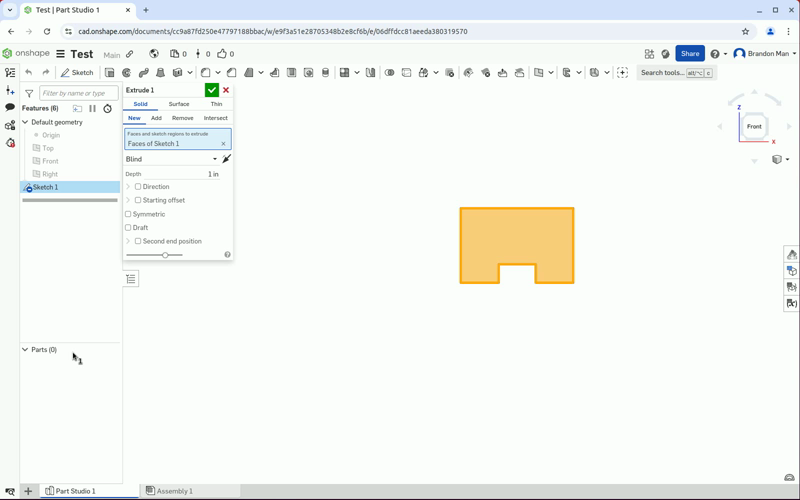
mouse_move(143, 106)
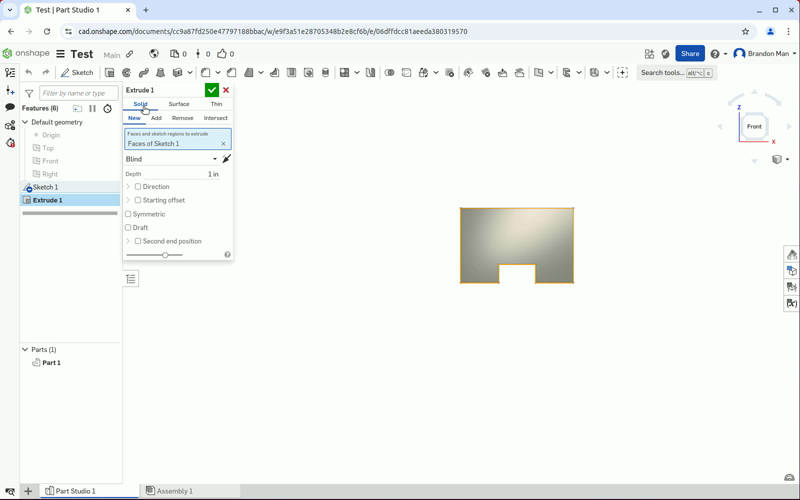
click(143, 106)
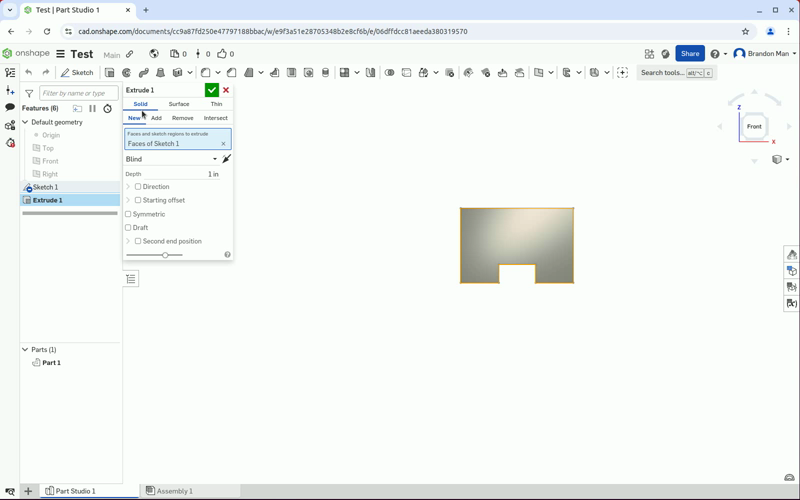
mouse_move(137, 120)
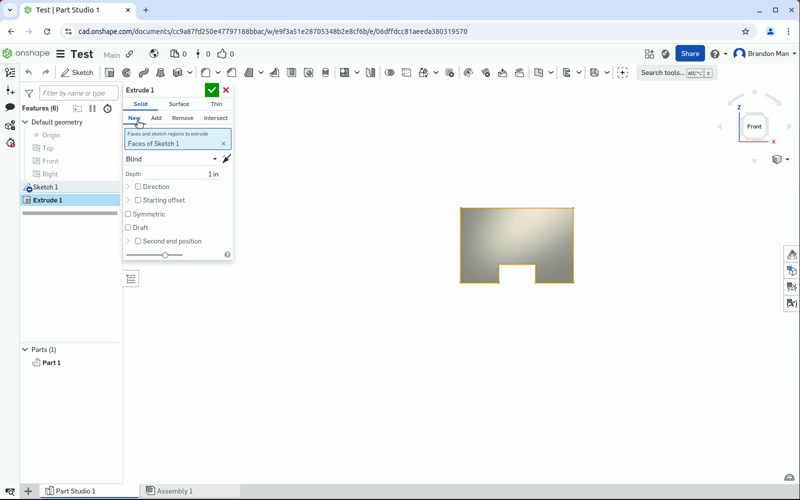
click(137, 120)
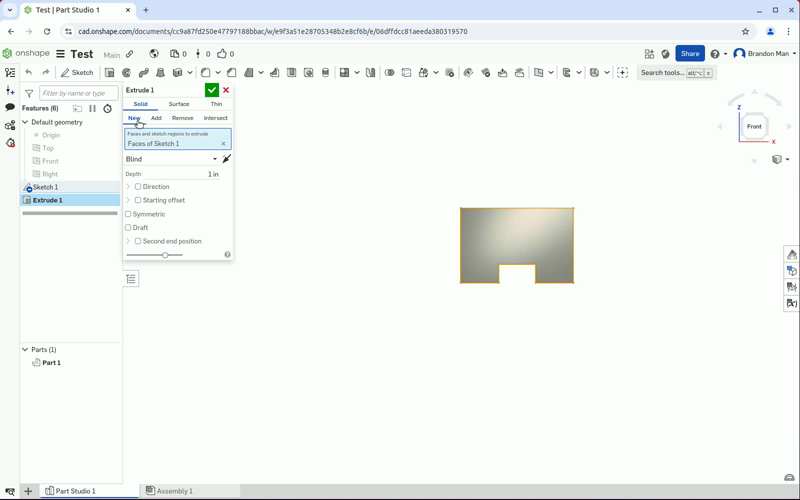
key(tab, 4)
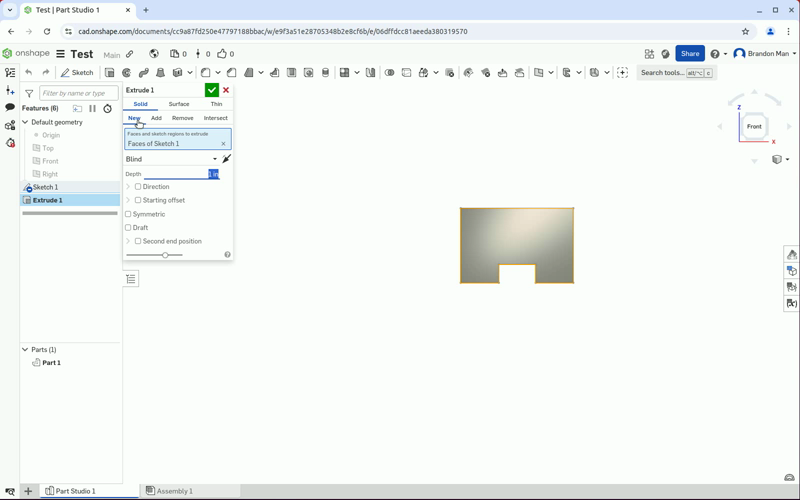
text(-15.405)
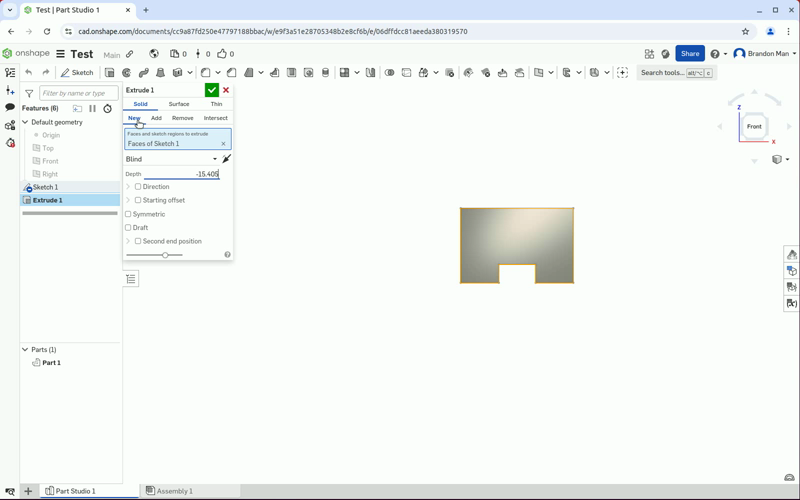
key(enter)
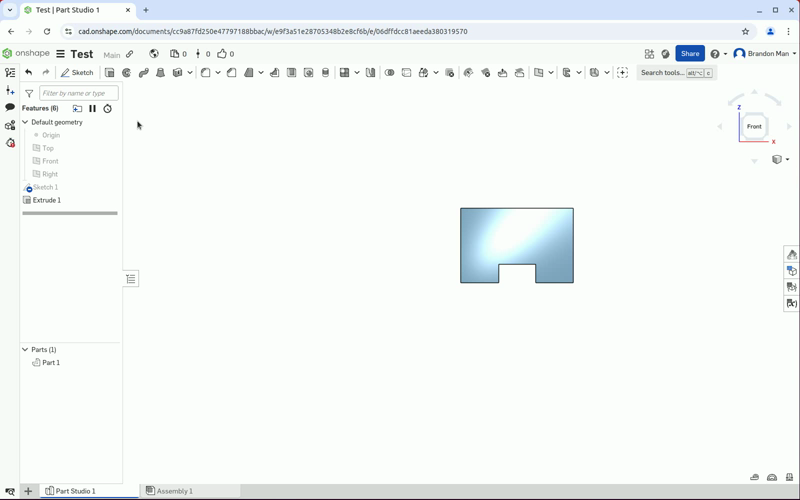
key(shift+h)
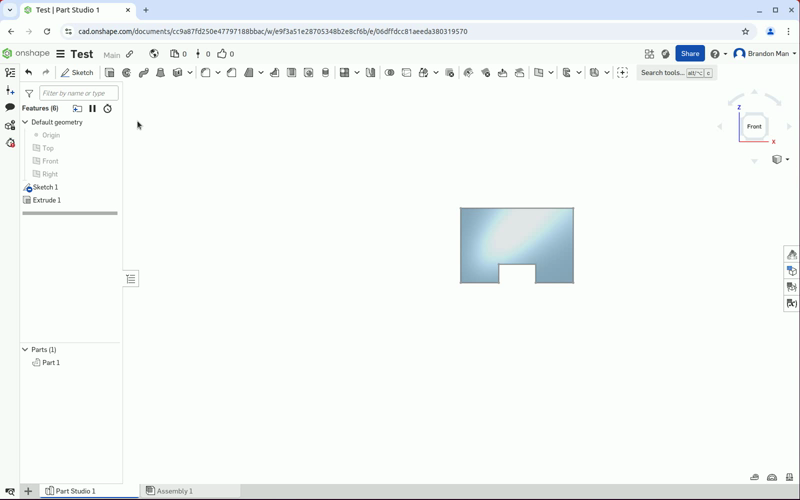
key(shift+h)
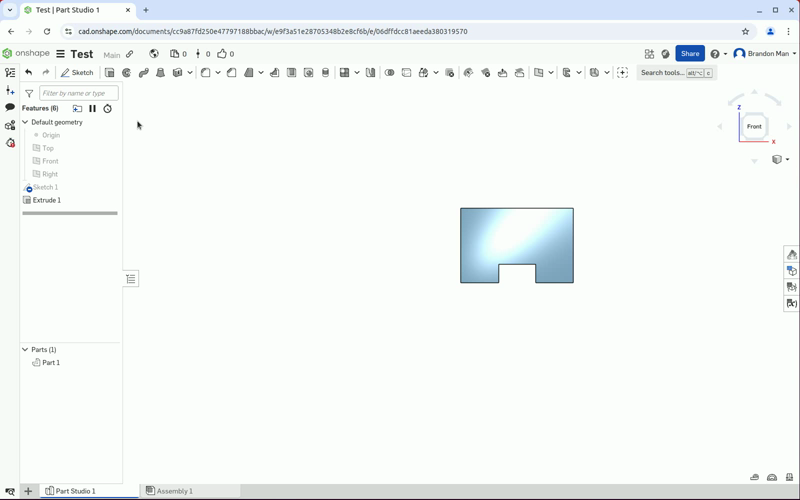
mouse_move(73, 189)
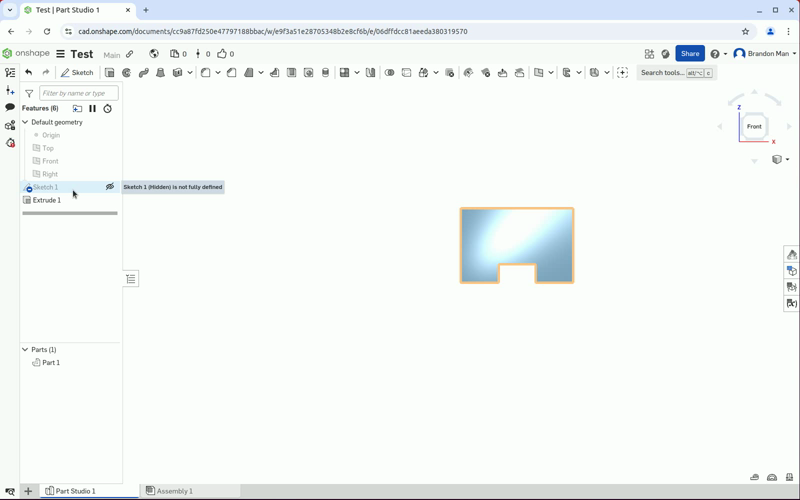
click(73, 189)
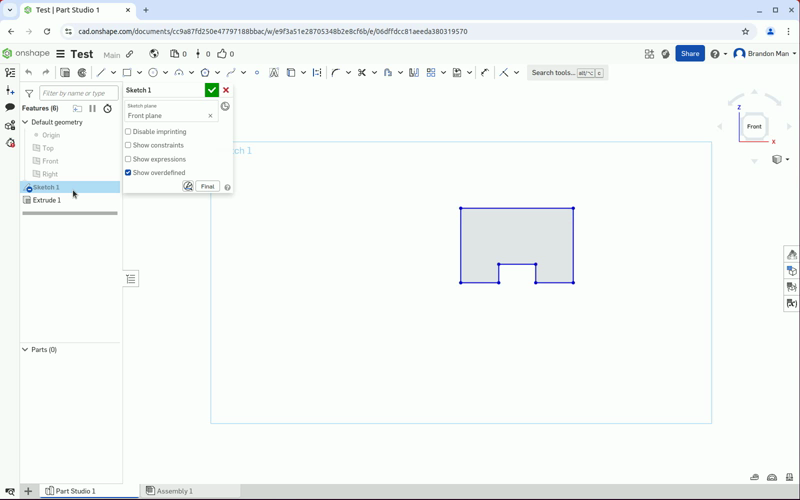
mouse_move(229, 92)
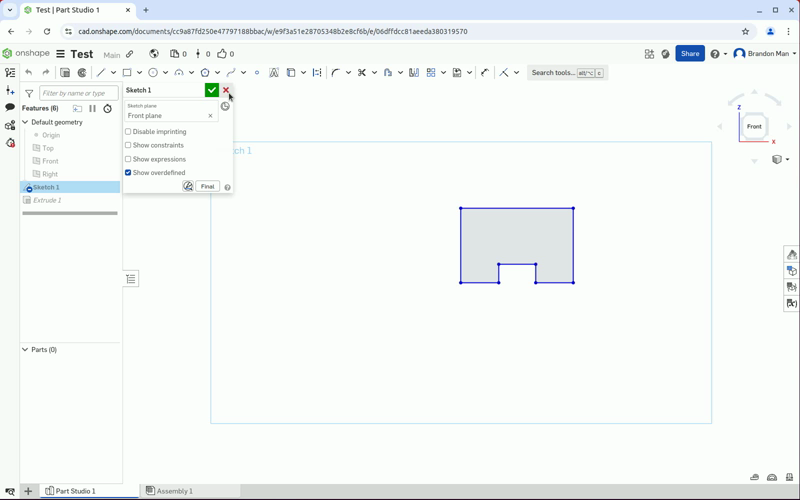
click(229, 92)
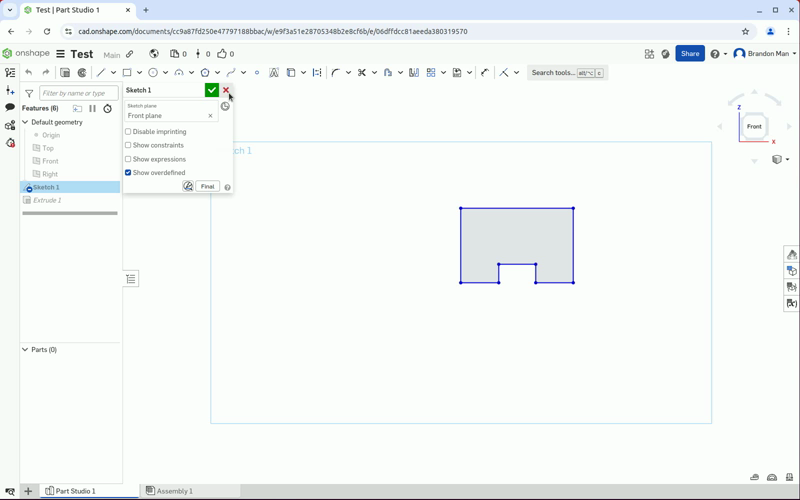
key(shift+s)
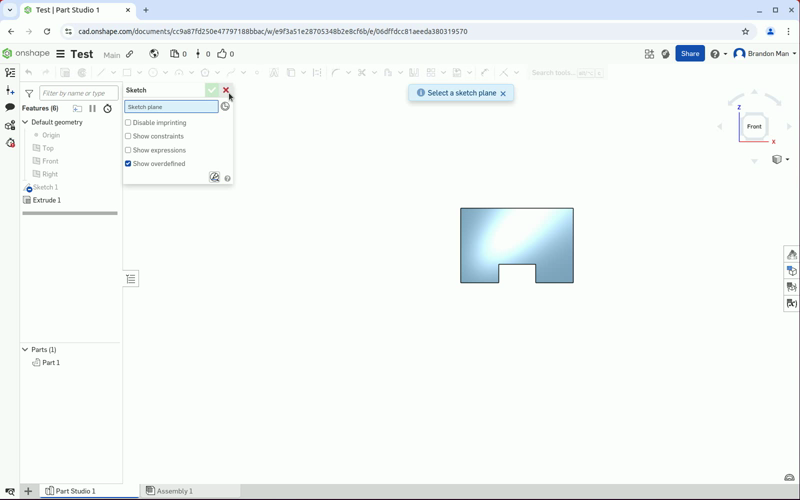
mouse_move(73, 163)
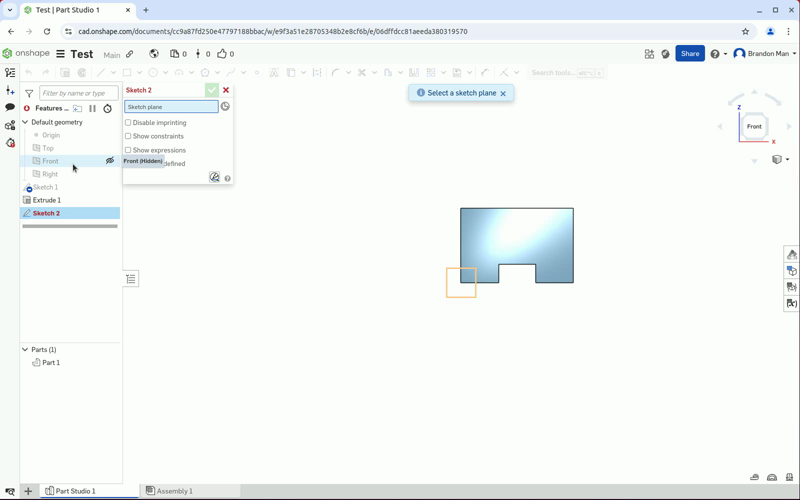
click(73, 163)
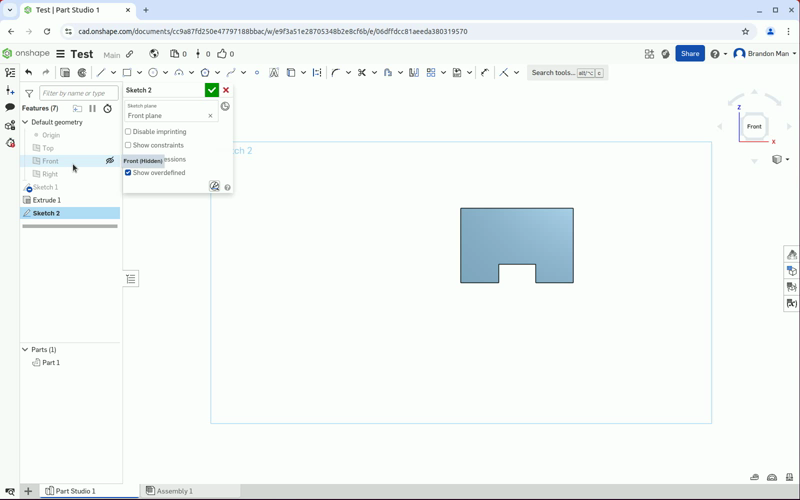
mouse_move(73, 352)
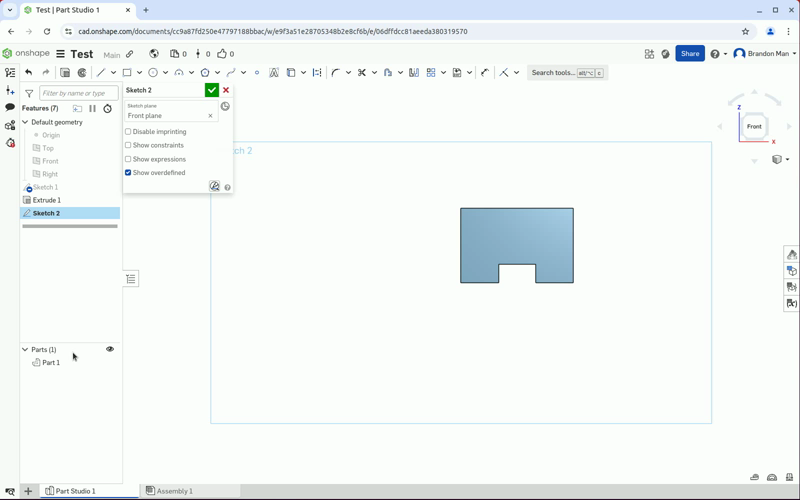
key(y)
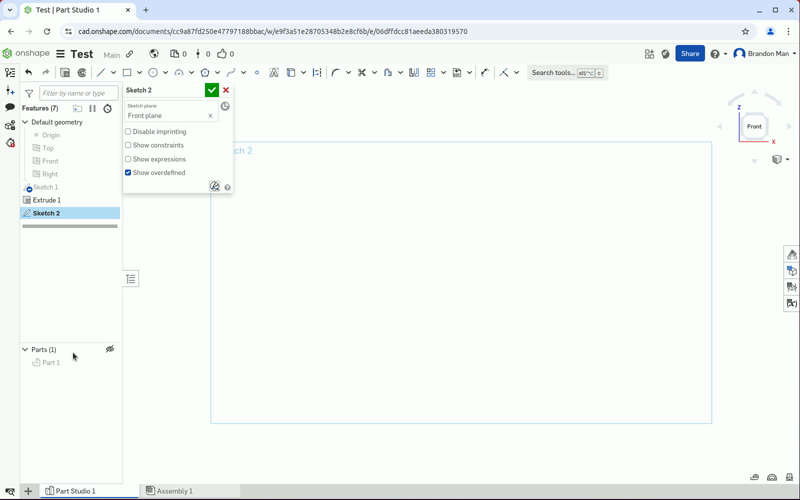
key(l)
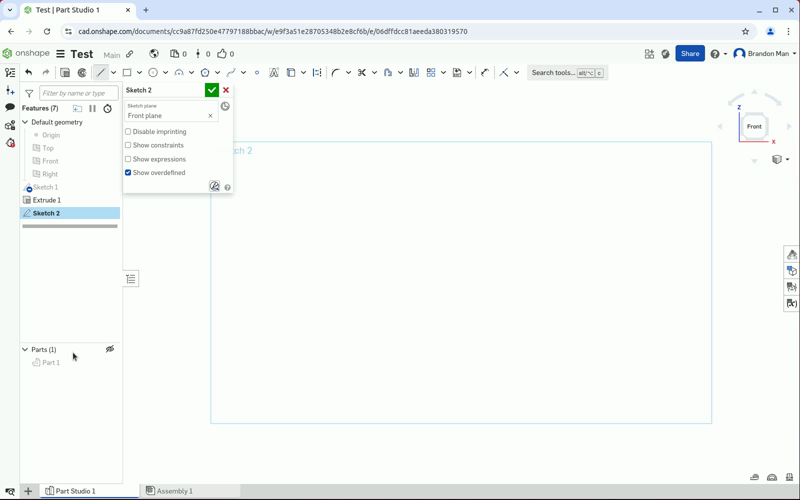
key_down(shift)
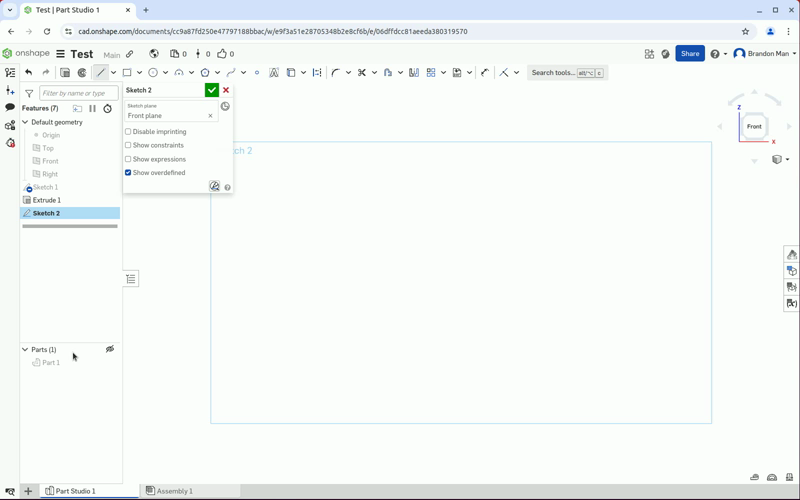
mouse_move(460, 282)
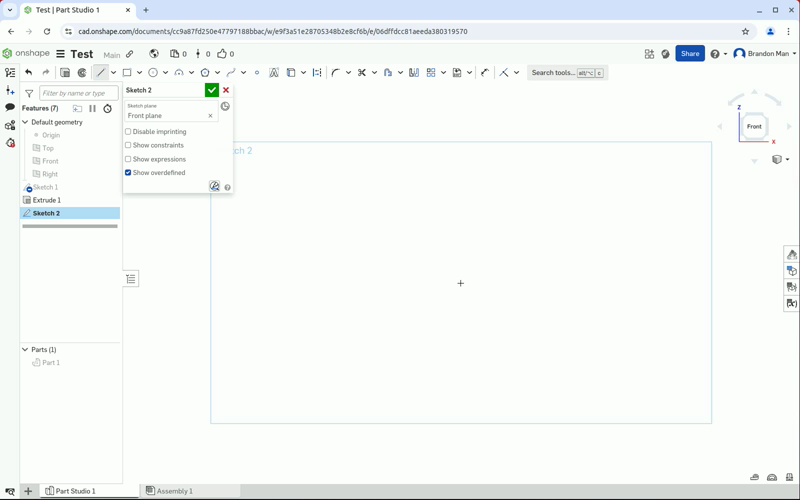
click(460, 282)
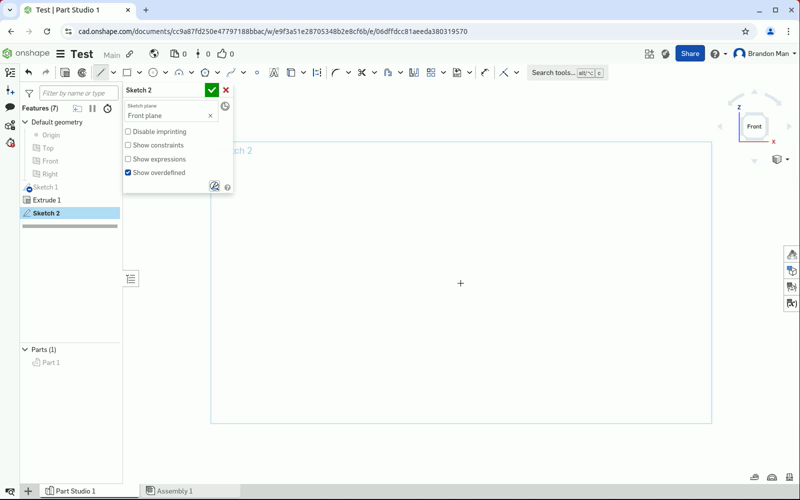
key_up(shift)
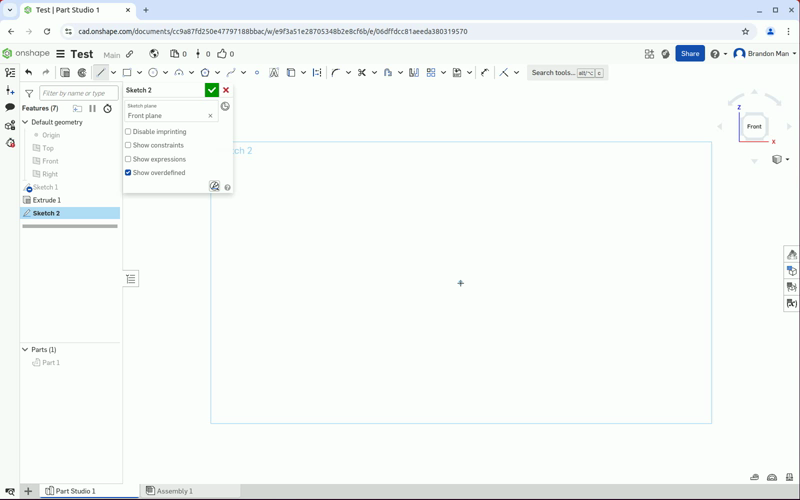
key_down(shift)
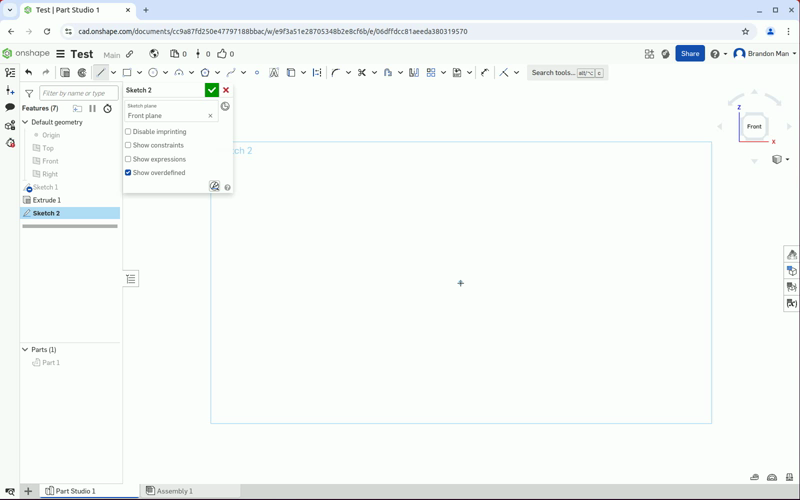
mouse_move(498, 207)
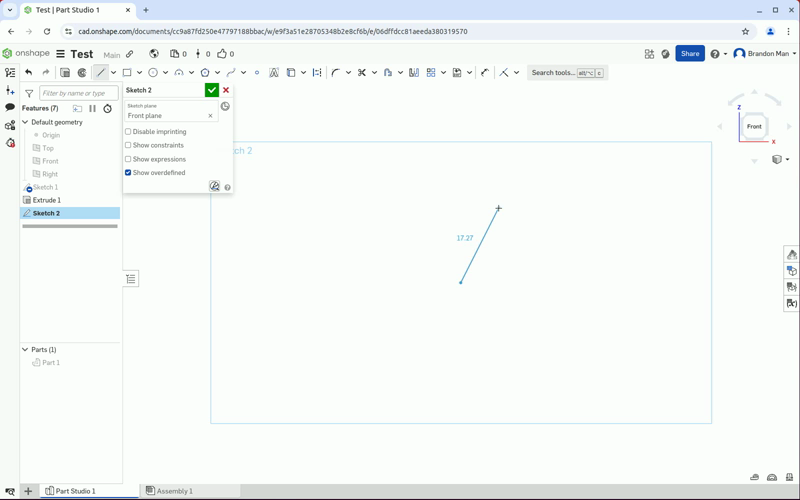
click(498, 207)
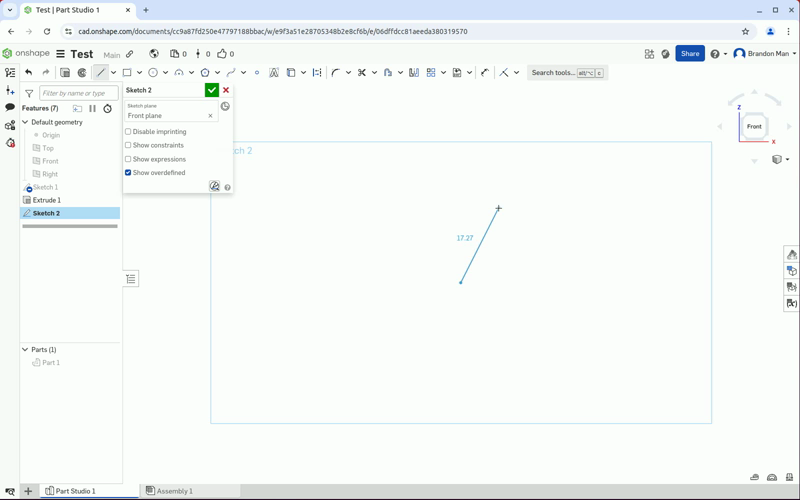
key_up(shift)
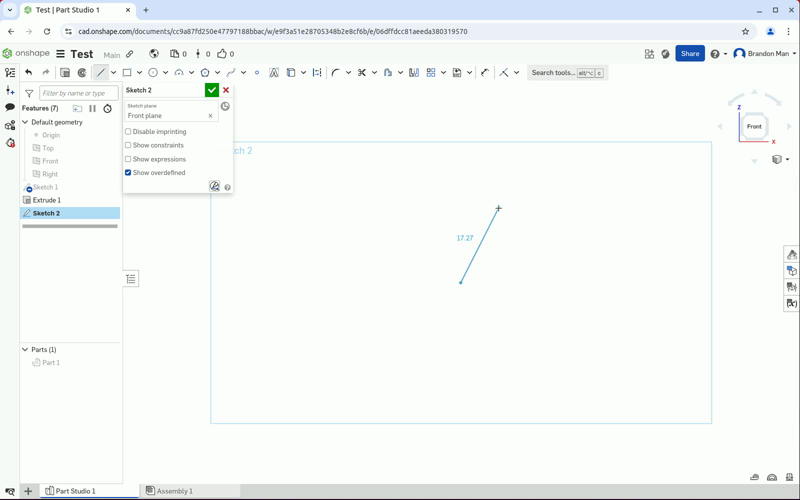
key_down(shift)
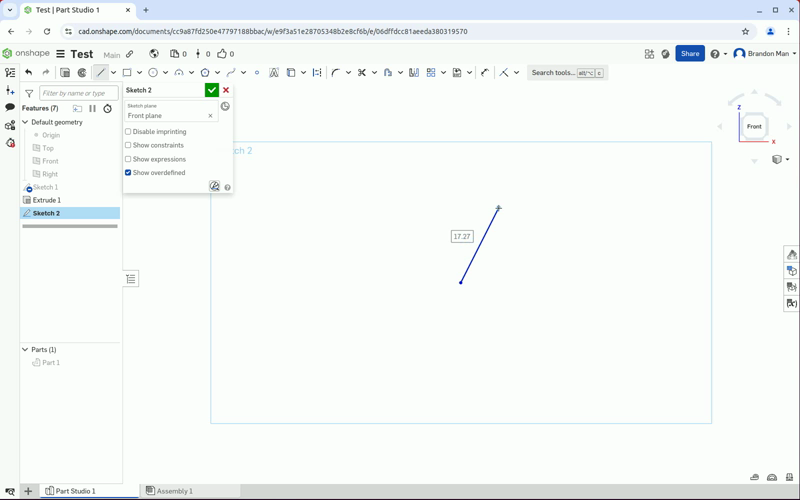
mouse_move(528, 207)
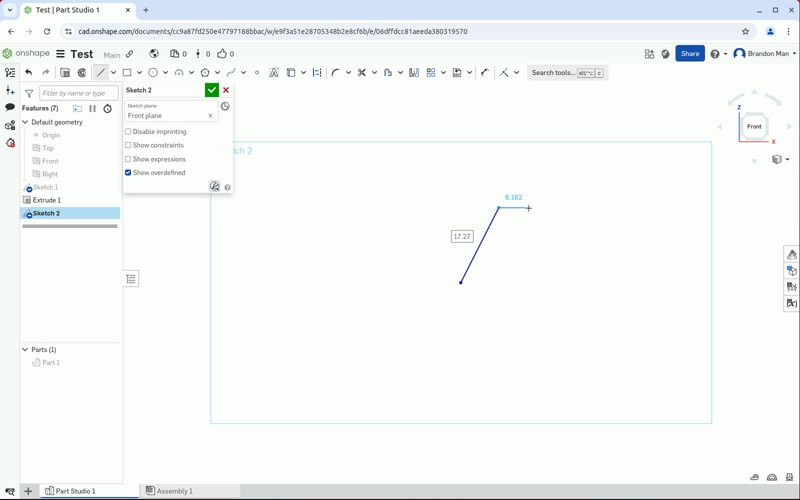
mouse_move(460, 207)
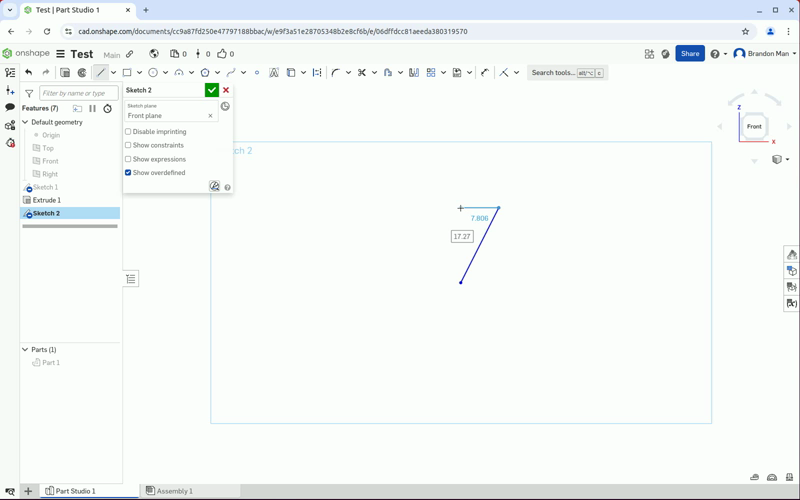
click(460, 207)
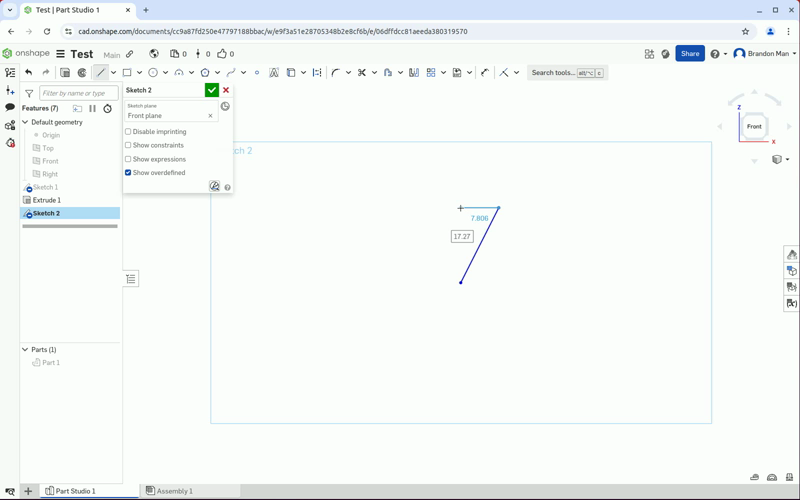
key_up(shift)
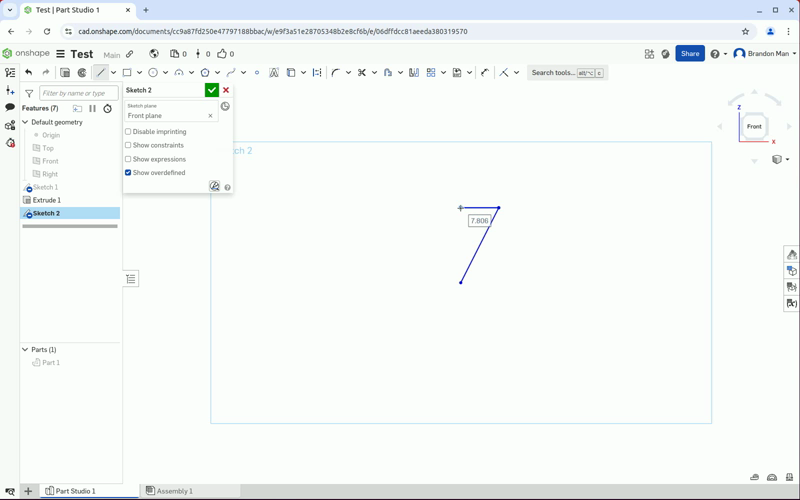
key_down(shift)
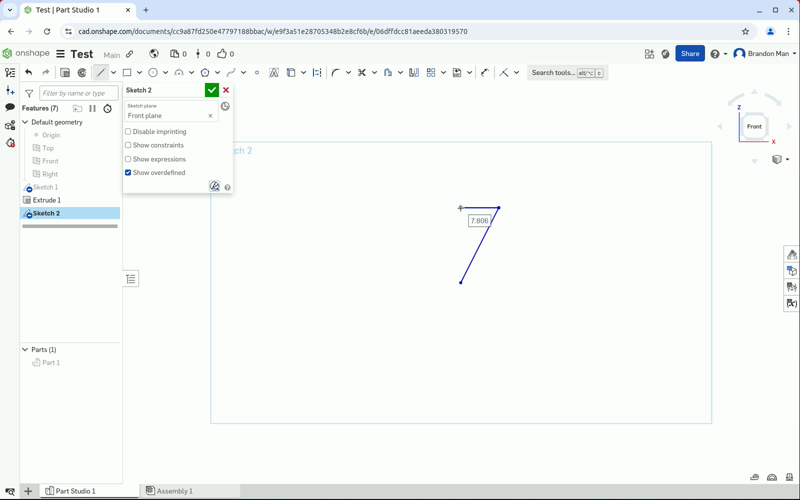
mouse_move(460, 282)
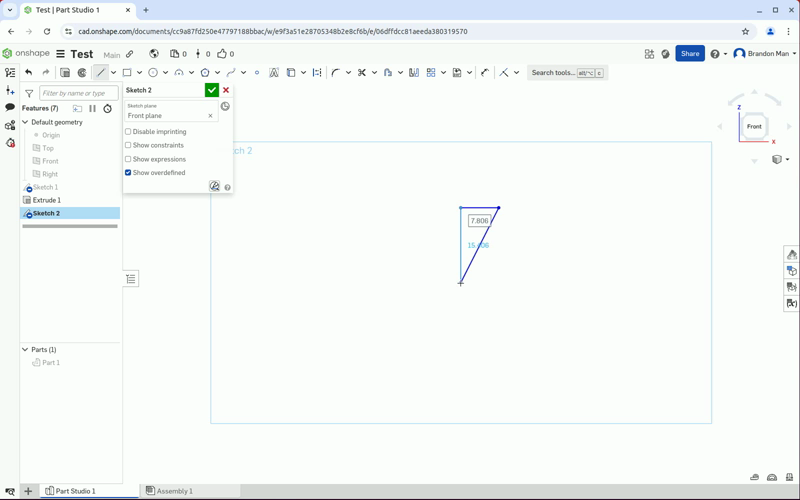
key_up(shift)
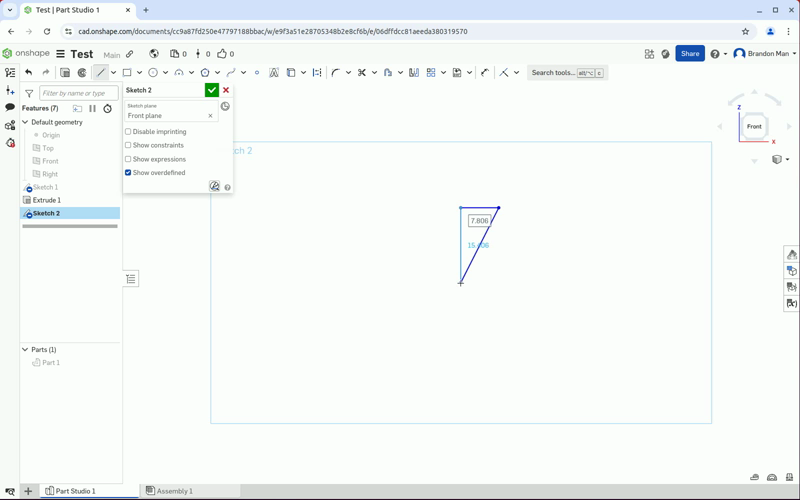
click(460, 282)
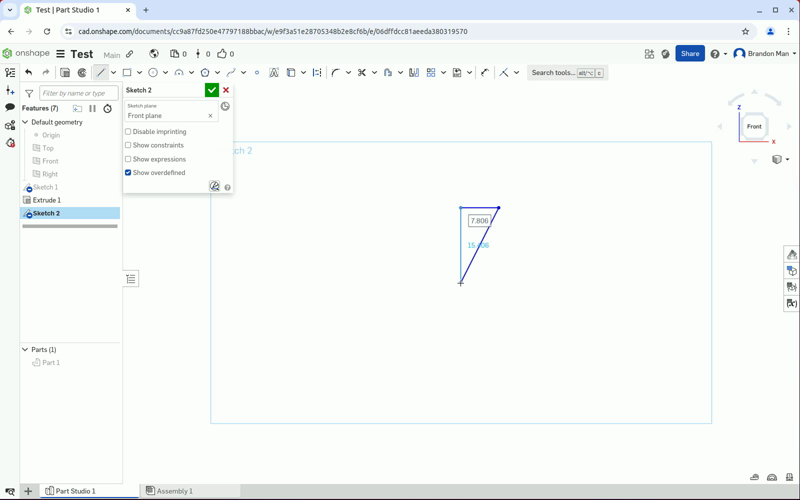
key(esc)
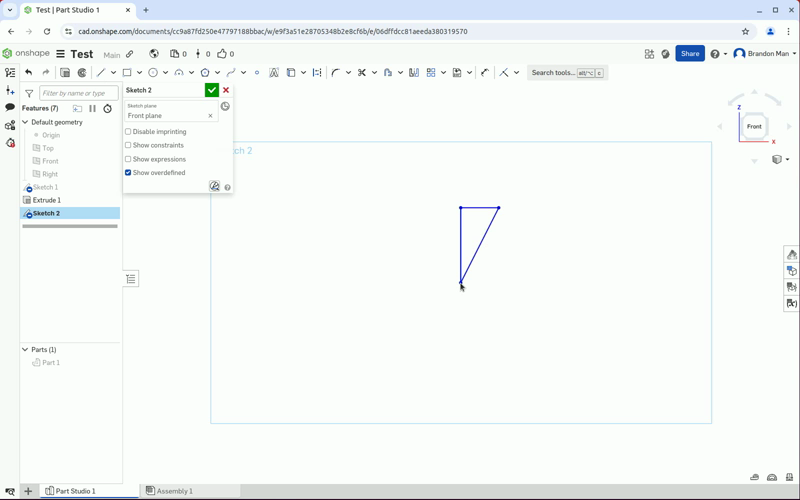
mouse_move(467, 234)
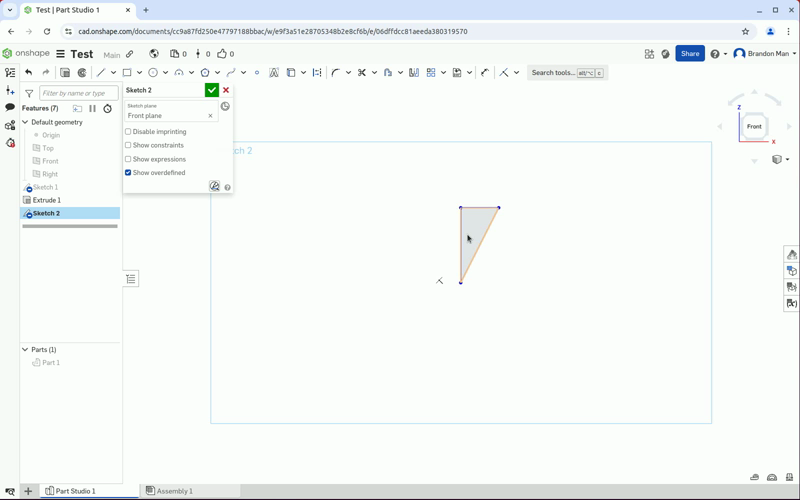
scroll(6)
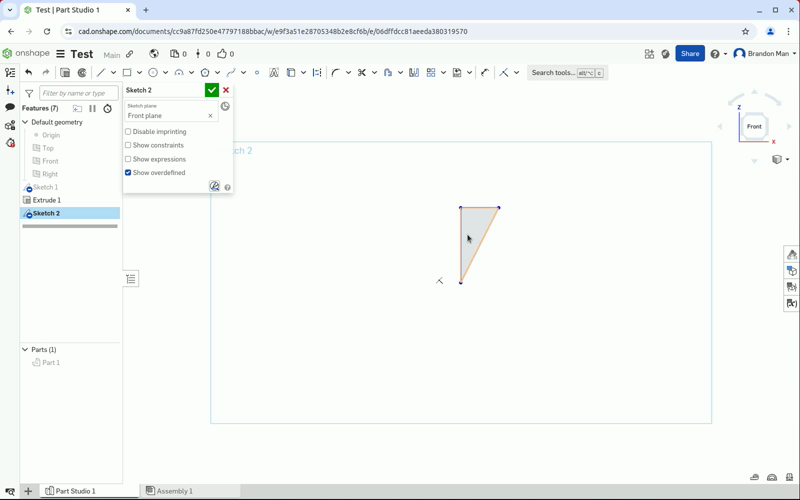
scroll(6)
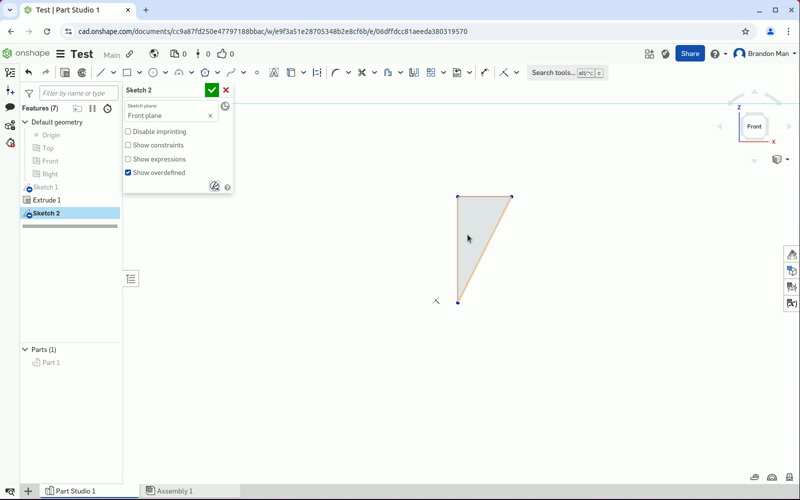
scroll(6)
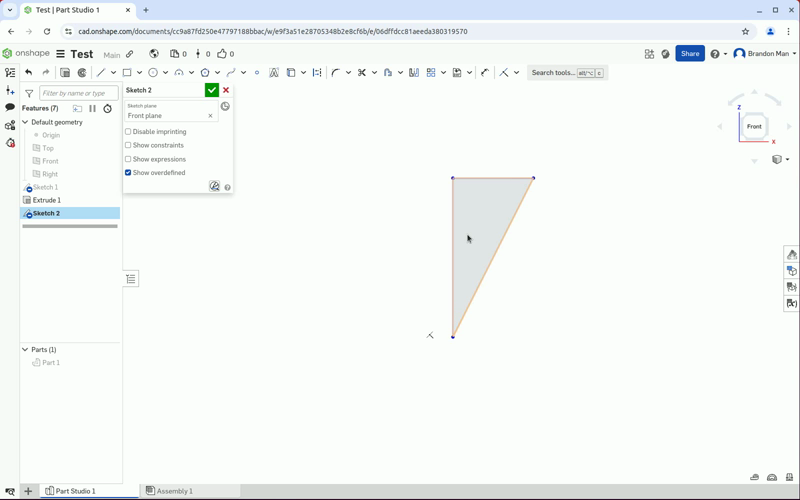
scroll(6)
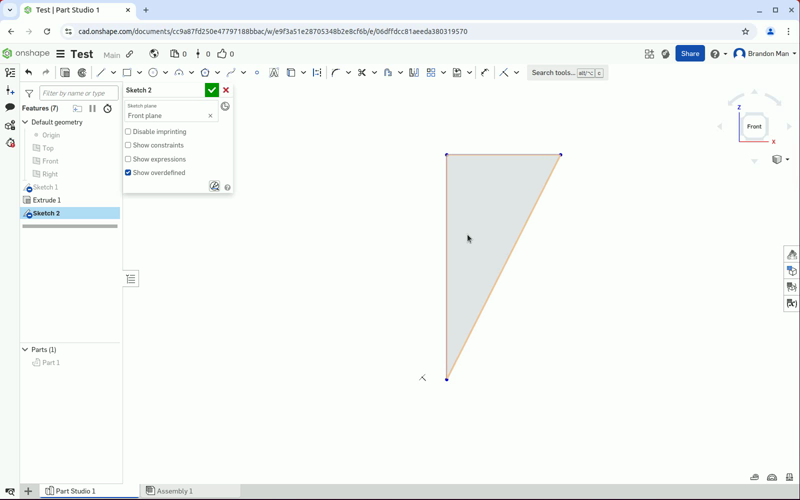
scroll(6)
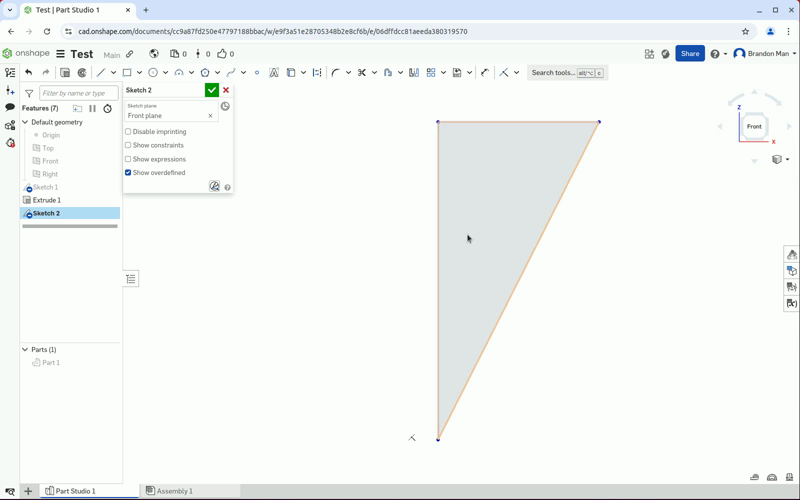
scroll(6)
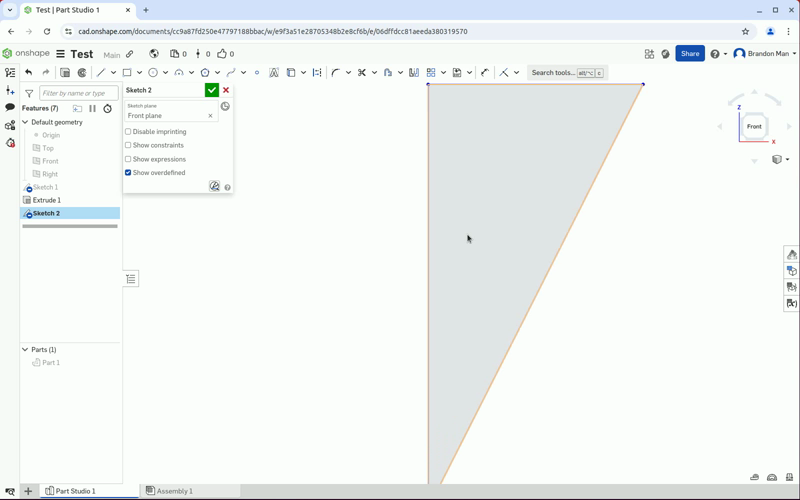
scroll(6)
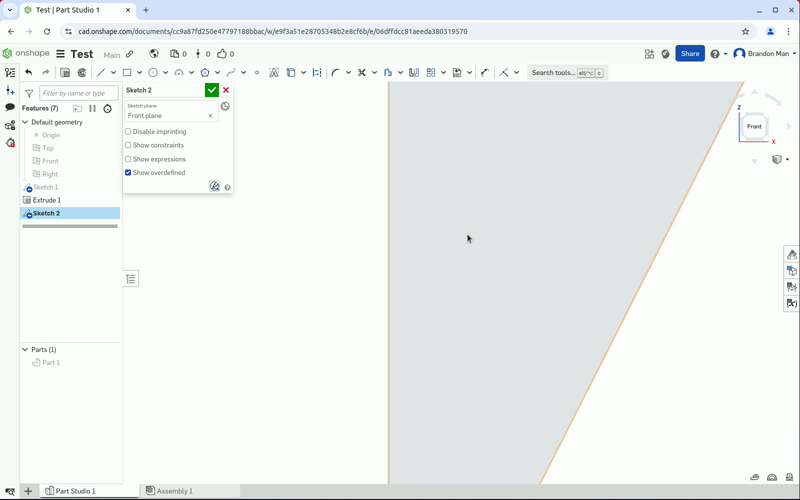
click(467, 234)
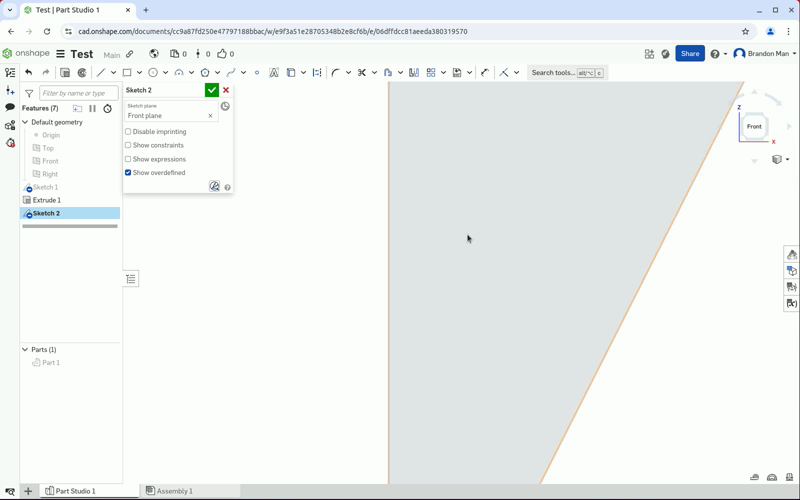
scroll(-6)
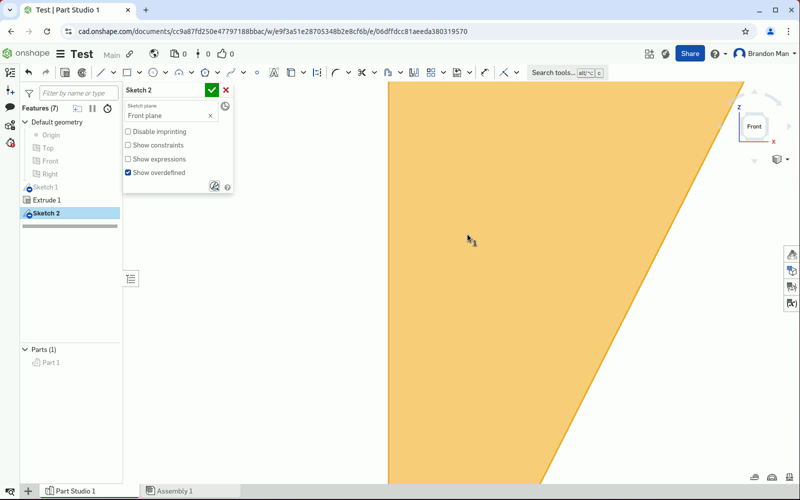
scroll(-6)
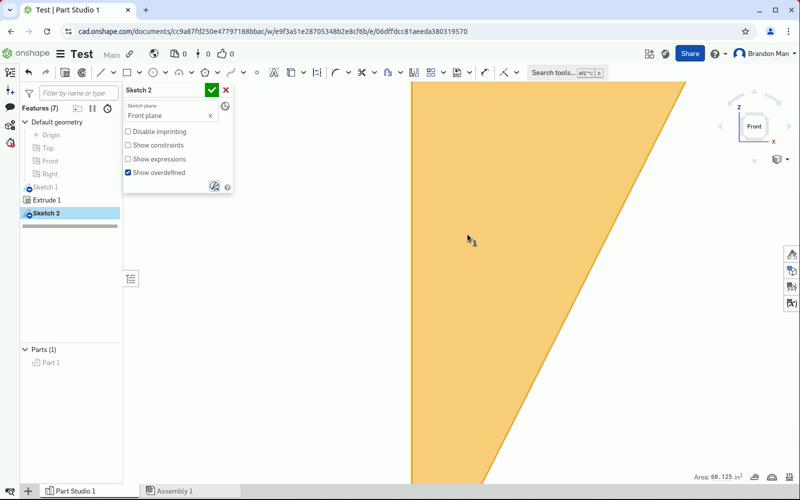
scroll(-6)
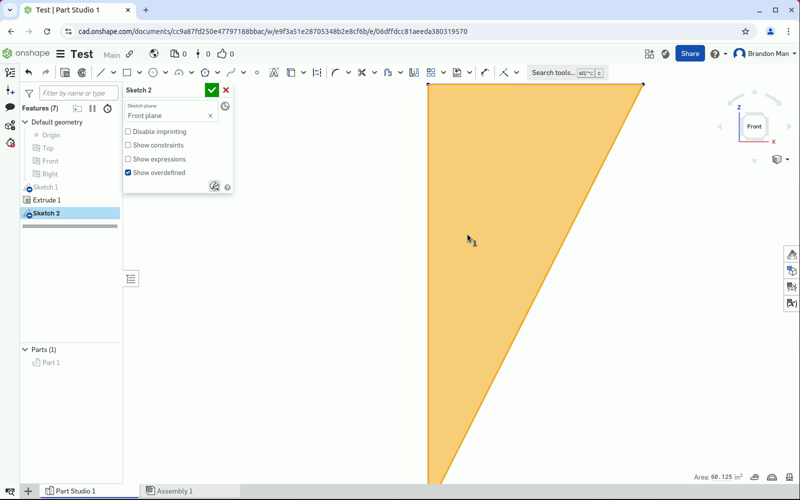
scroll(-6)
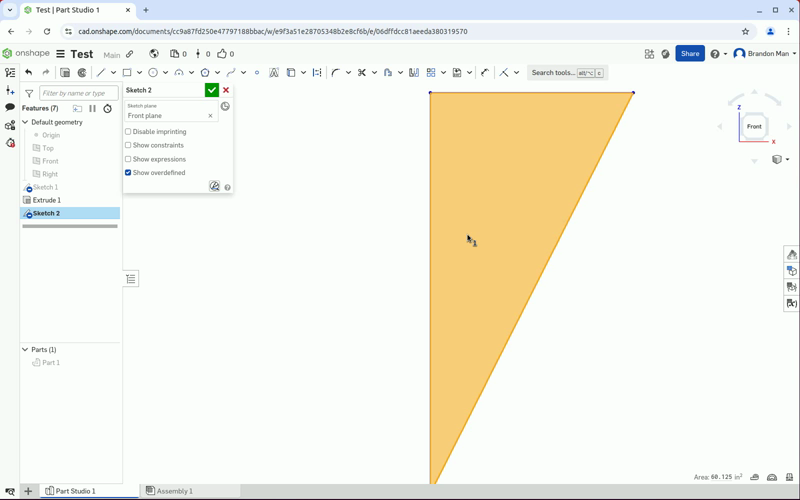
scroll(-6)
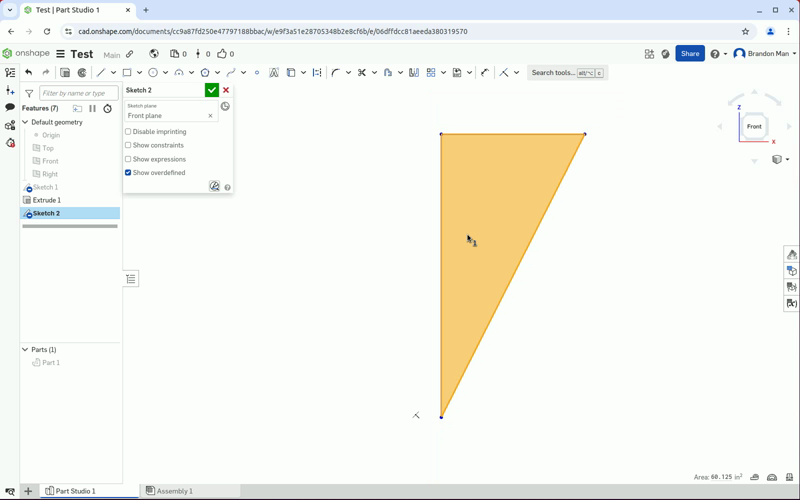
scroll(-6)
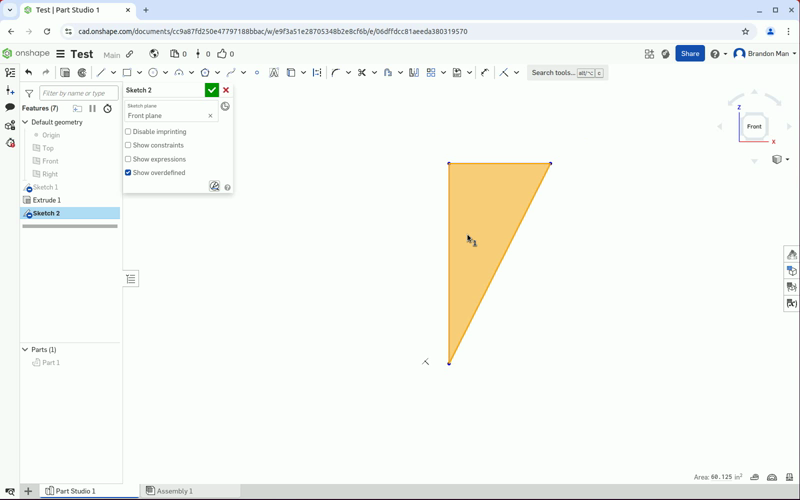
scroll(-6)
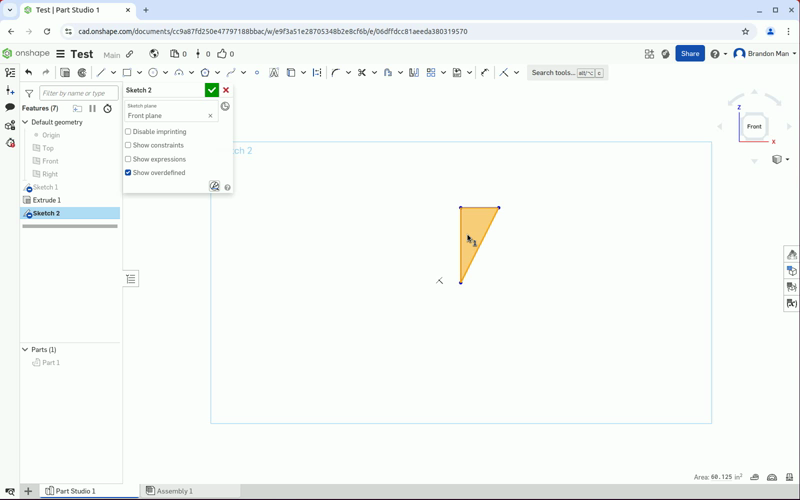
mouse_move(73, 352)
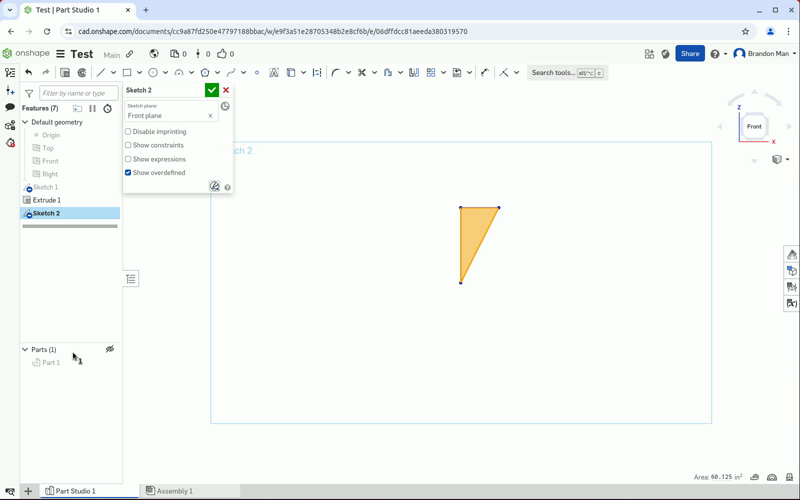
key(shift+y)
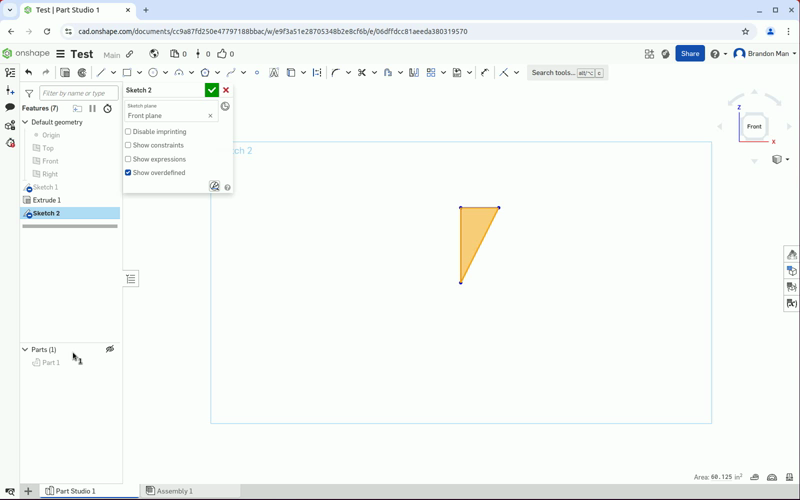
key(shift+e)
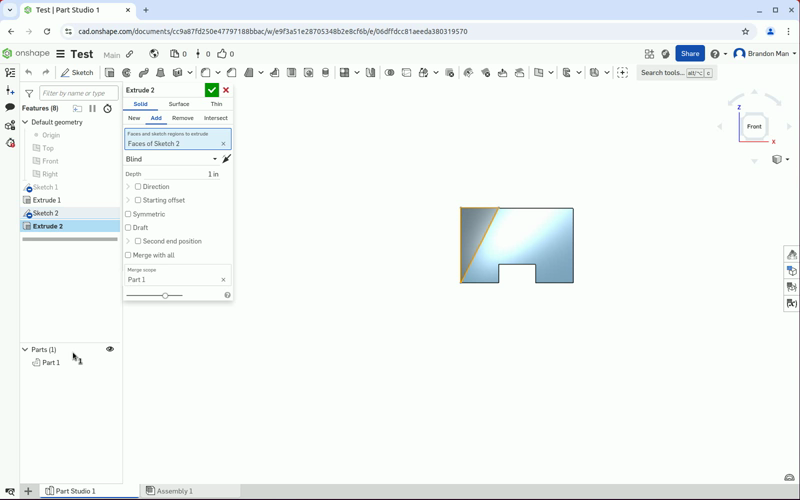
mouse_move(143, 106)
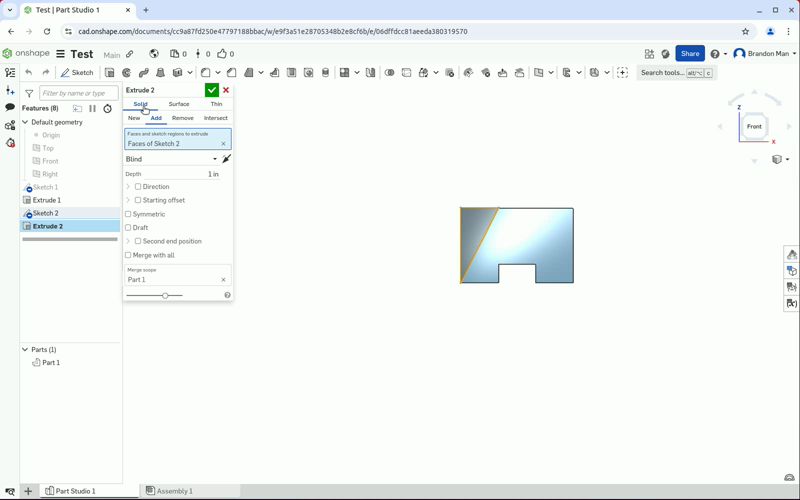
click(143, 106)
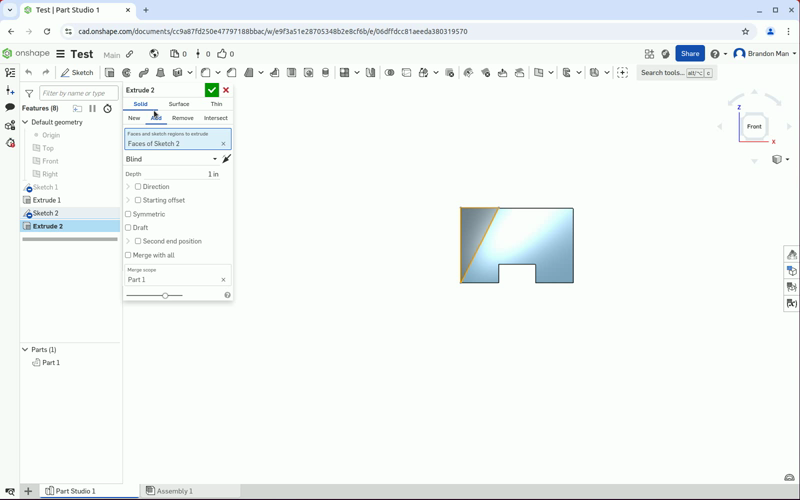
mouse_move(186, 120)
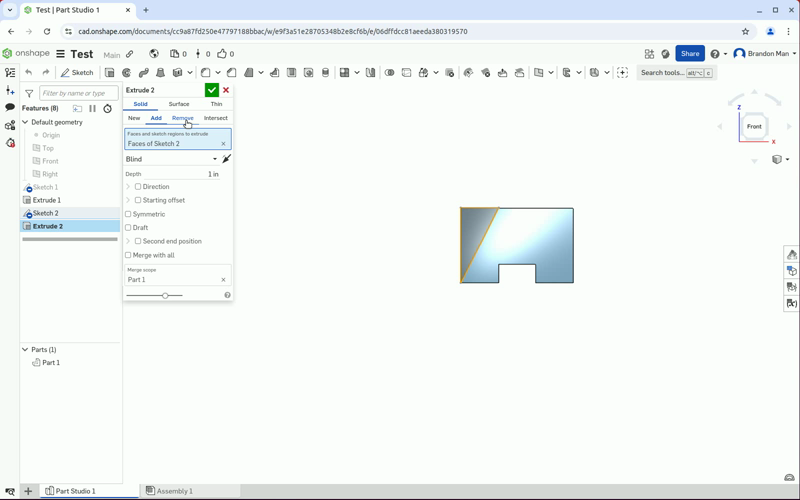
click(186, 120)
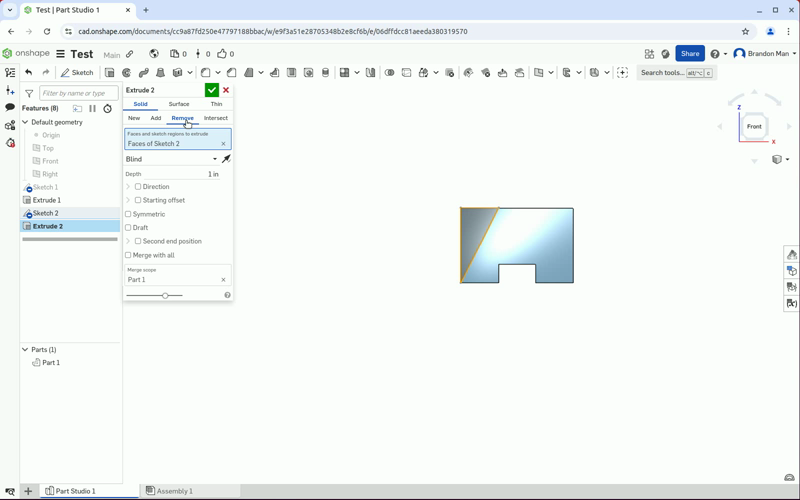
key(tab, 4)
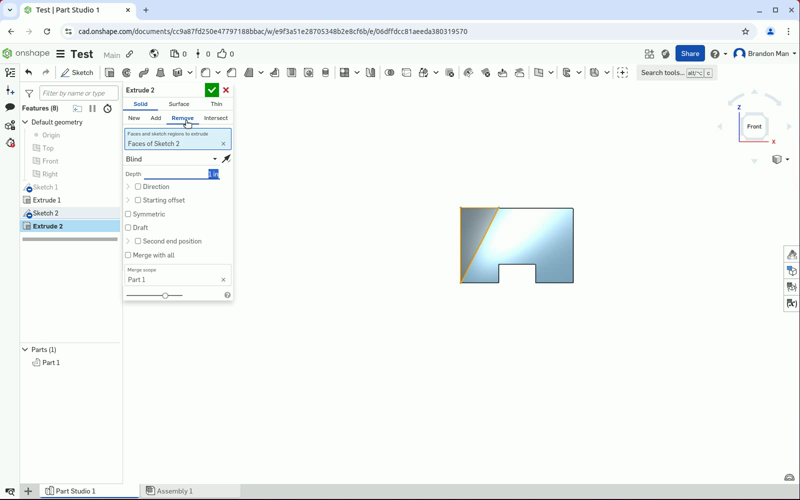
text(15.405)
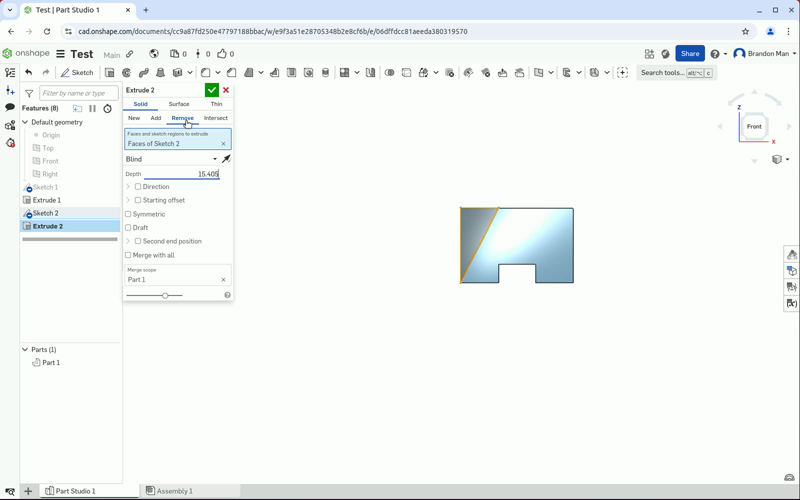
key(tab, 6)
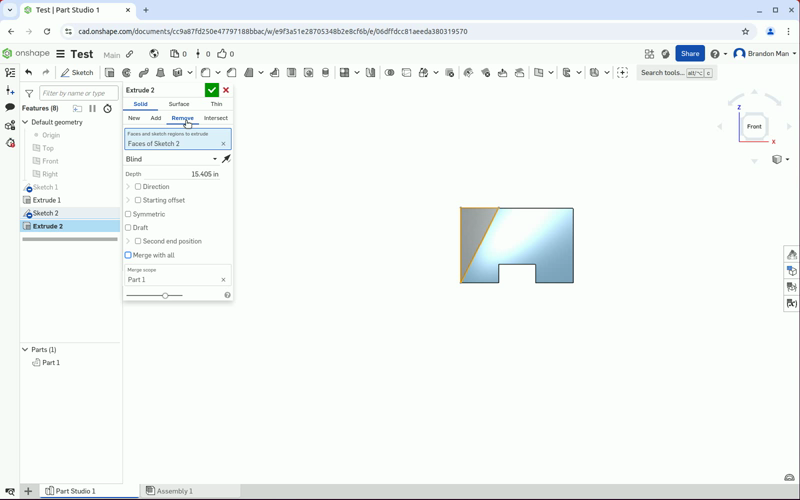
key(space)
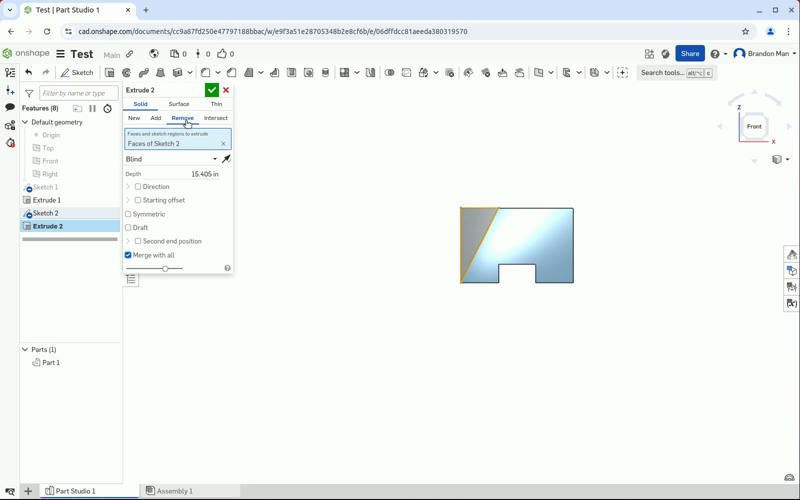
key(enter)
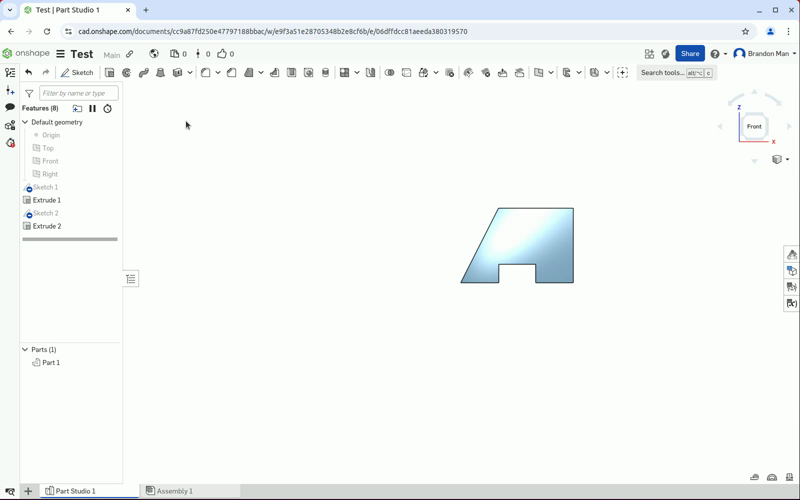
key(shift+h)
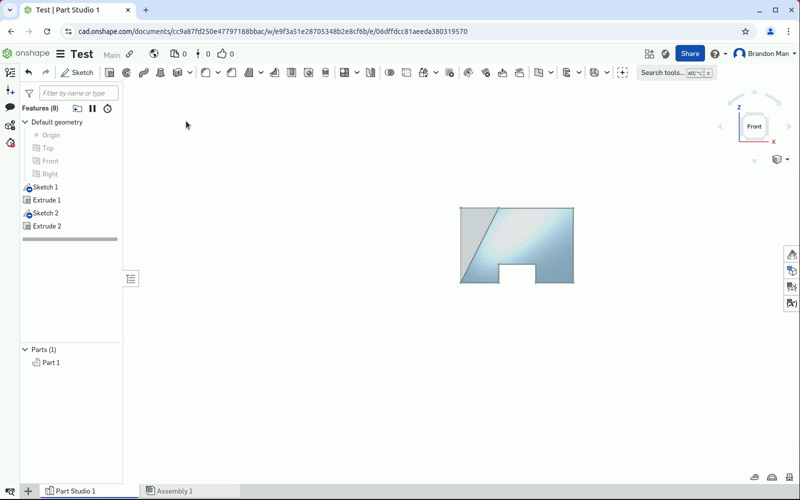
key(shift+h)
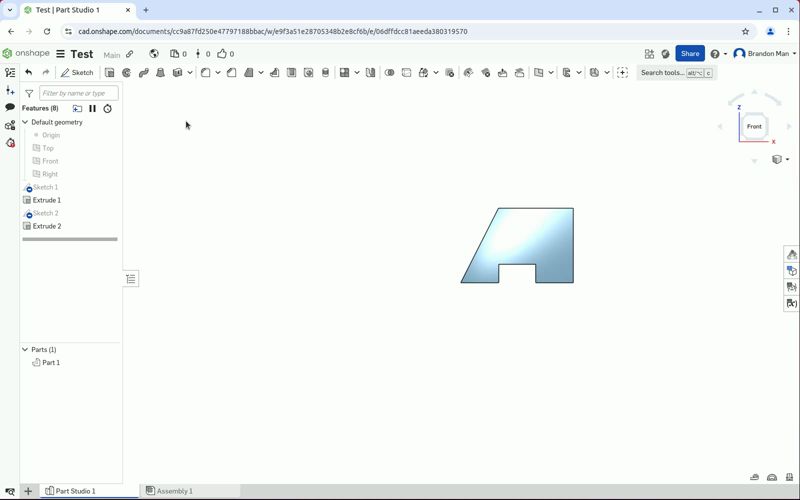
mouse_move(73, 189)
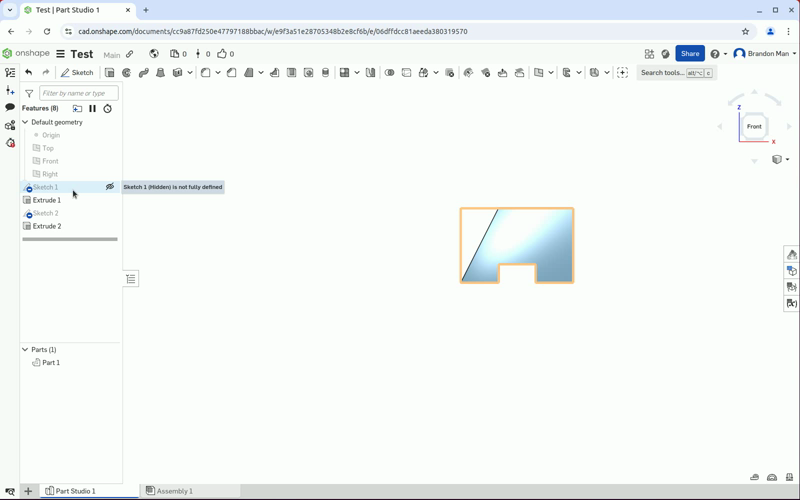
click(73, 189)
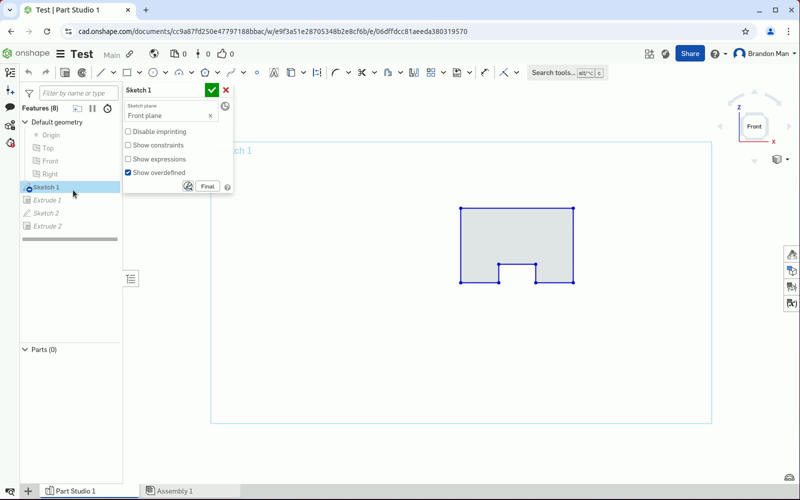
mouse_move(229, 92)
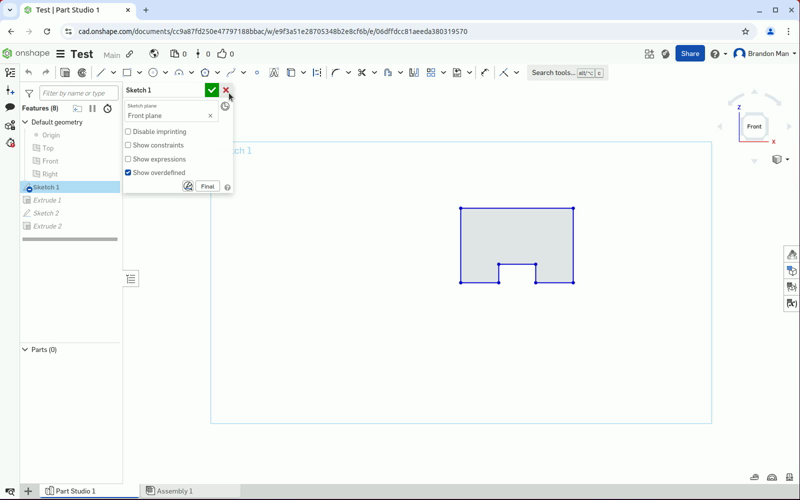
click(229, 92)
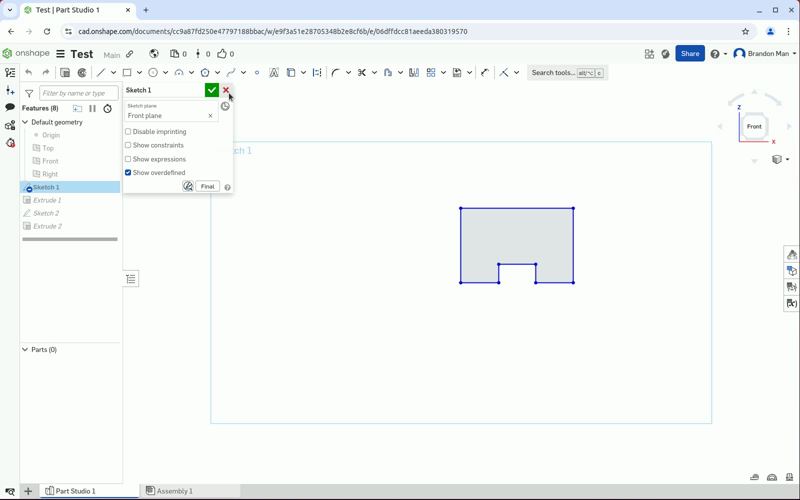
key(shift+s)
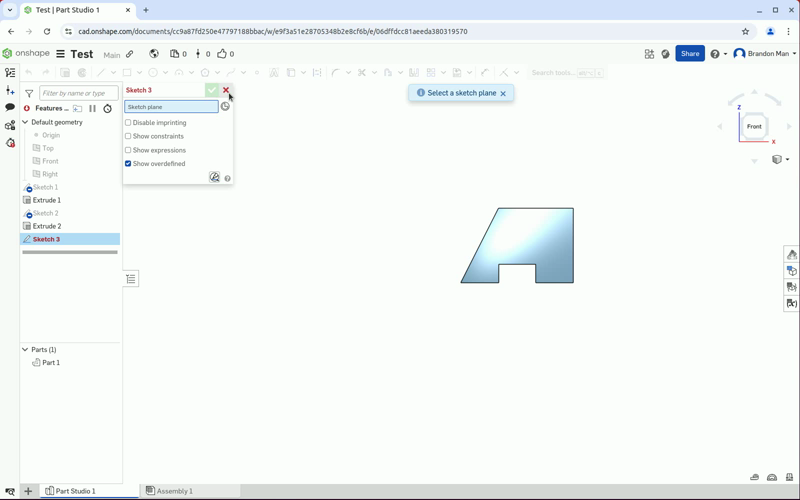
mouse_move(73, 163)
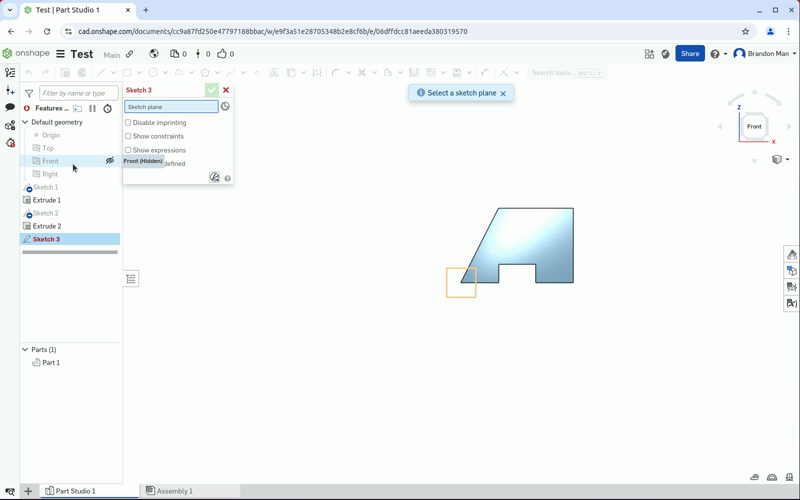
click(73, 163)
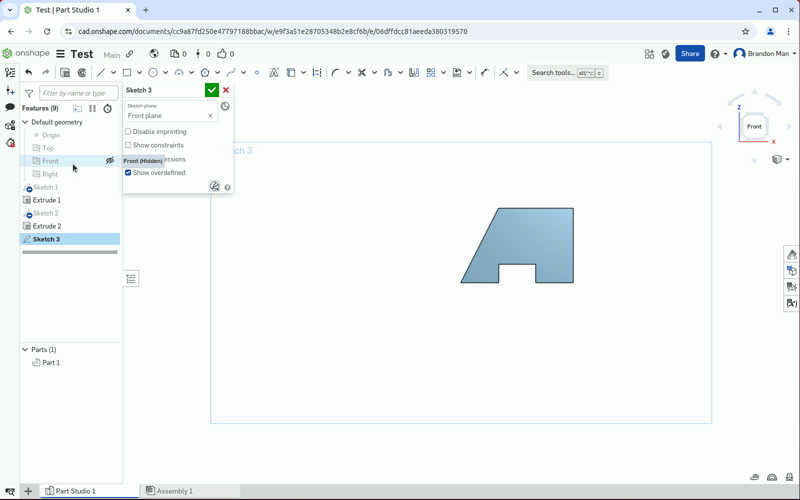
mouse_move(73, 352)
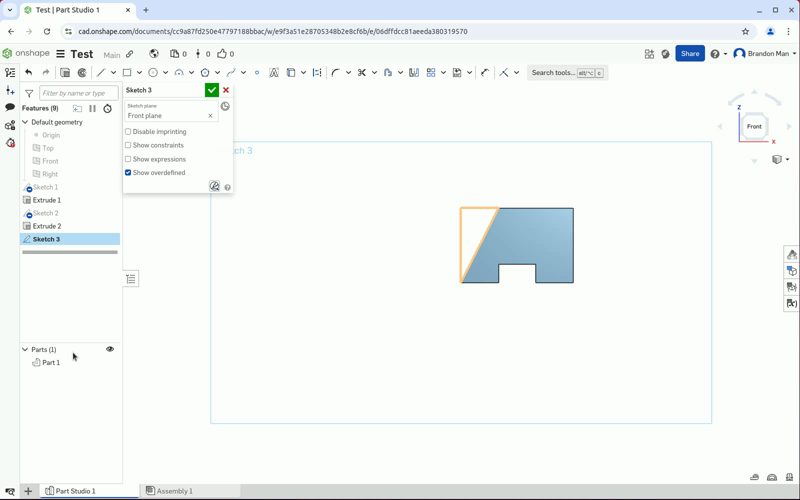
key(y)
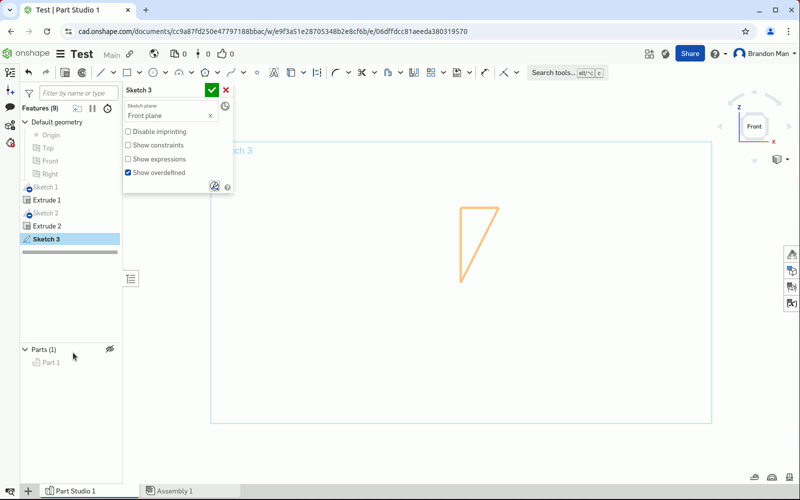
key(l)
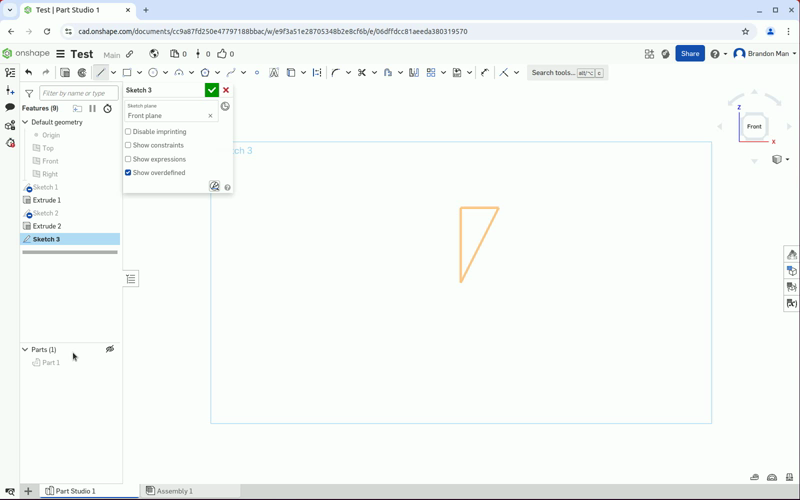
key_down(shift)
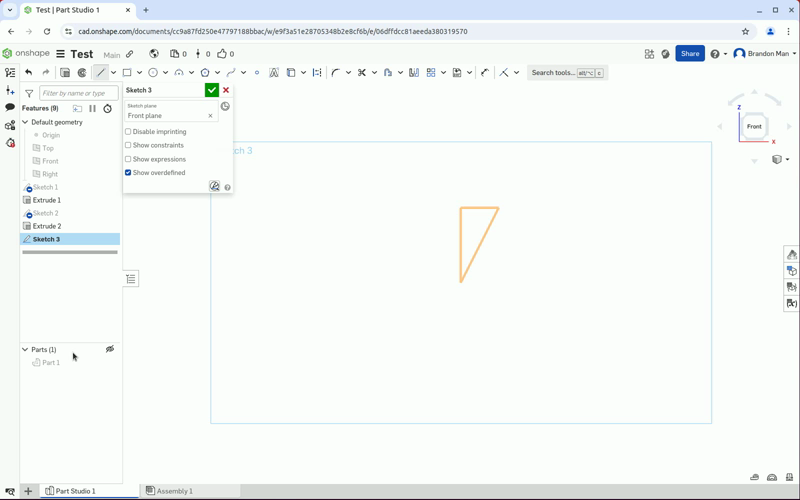
mouse_move(535, 207)
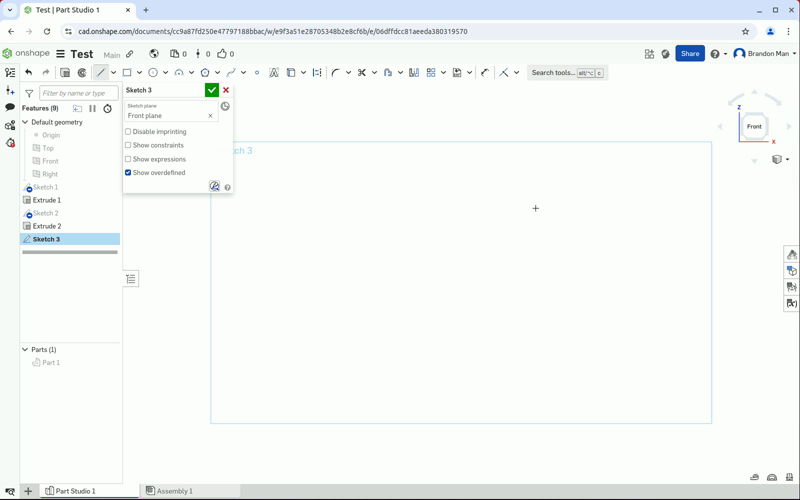
click(535, 207)
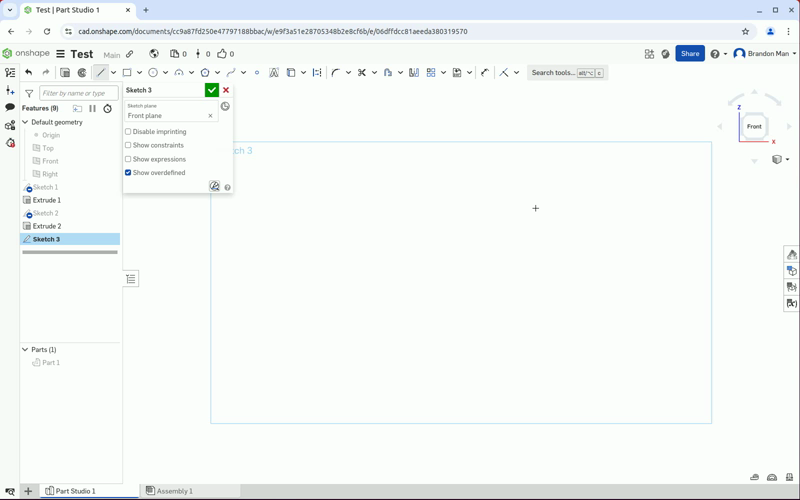
key_up(shift)
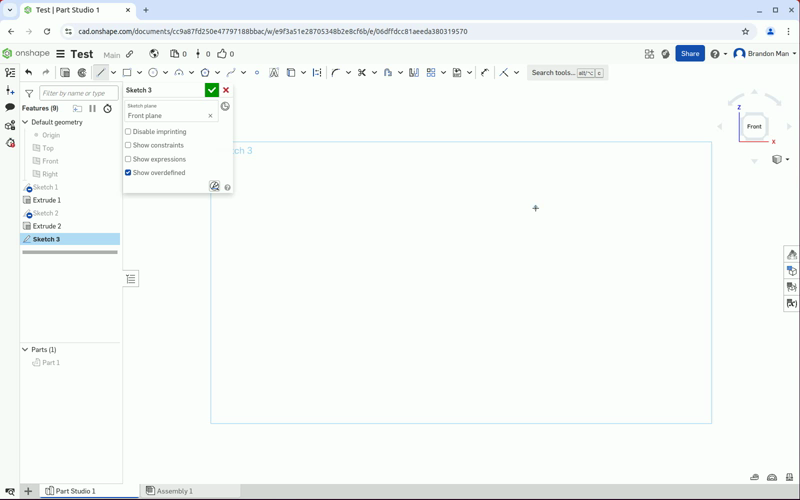
key_down(shift)
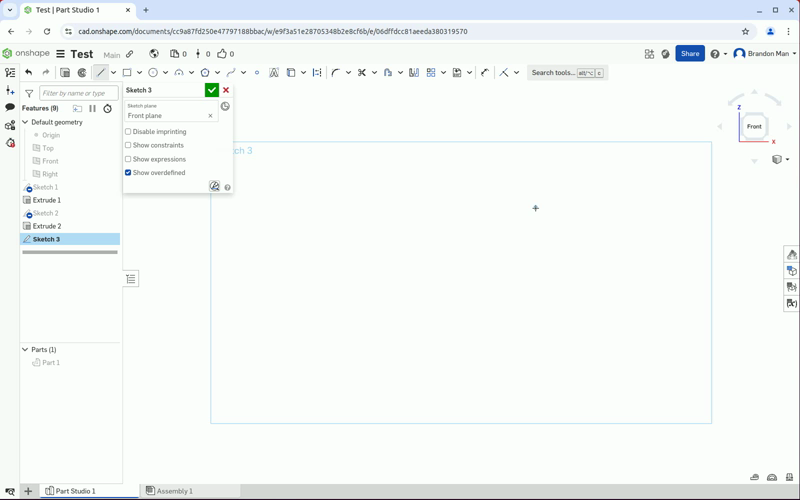
mouse_move(573, 283)
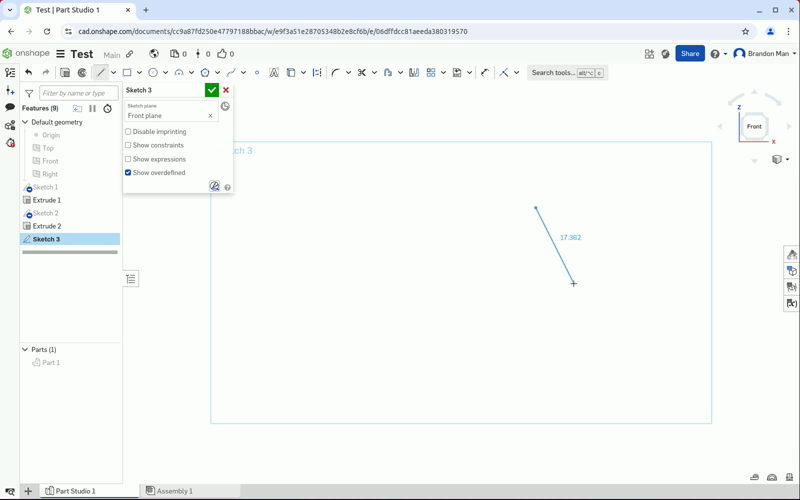
click(573, 283)
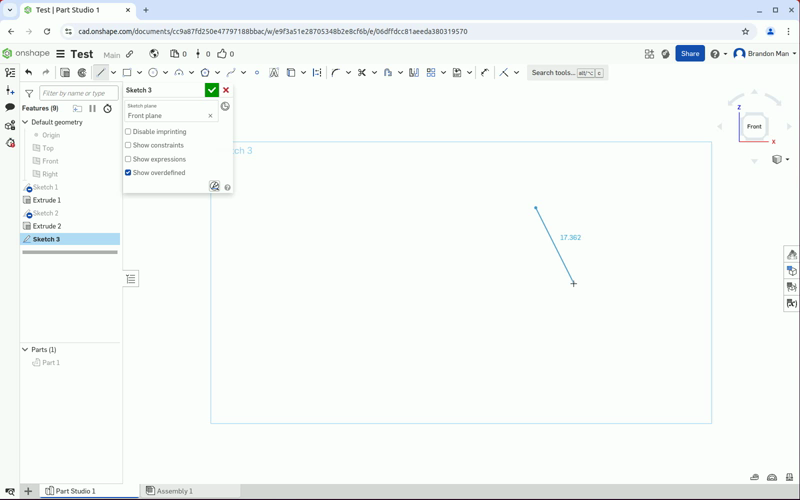
key_up(shift)
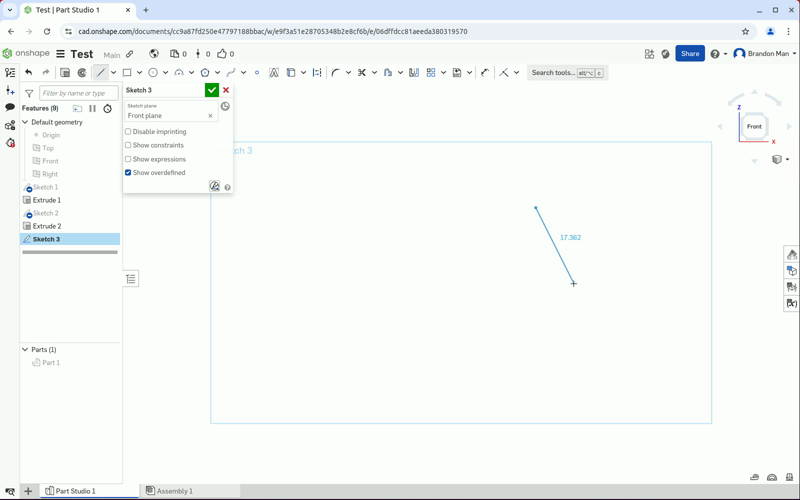
key_down(shift)
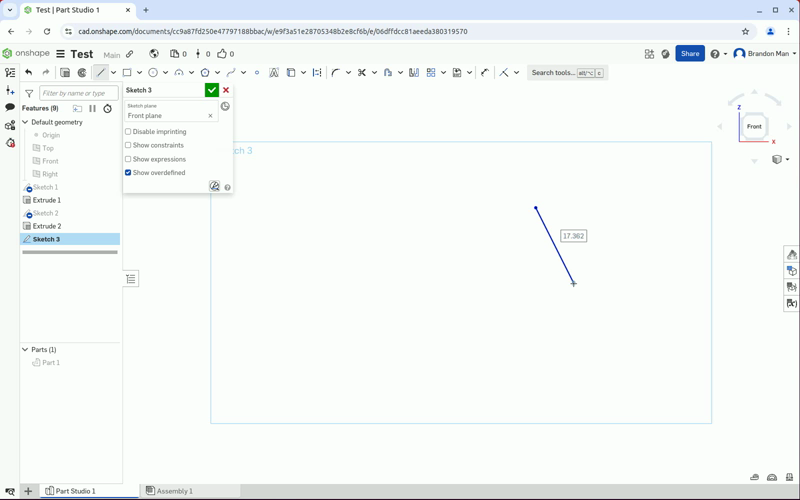
mouse_move(573, 207)
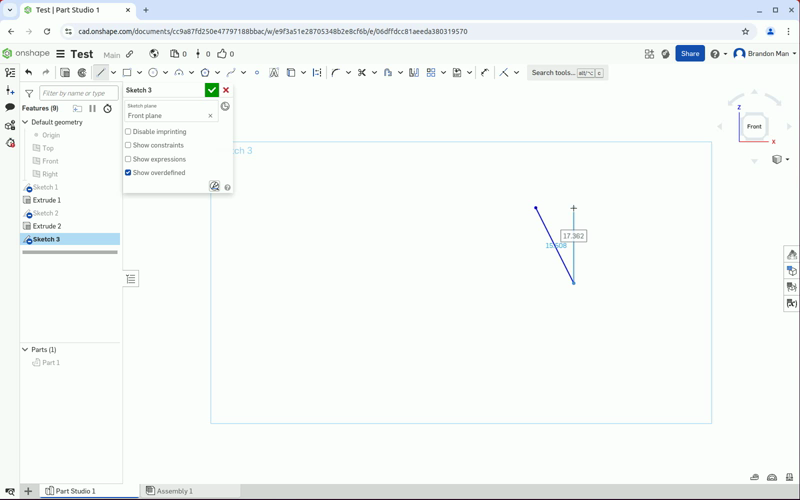
click(573, 207)
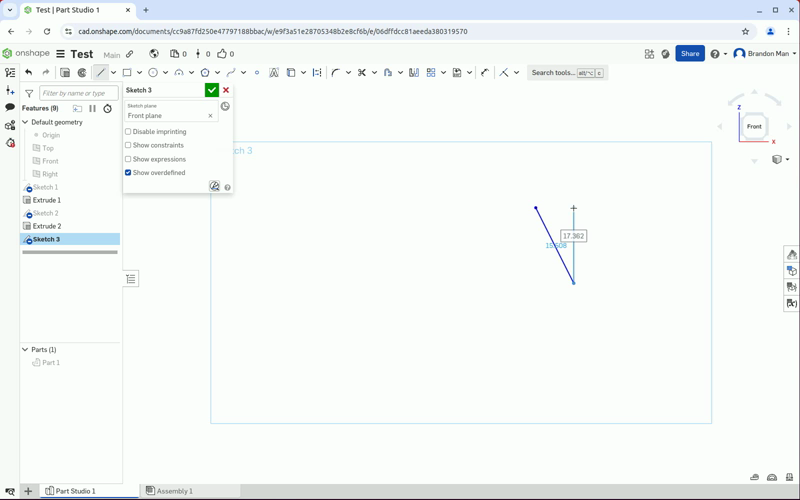
key_up(shift)
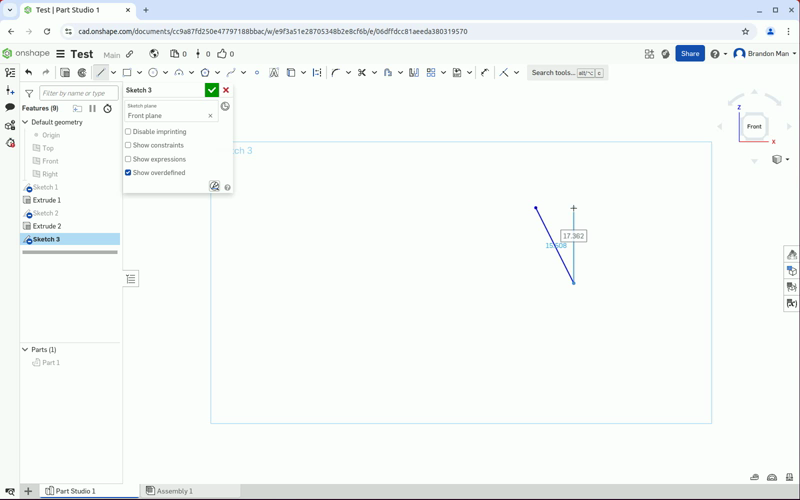
mouse_move(589, 207)
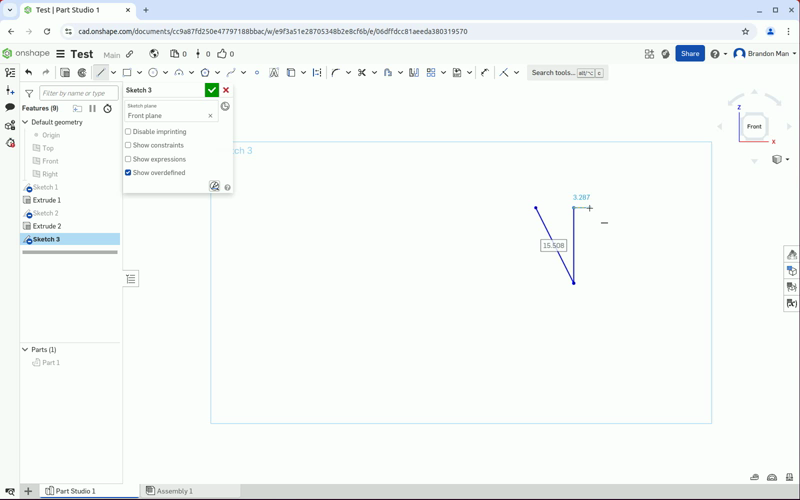
key_down(shift)
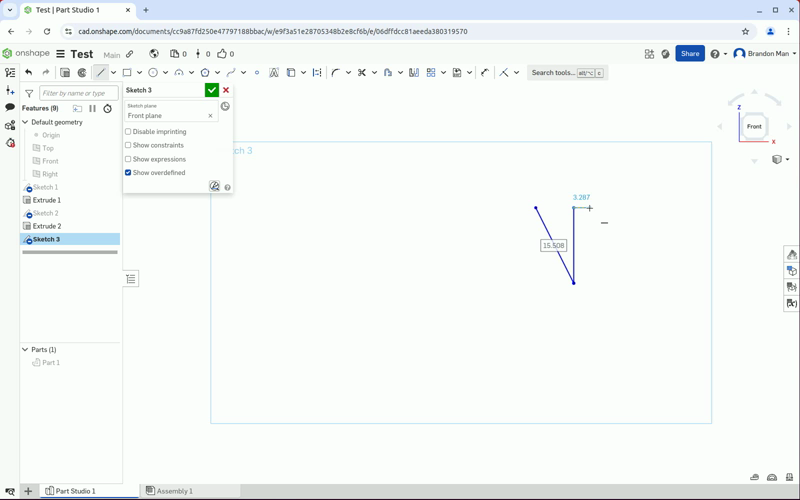
mouse_move(535, 207)
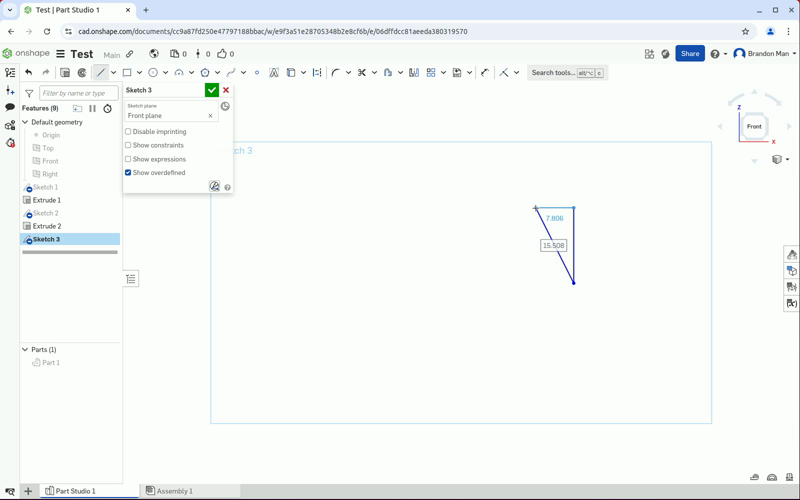
key_up(shift)
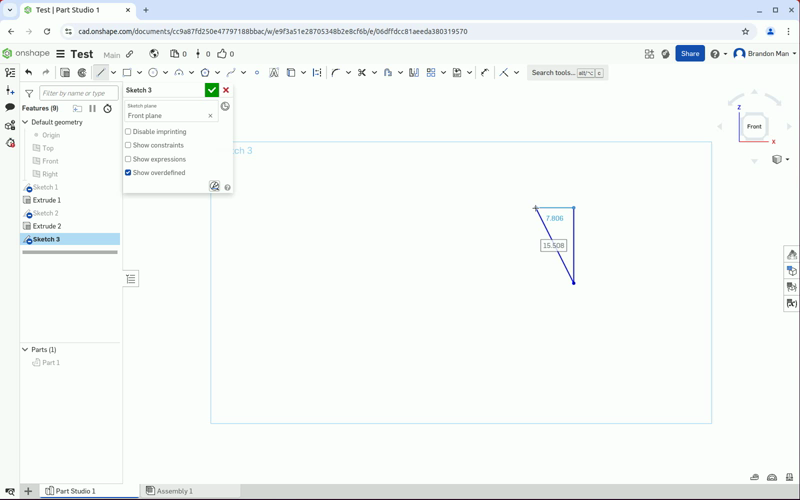
click(535, 207)
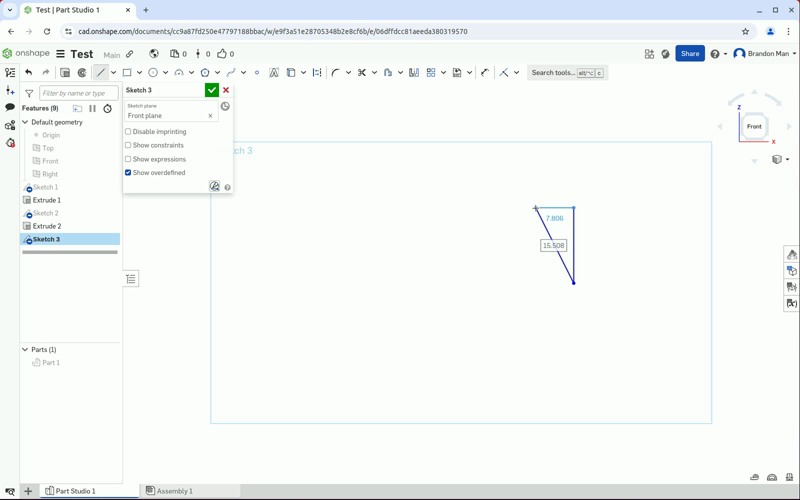
key(esc)
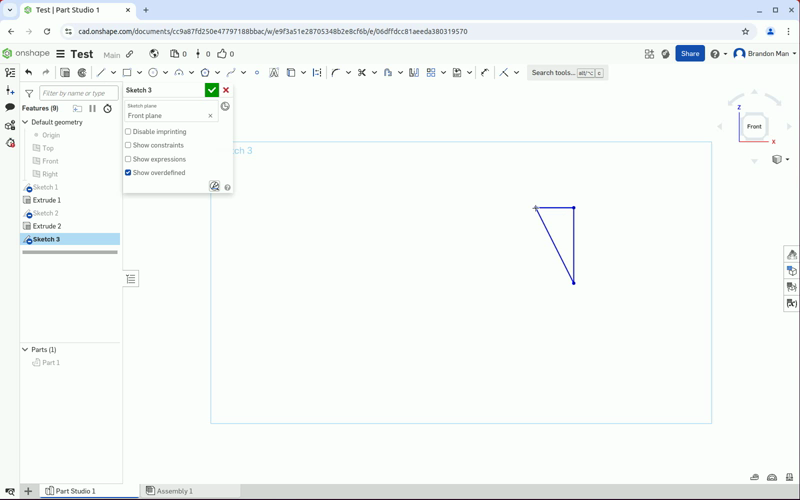
mouse_move(569, 226)
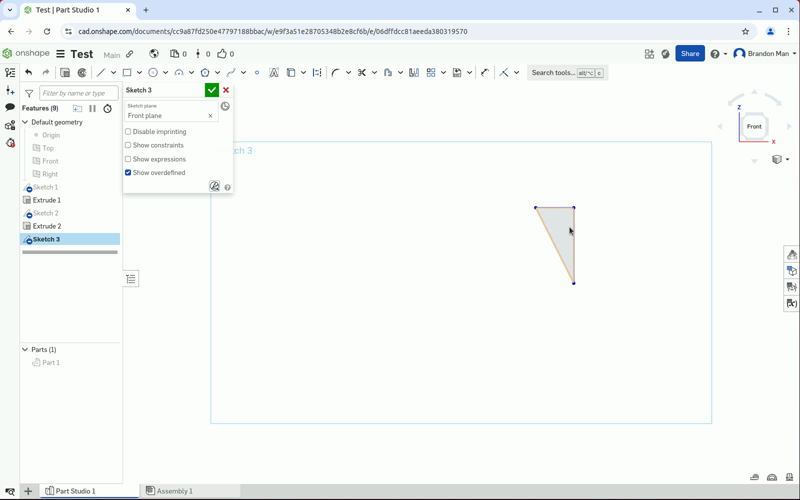
scroll(6)
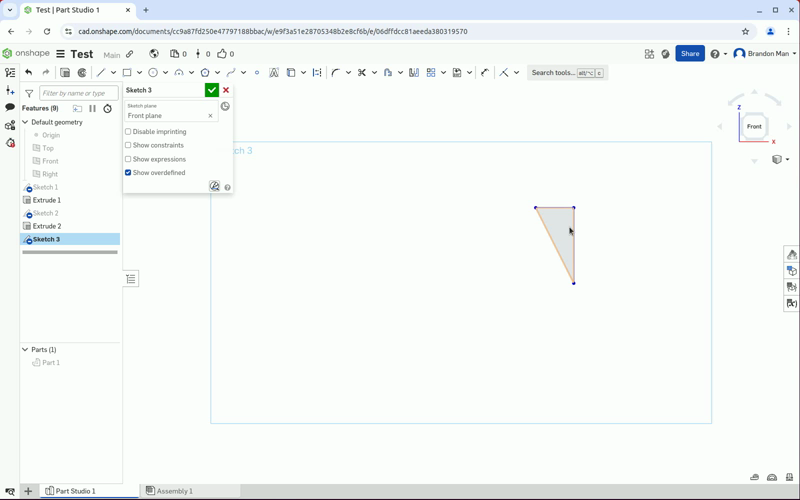
scroll(6)
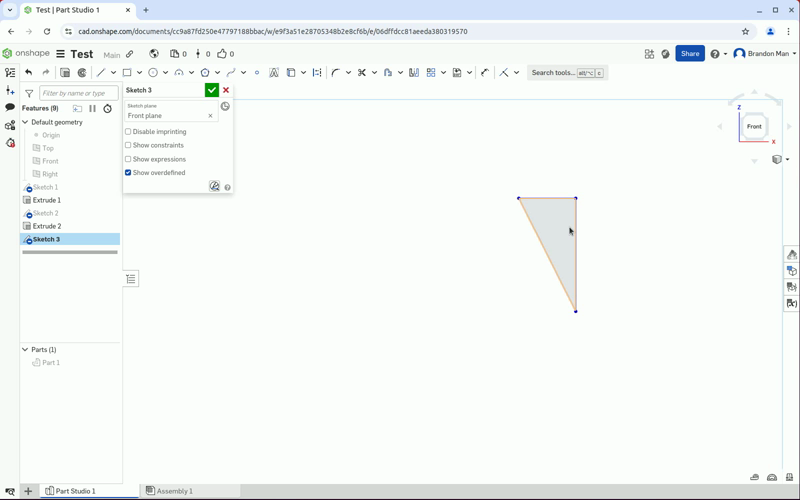
scroll(6)
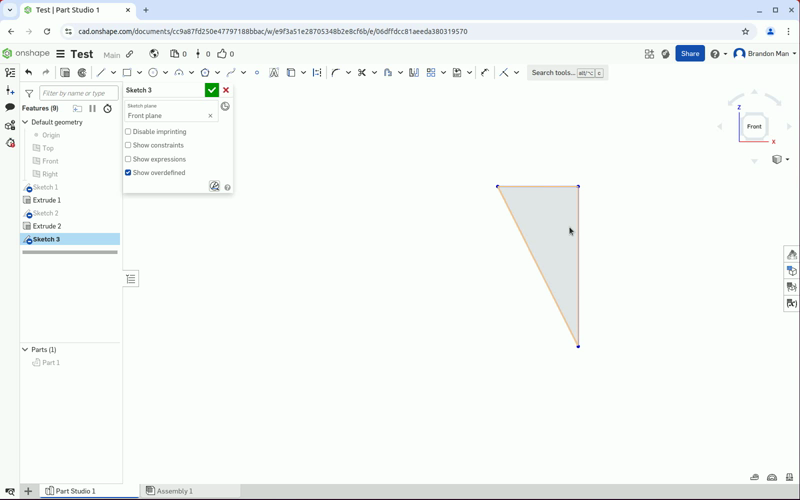
scroll(6)
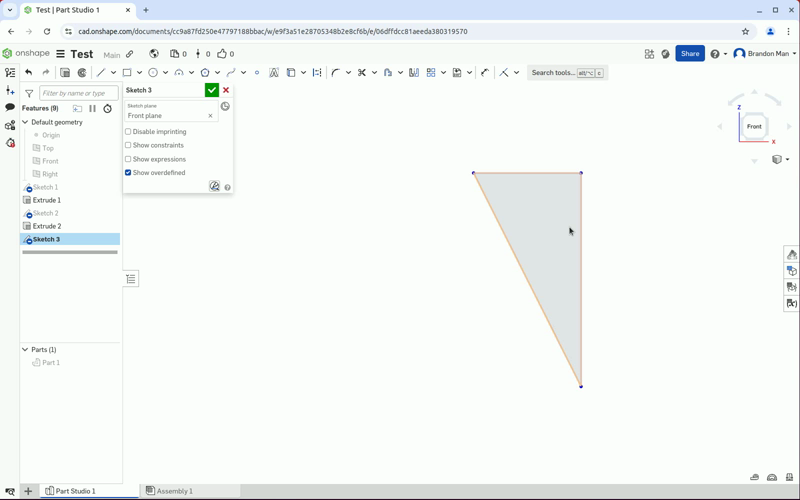
scroll(6)
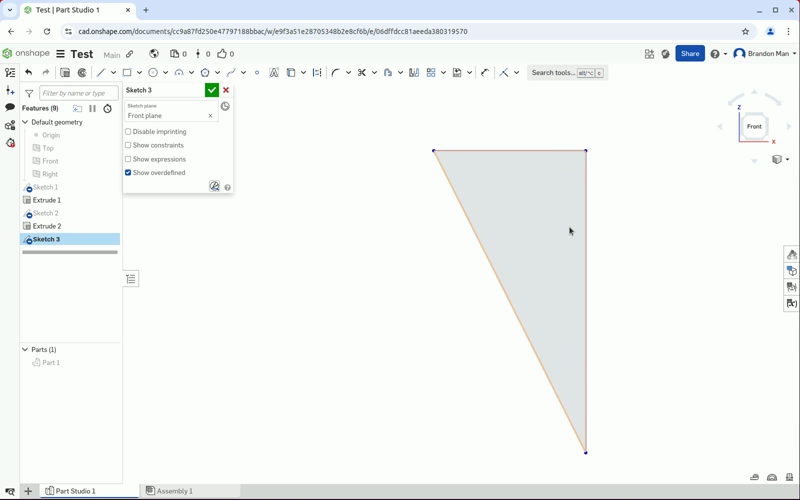
scroll(6)
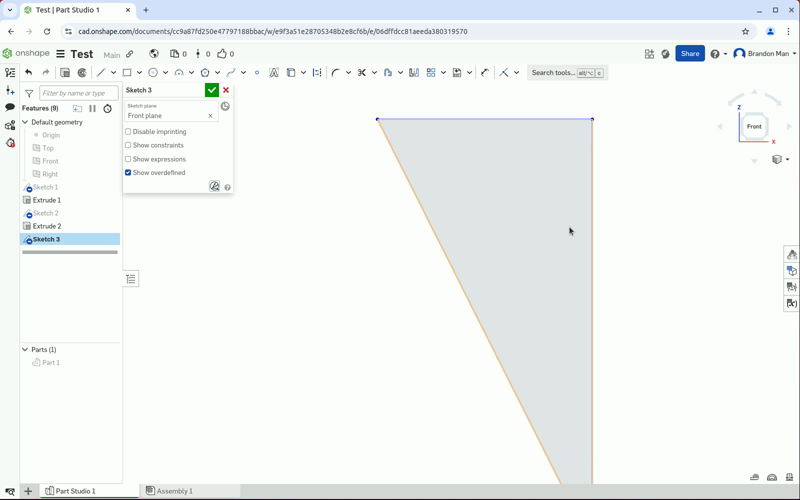
scroll(6)
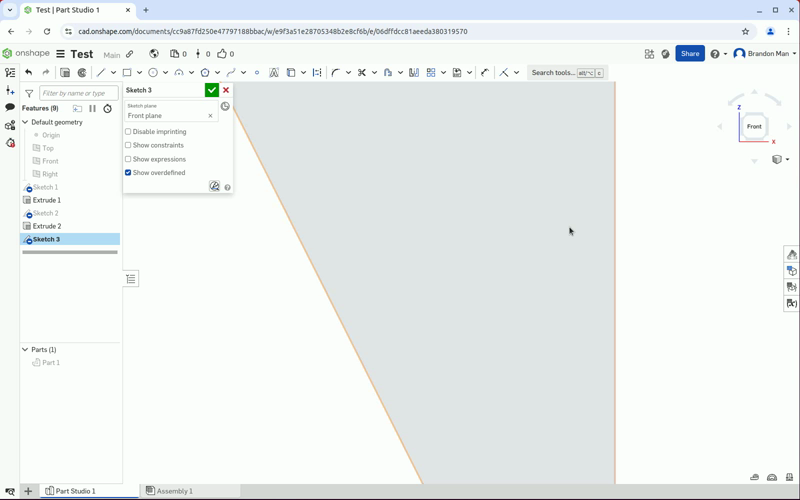
click(569, 226)
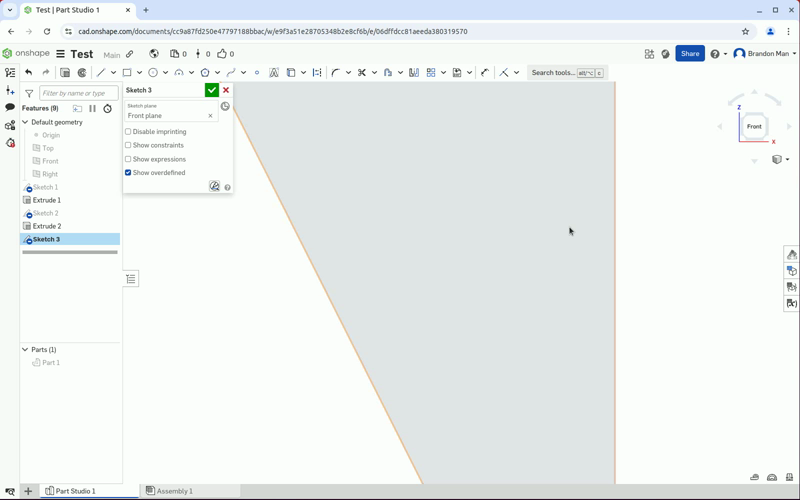
scroll(-6)
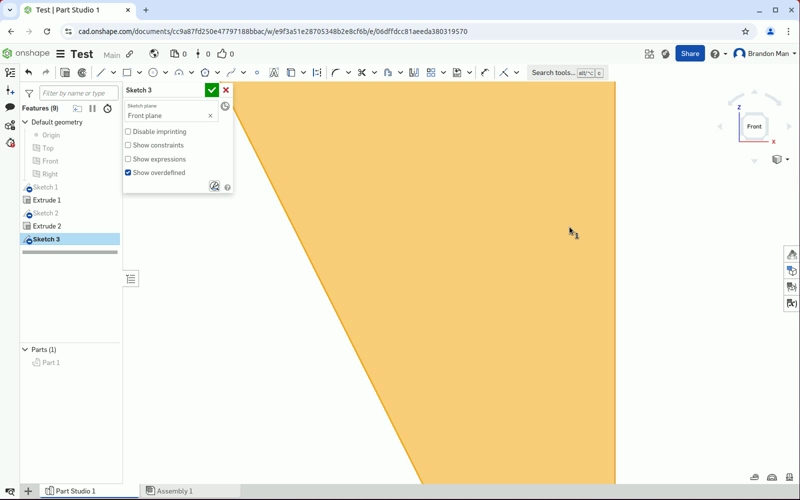
scroll(-6)
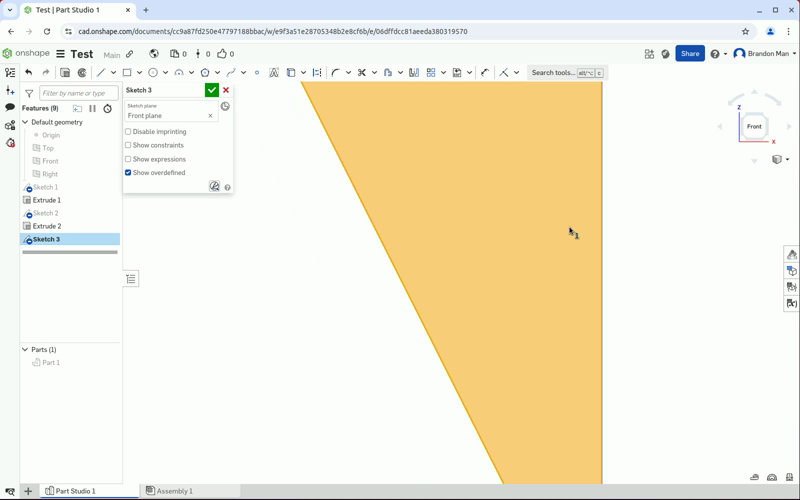
scroll(-6)
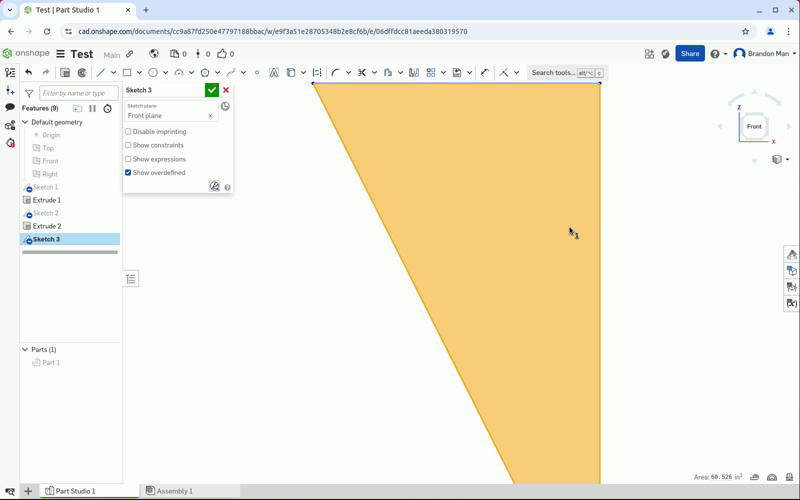
scroll(-6)
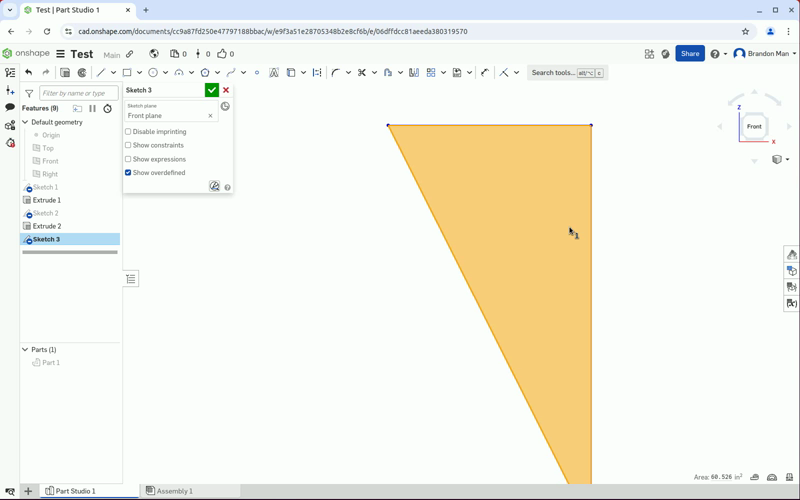
scroll(-6)
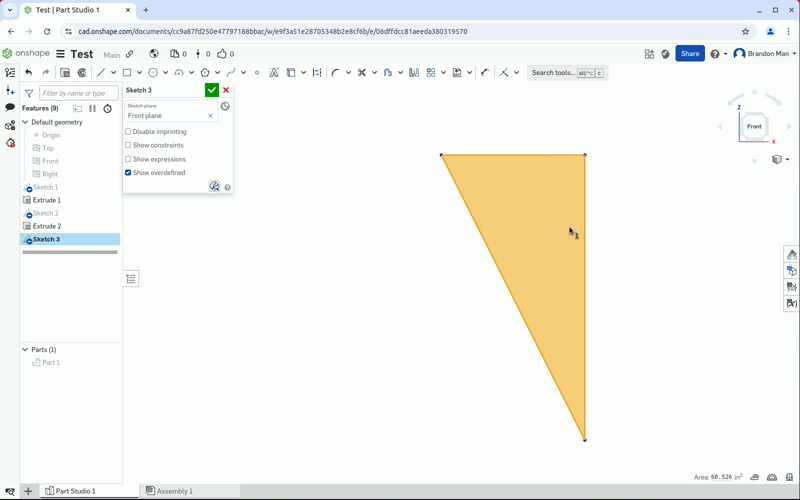
scroll(-6)
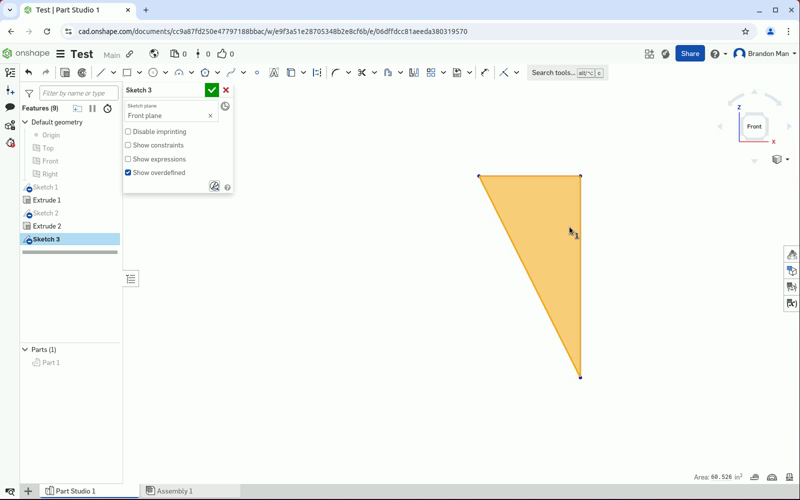
scroll(-6)
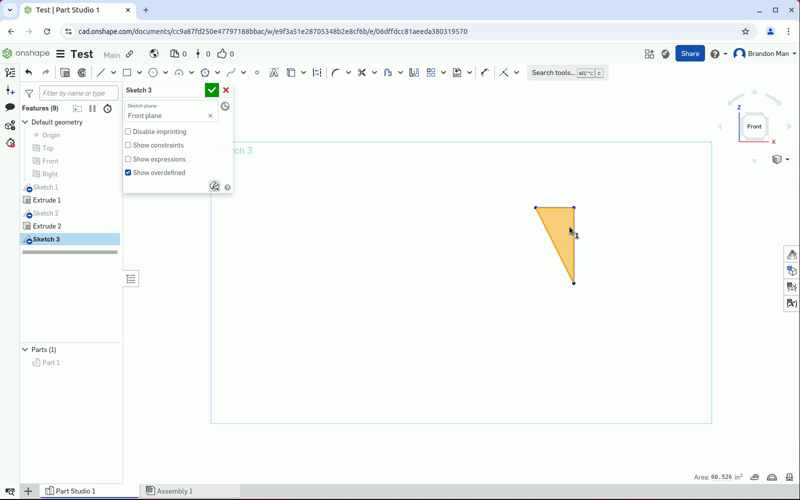
mouse_move(73, 352)
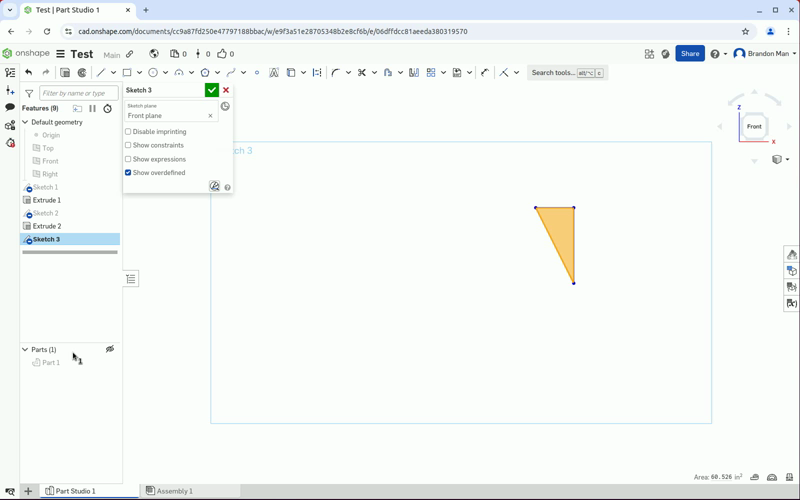
key(shift+y)
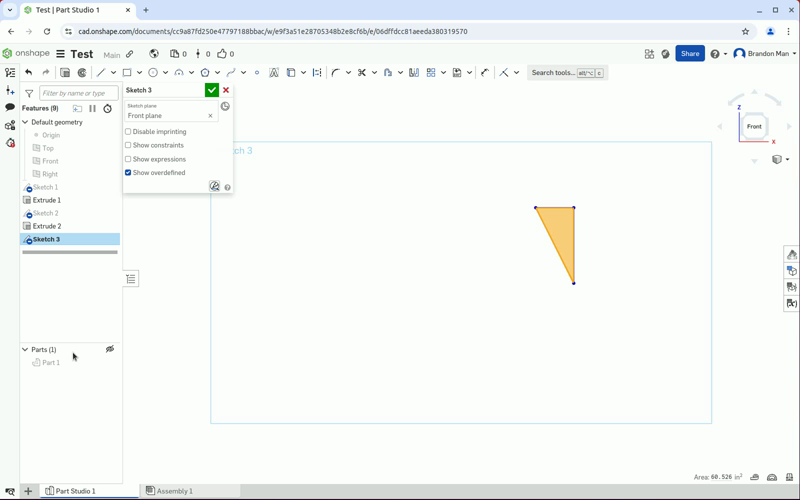
key(shift+e)
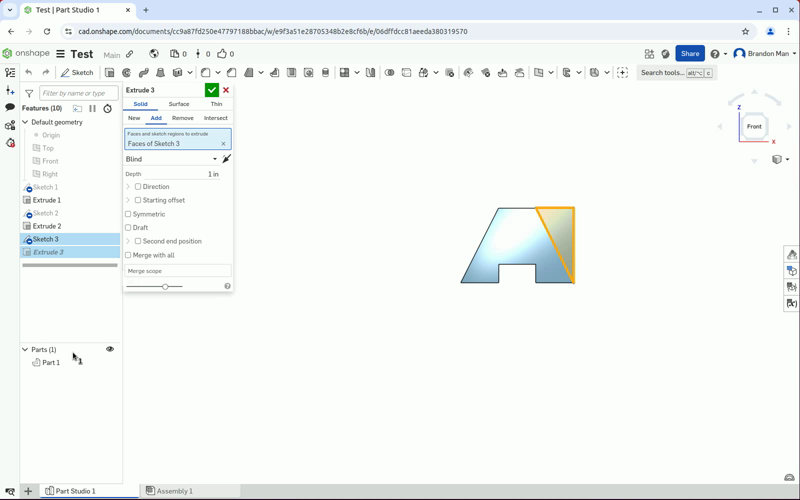
mouse_move(143, 106)
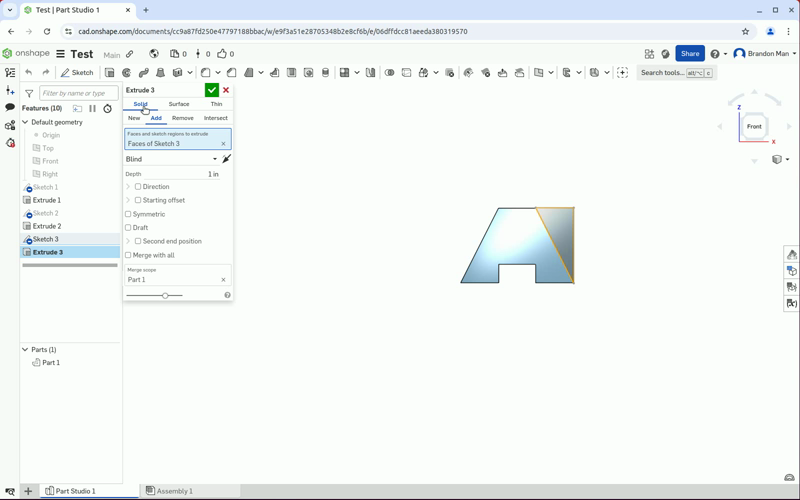
click(143, 106)
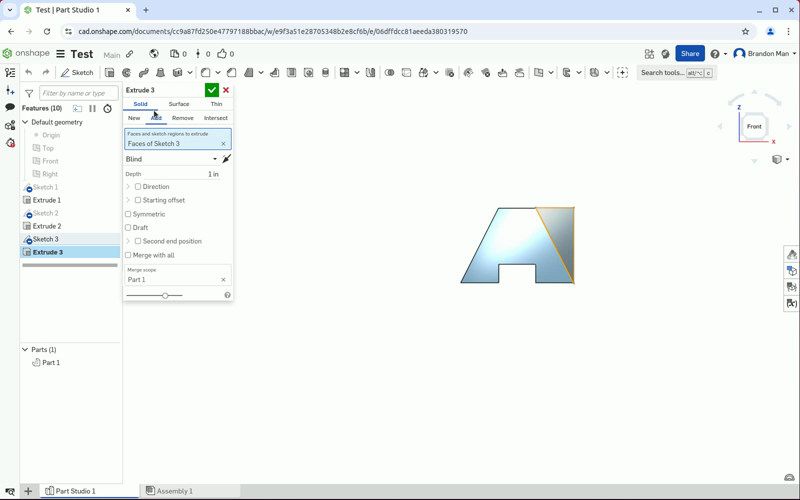
mouse_move(186, 120)
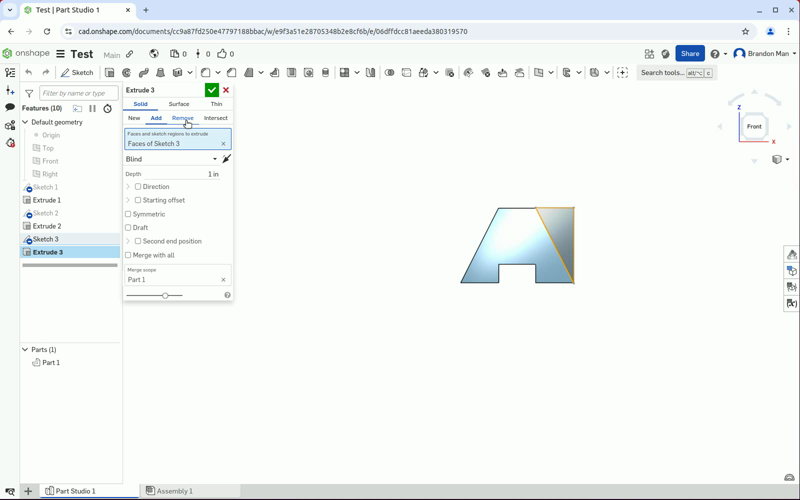
click(186, 120)
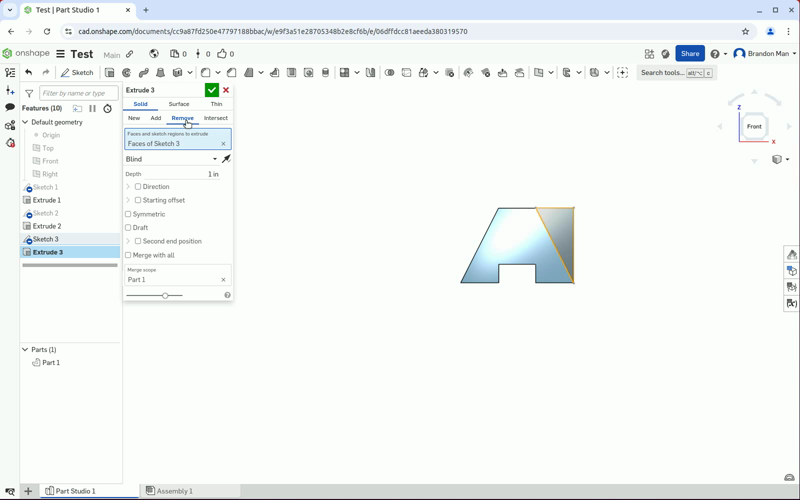
key(tab, 4)
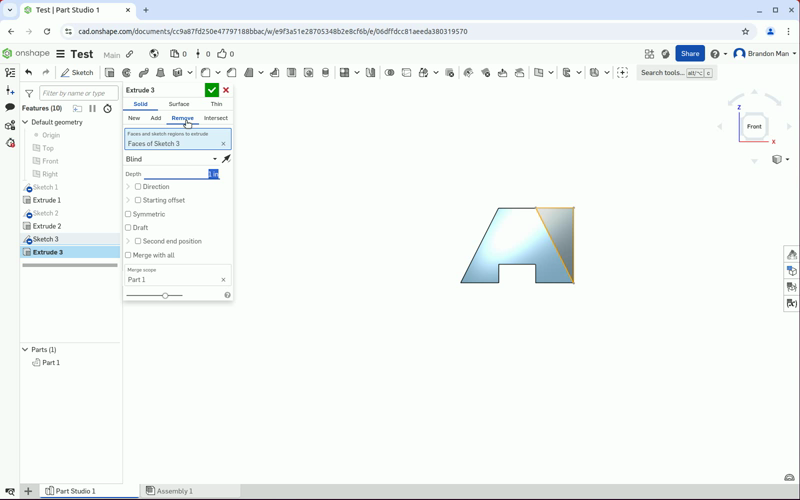
text(15.405)
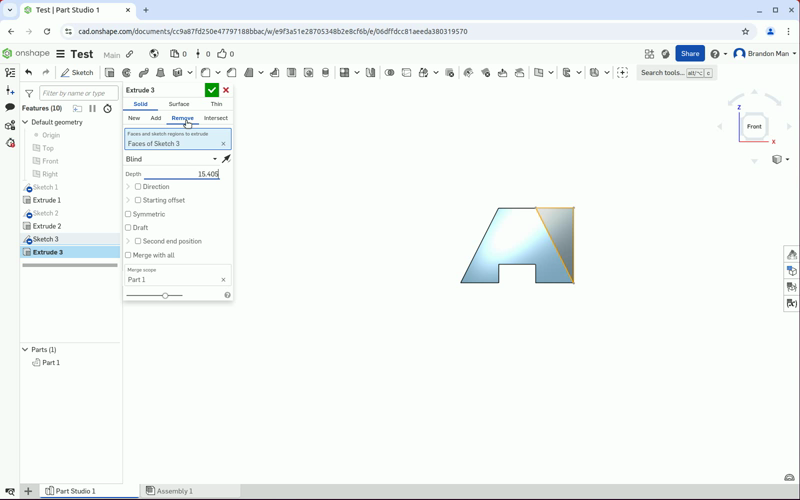
key(tab, 6)
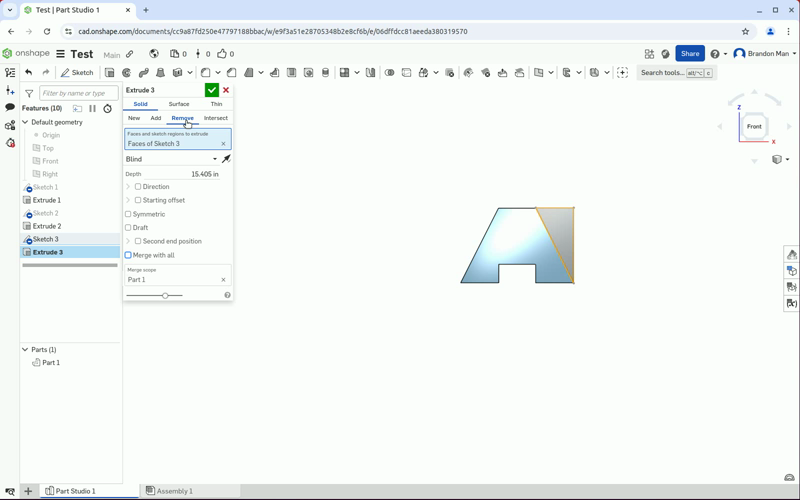
key(space)
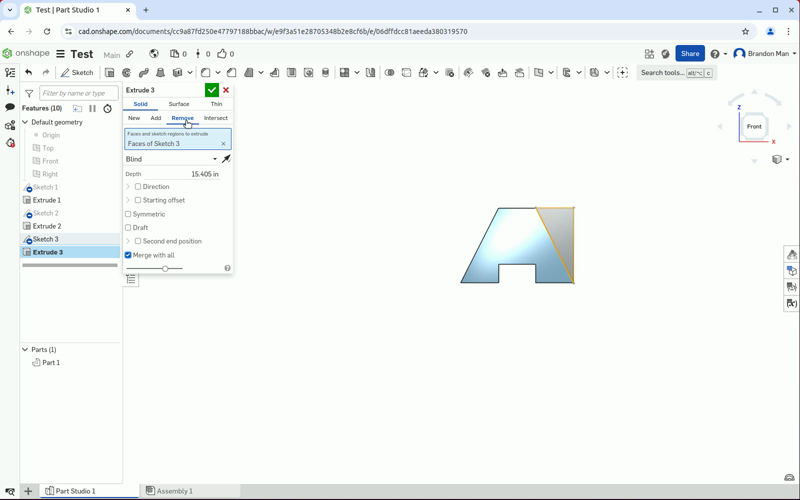
key(enter)
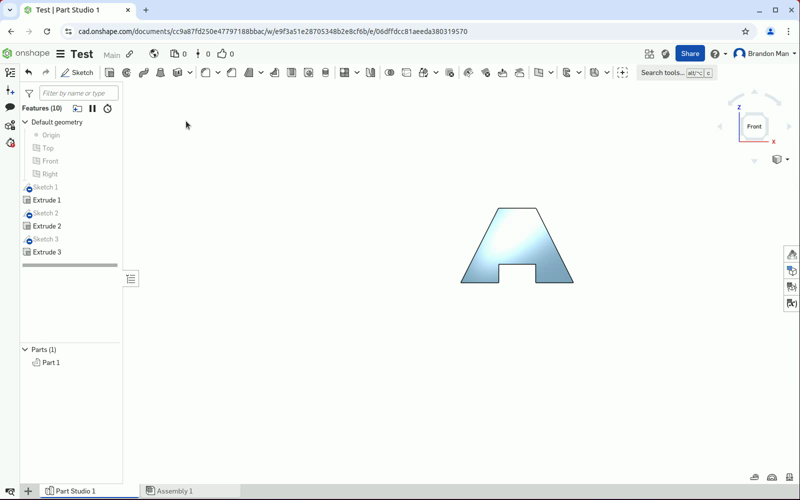
key(shift+h)
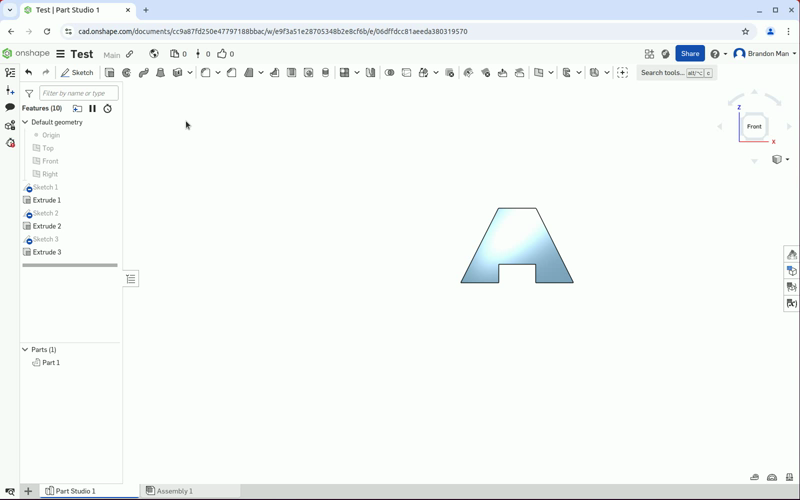
key(shift+h)
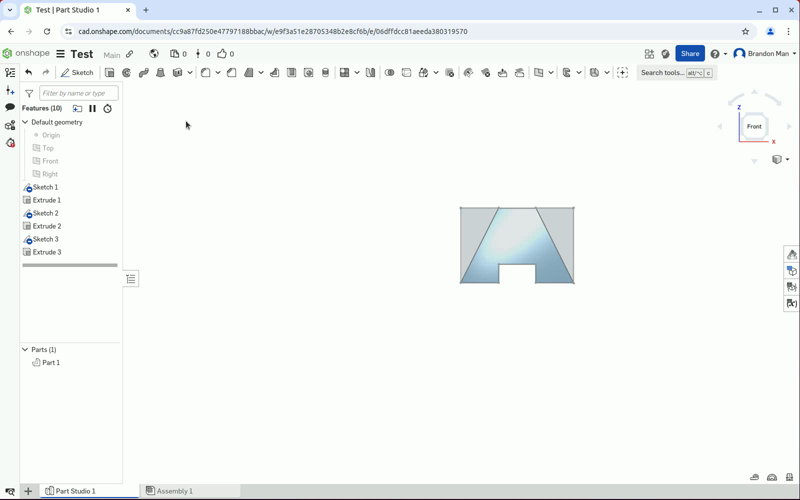
key(shift+7)
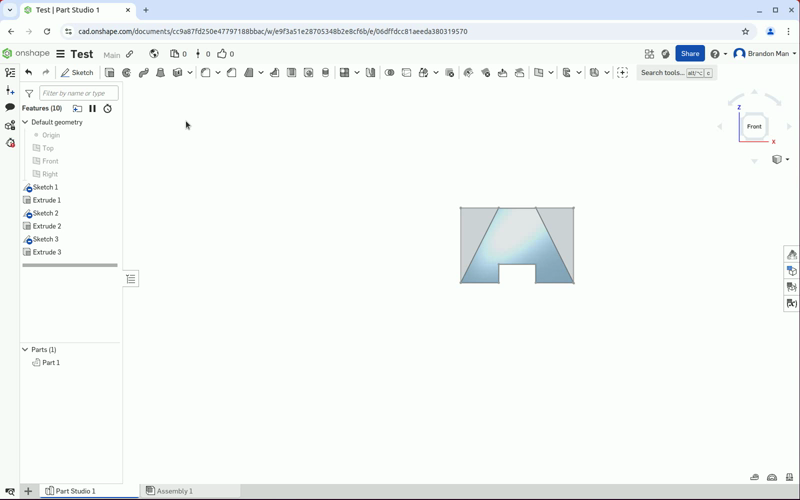
key(left, 2)
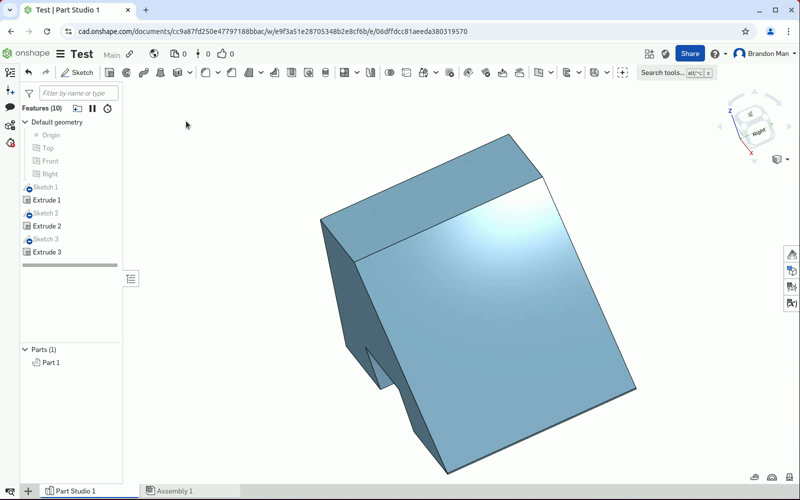
key(down, 2)
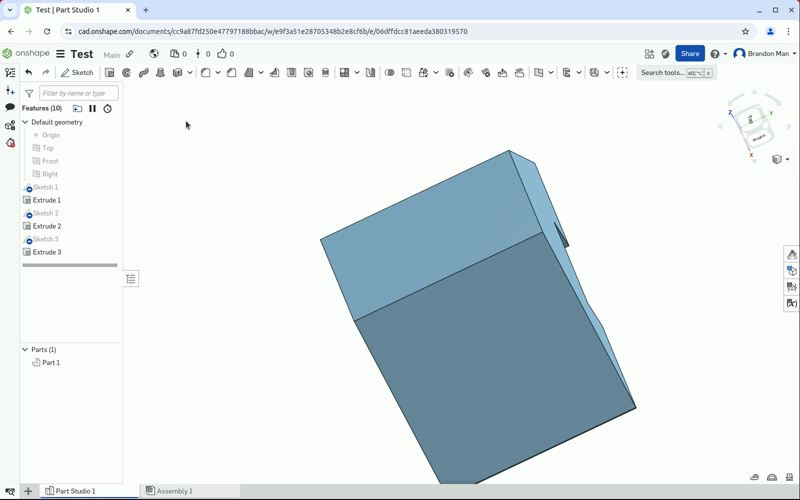
key(up, 2)
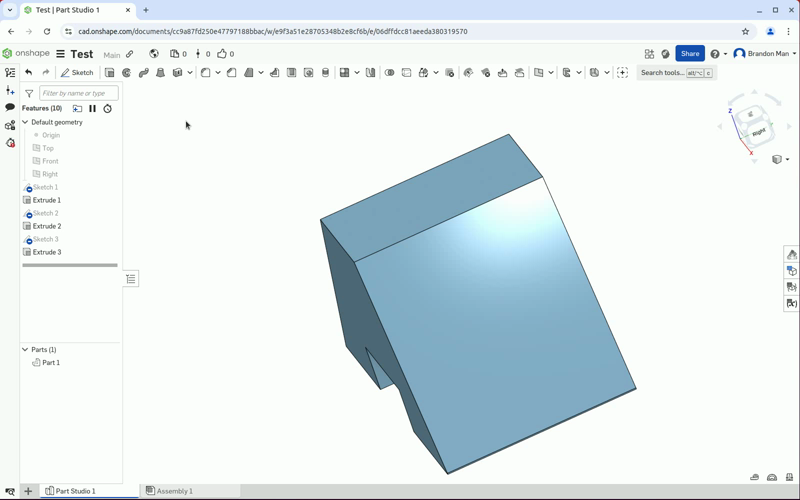
key(right, 2)
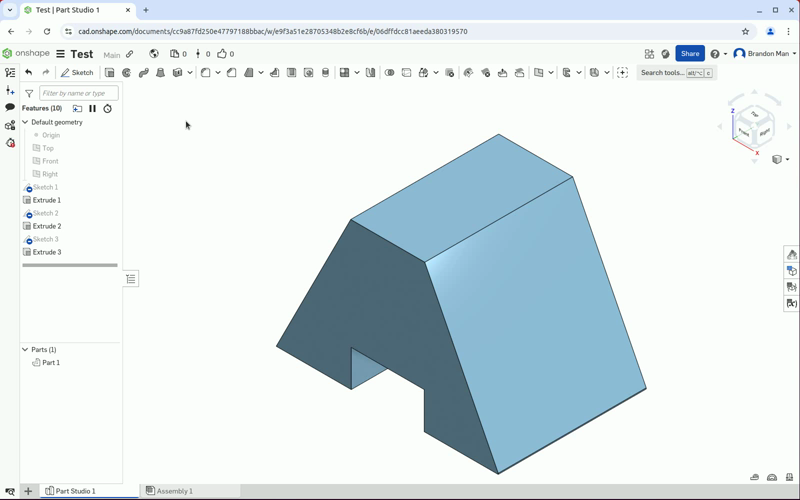
mouse_move(73, 189)
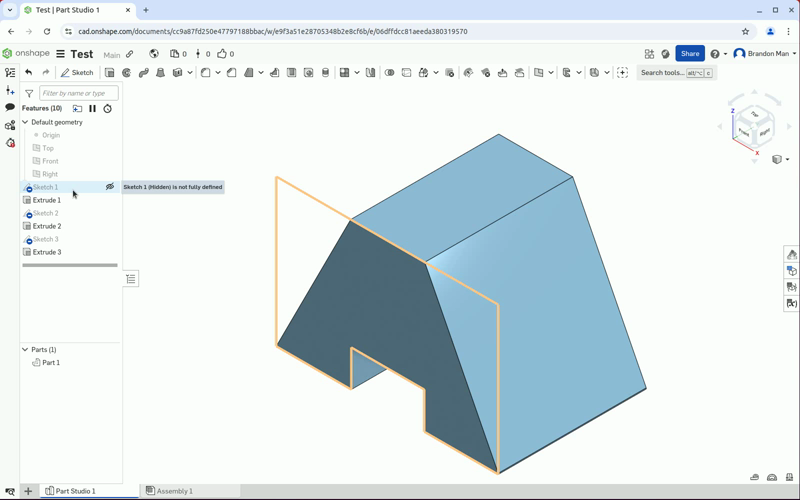
click(73, 189)